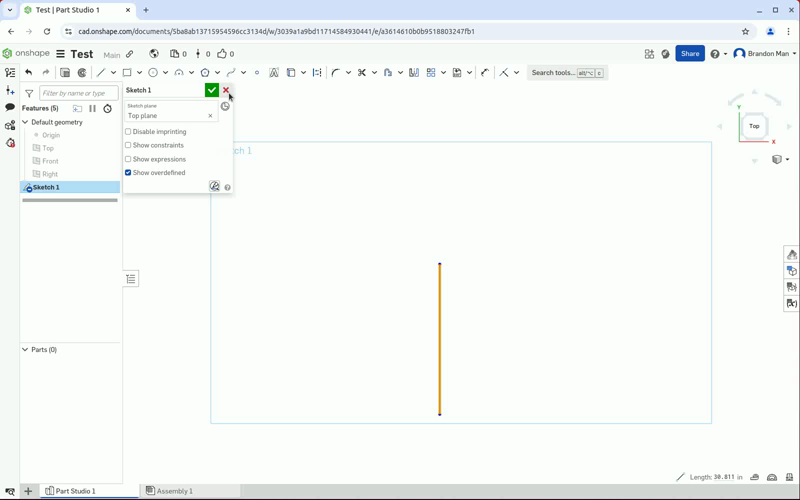
key(shift+h)
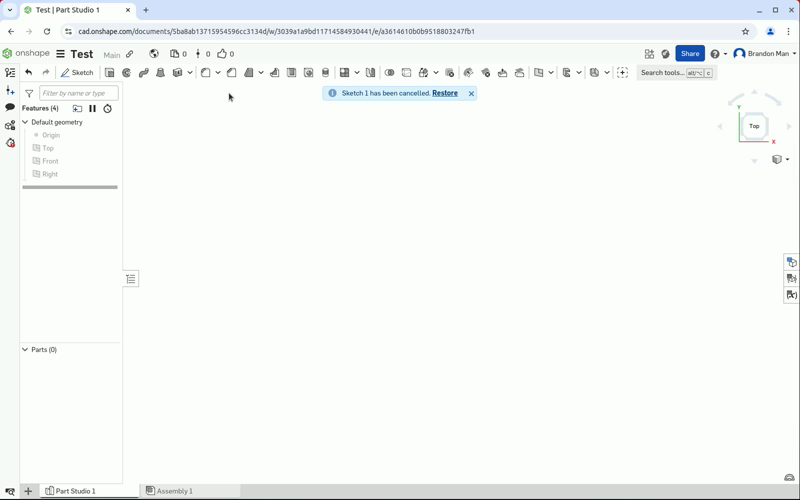
mouse_move(73, 352)
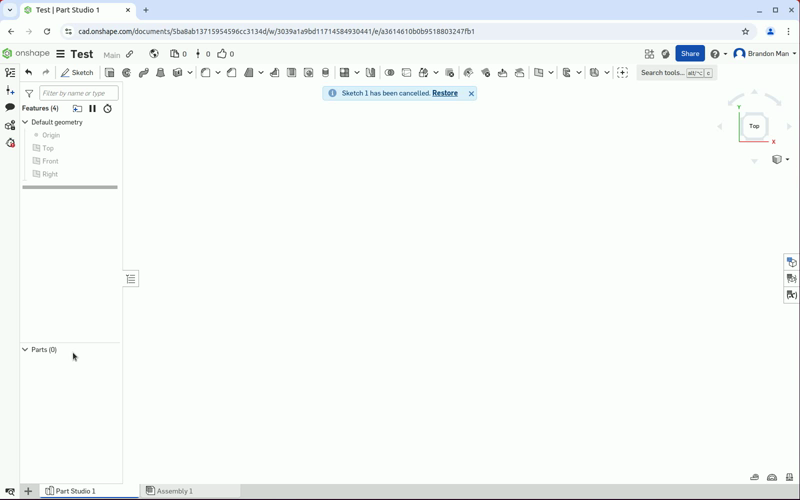
key(y)
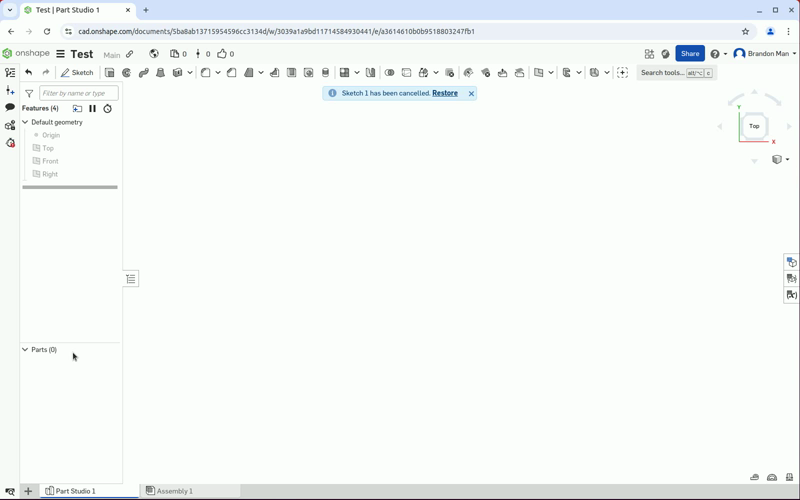
key(shift+p)
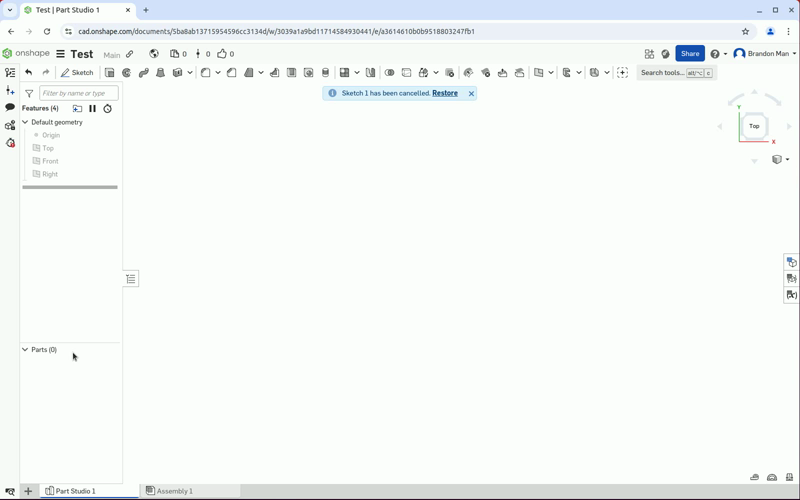
key(space)
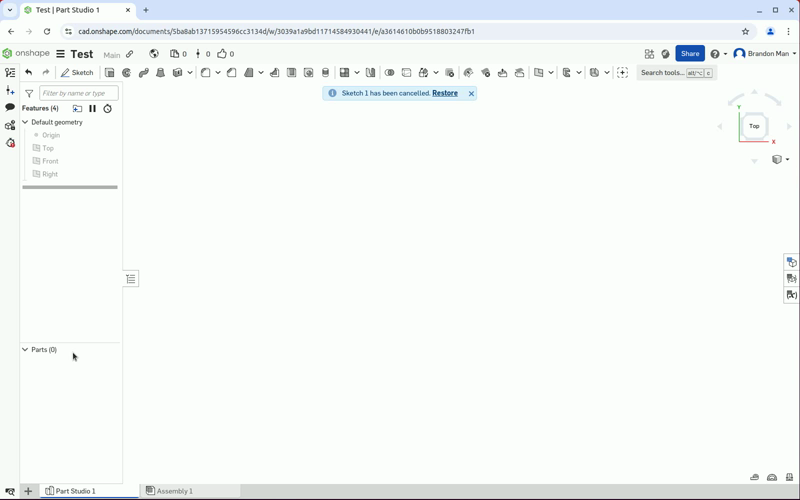
key_down(shift)
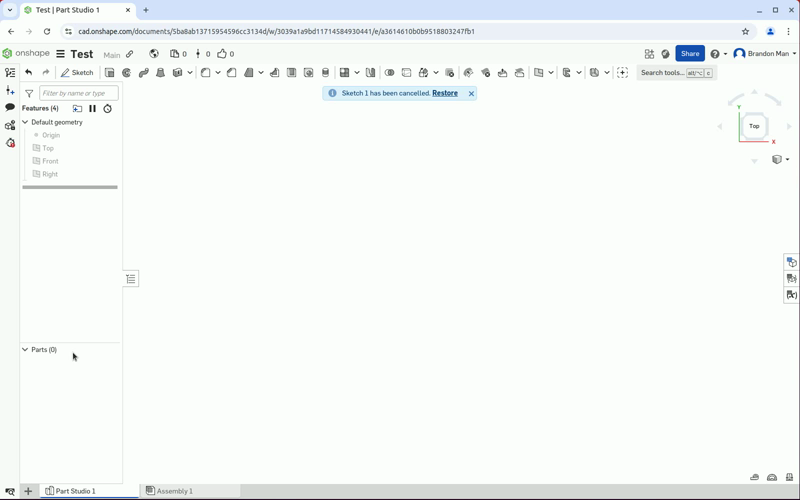
key(up)
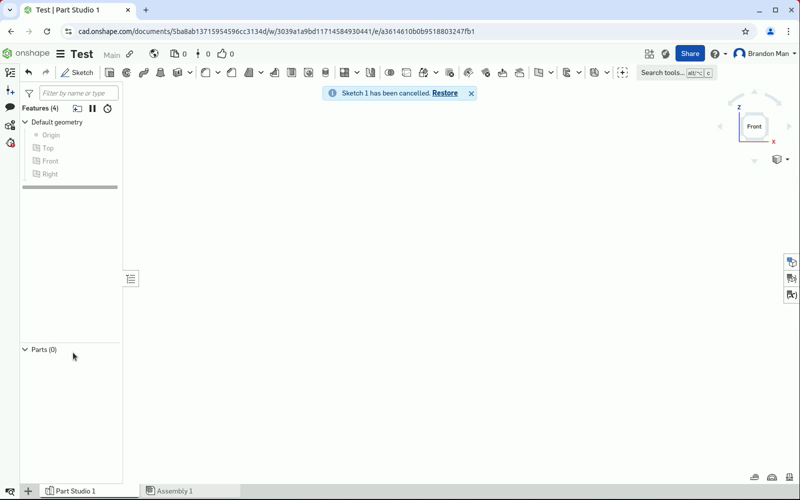
key_up(shift)
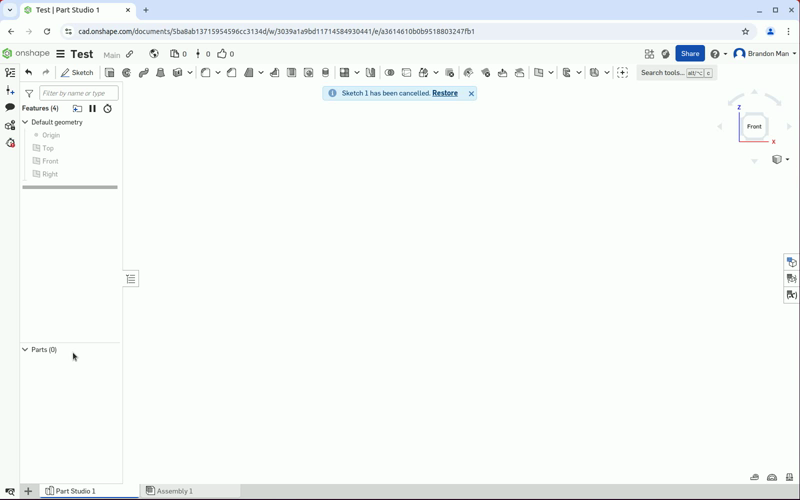
mouse_move(73, 352)
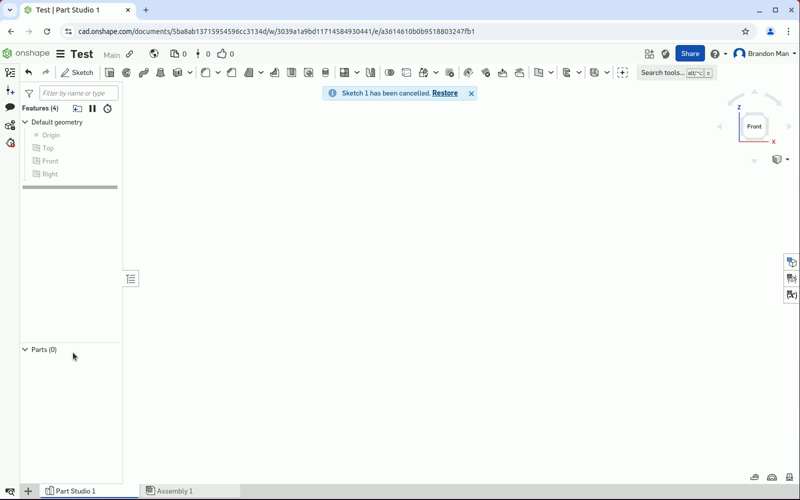
key(shift+y)
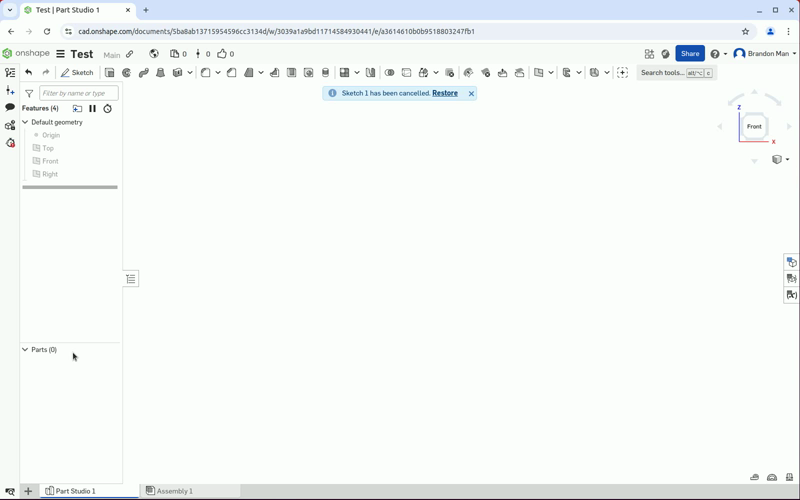
key(shift+s)
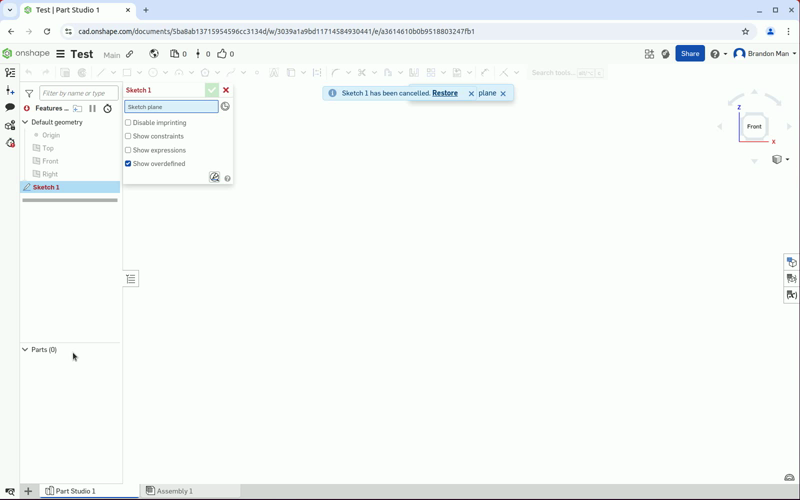
mouse_move(73, 163)
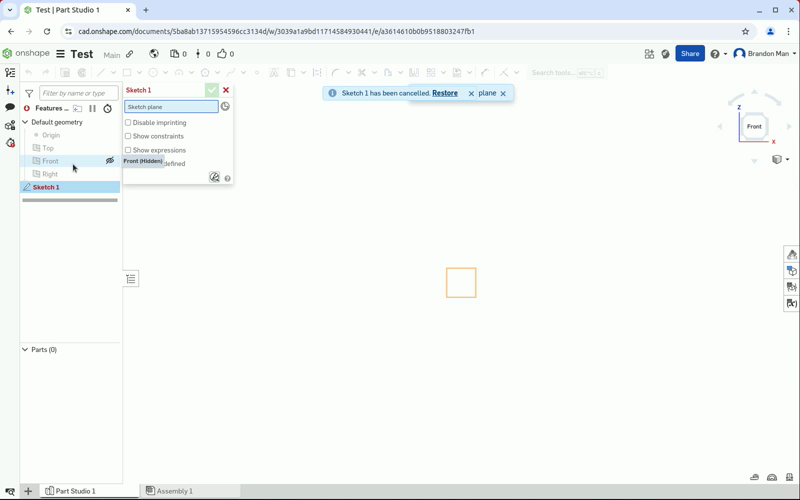
click(73, 163)
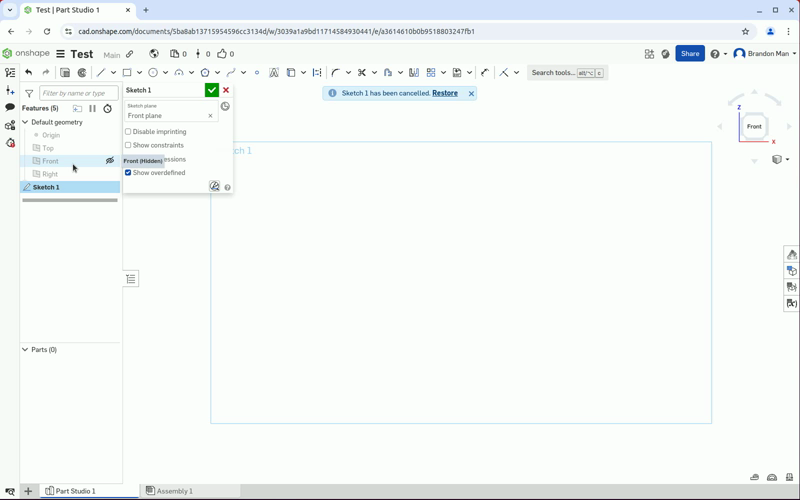
mouse_move(73, 352)
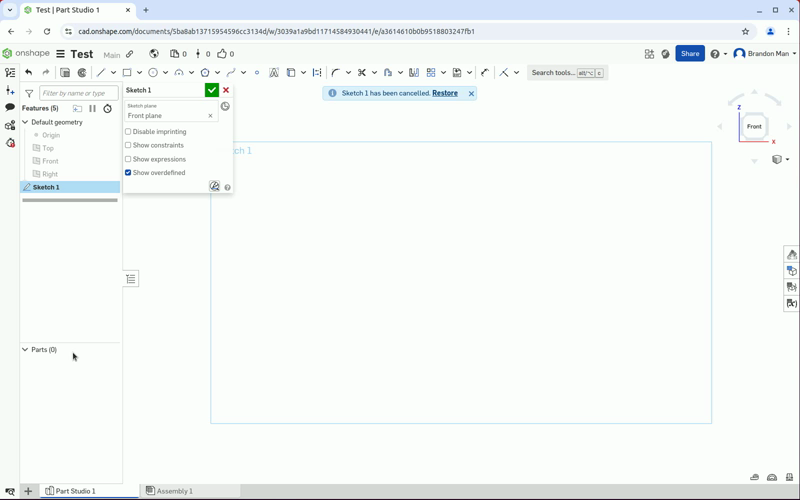
key(y)
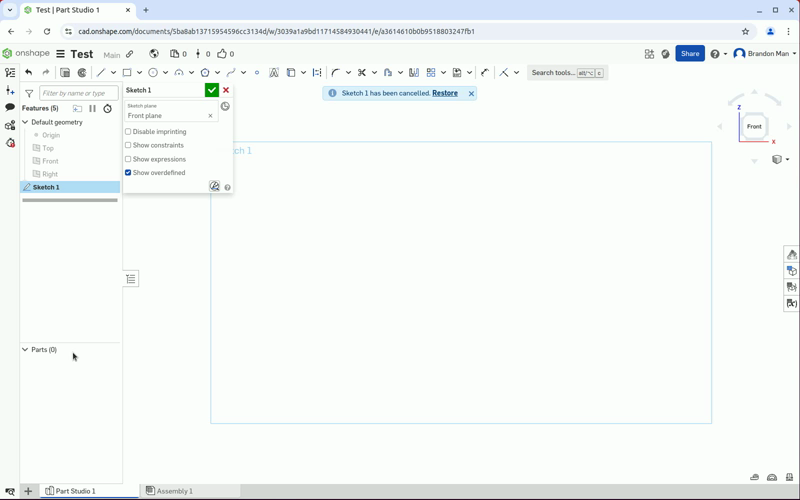
key(l)
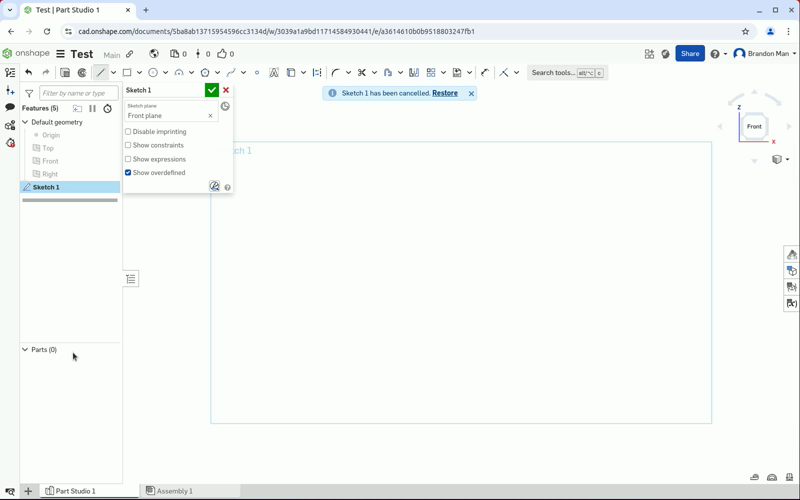
key_down(shift)
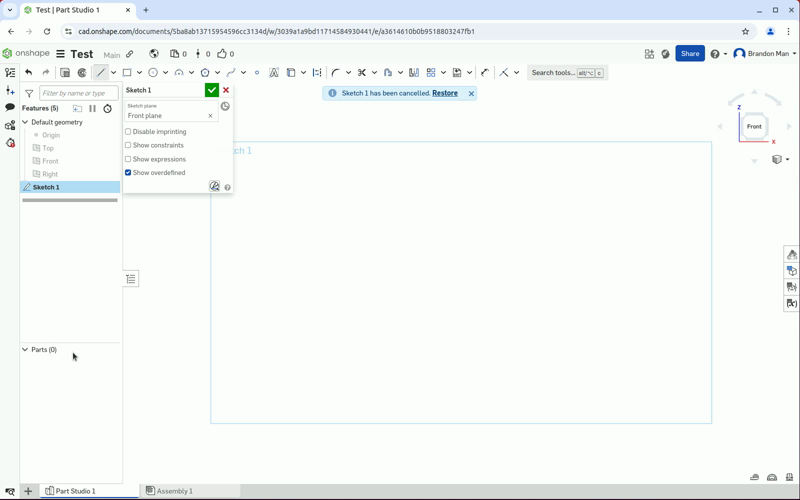
mouse_move(446, 306)
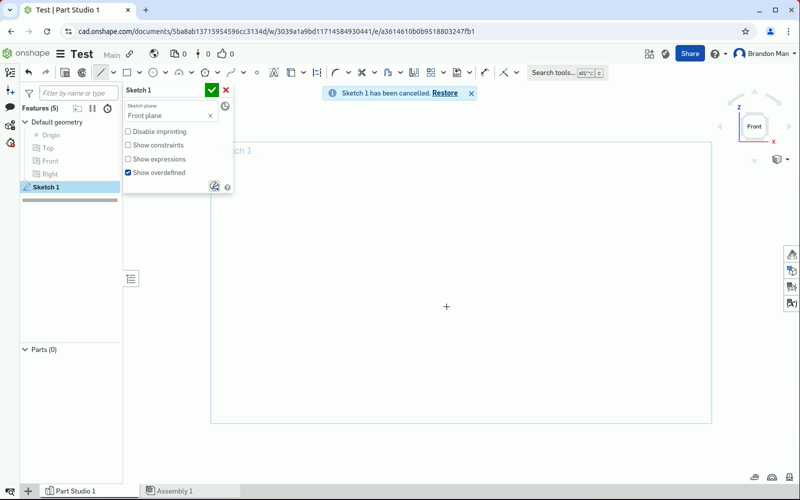
click(446, 306)
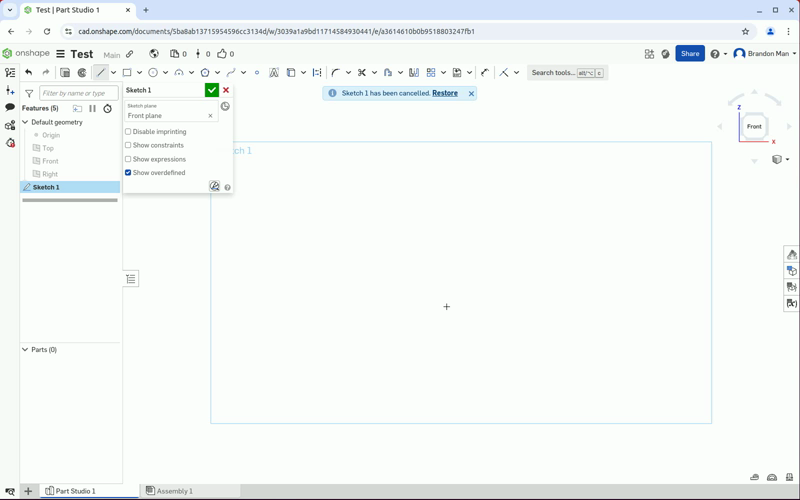
key_up(shift)
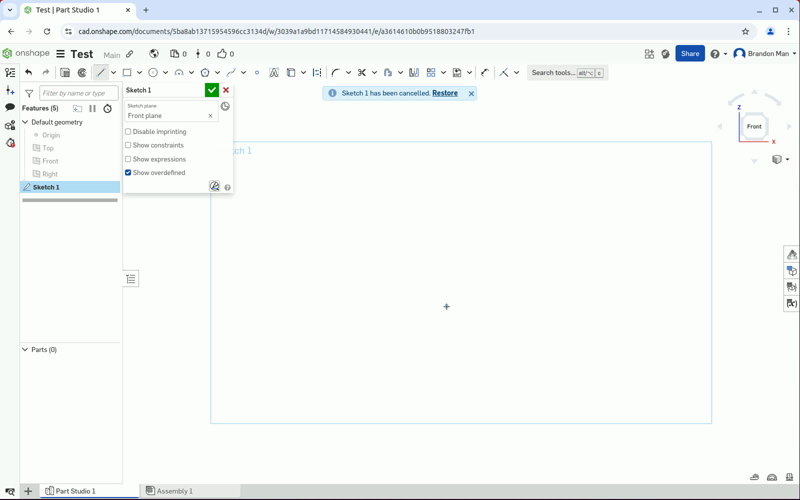
key_down(shift)
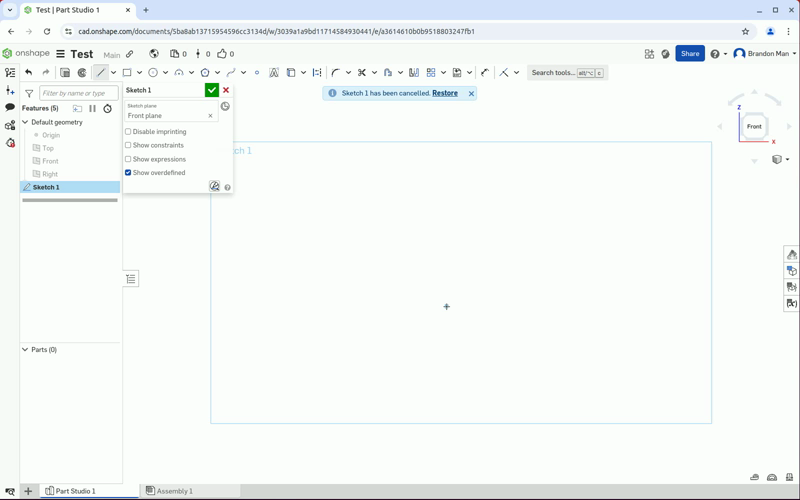
mouse_move(476, 306)
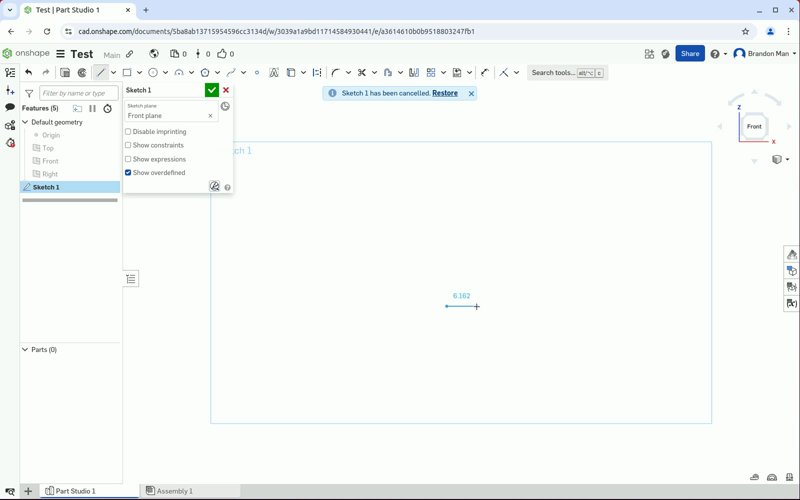
mouse_move(475, 306)
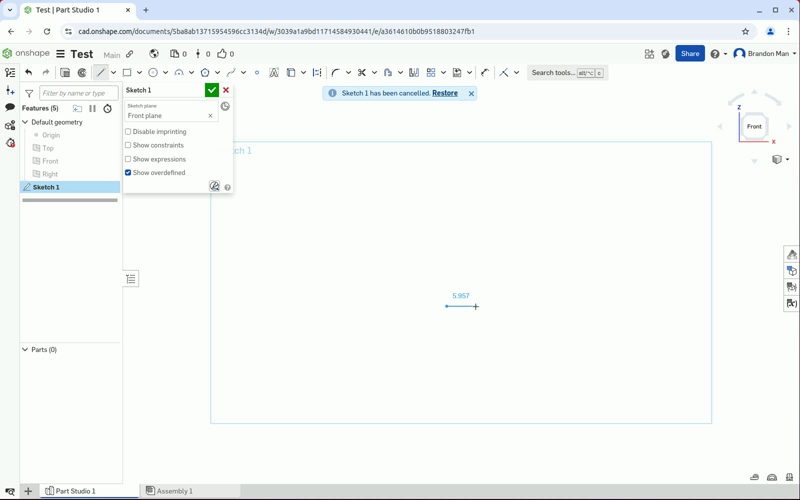
click(475, 306)
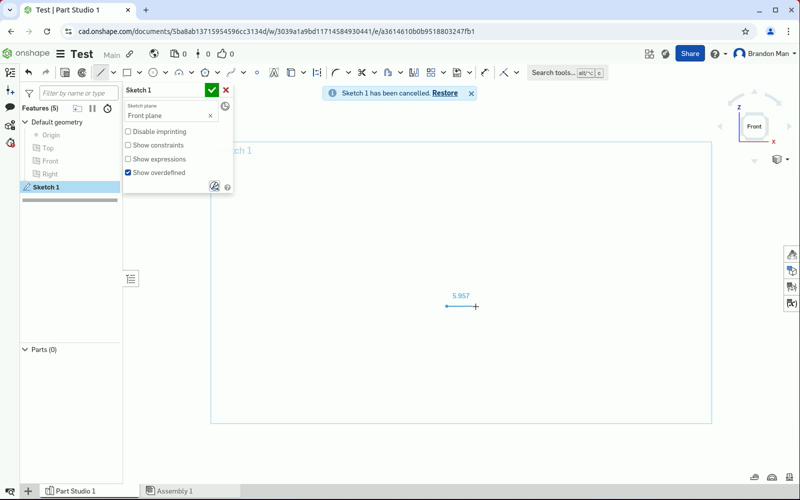
key_up(shift)
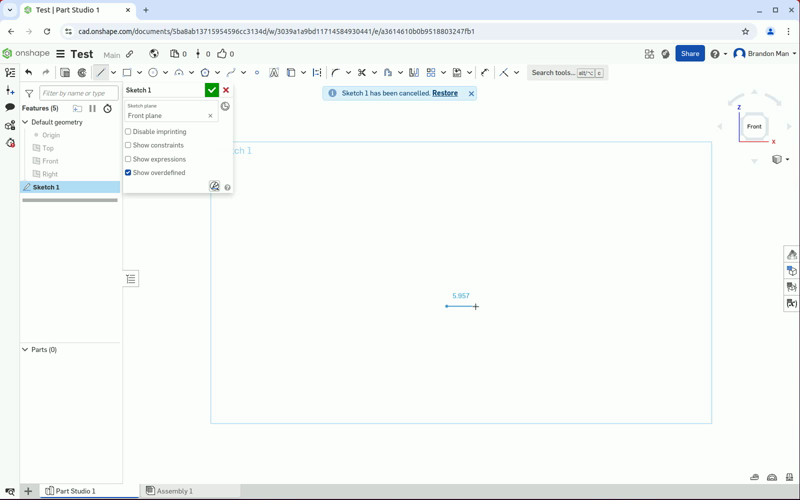
key_down(shift)
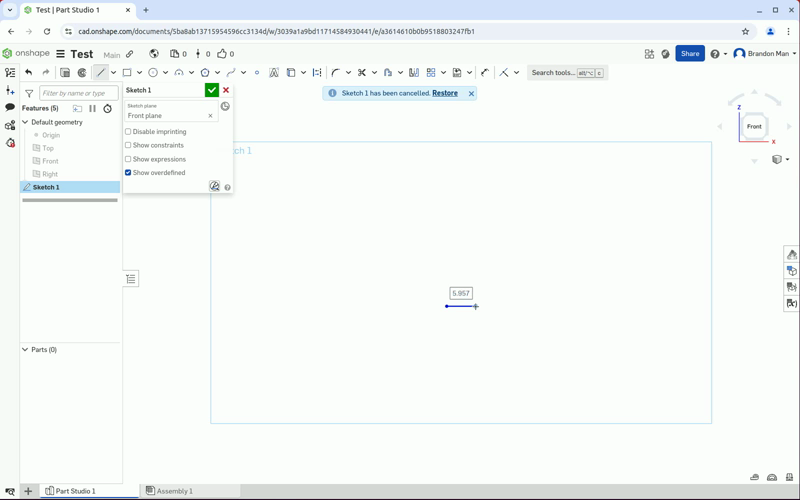
mouse_move(505, 306)
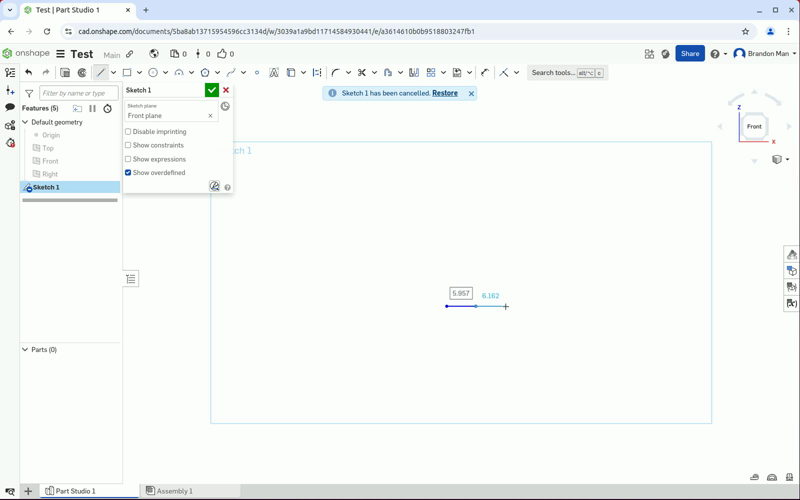
mouse_move(475, 258)
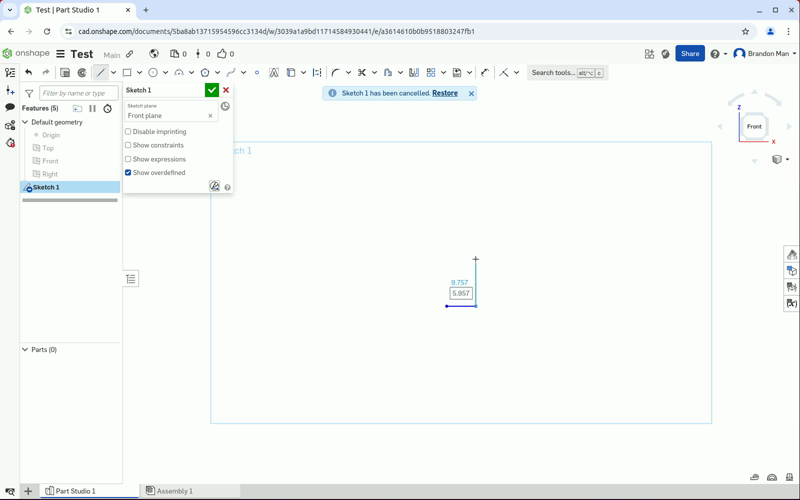
click(475, 258)
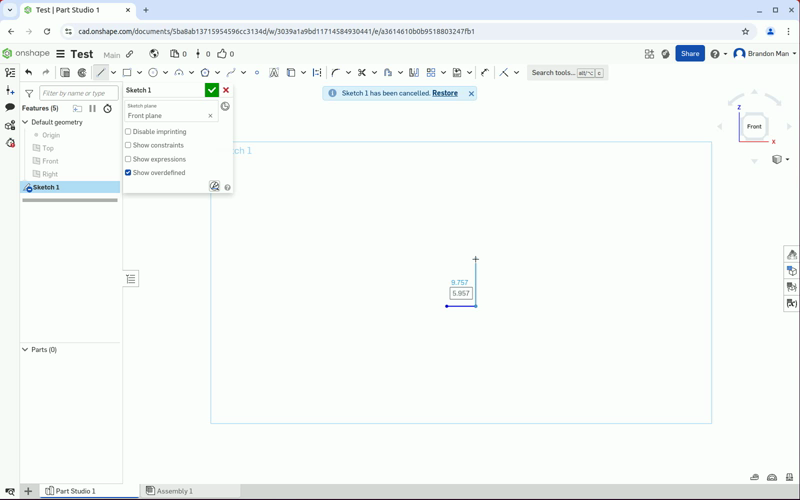
key_up(shift)
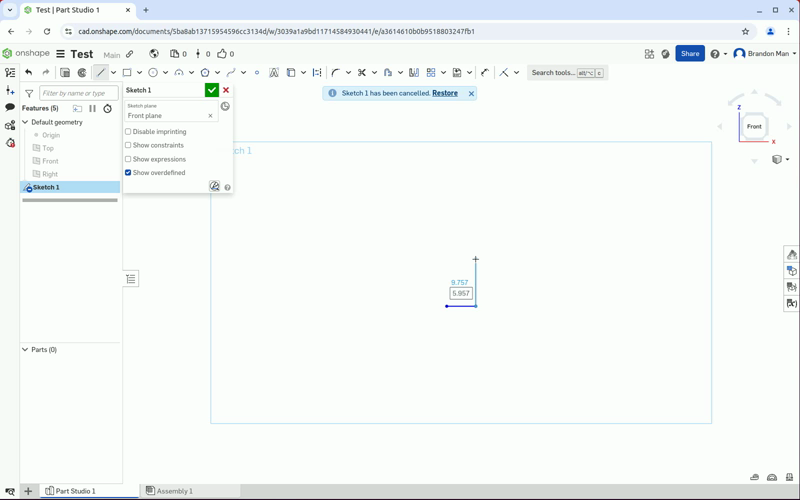
key_down(shift)
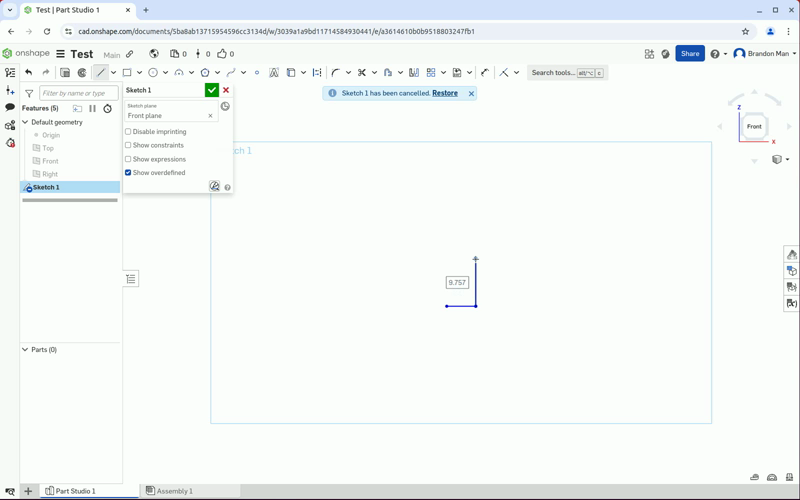
mouse_move(505, 258)
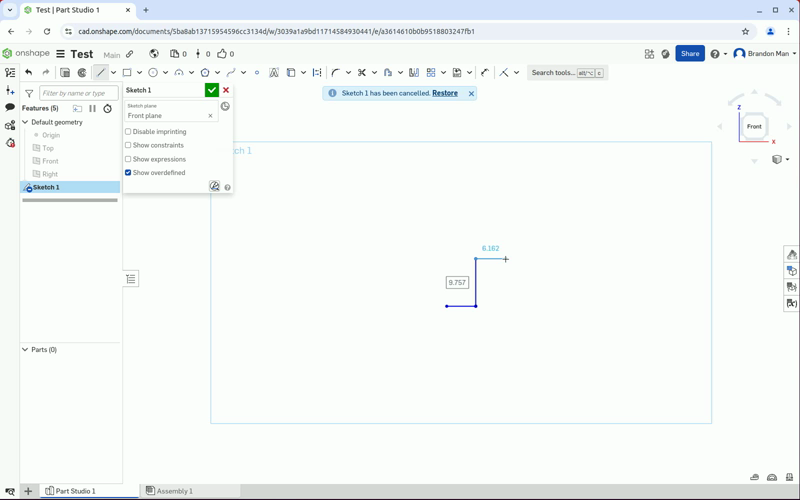
mouse_move(446, 258)
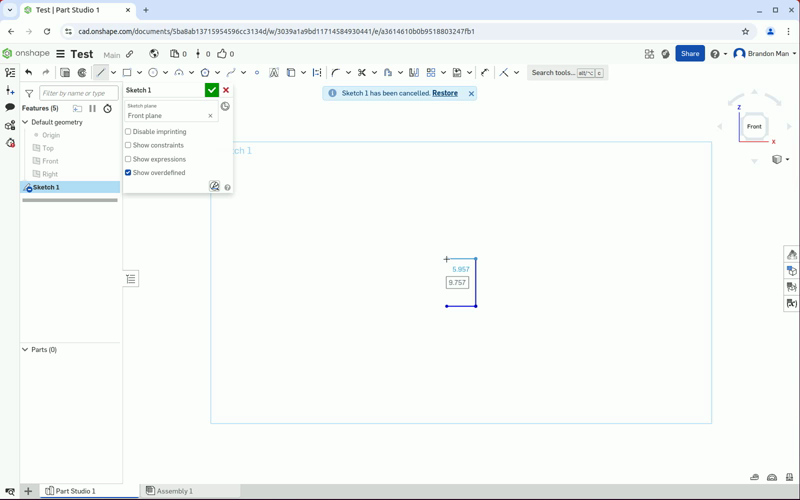
click(446, 258)
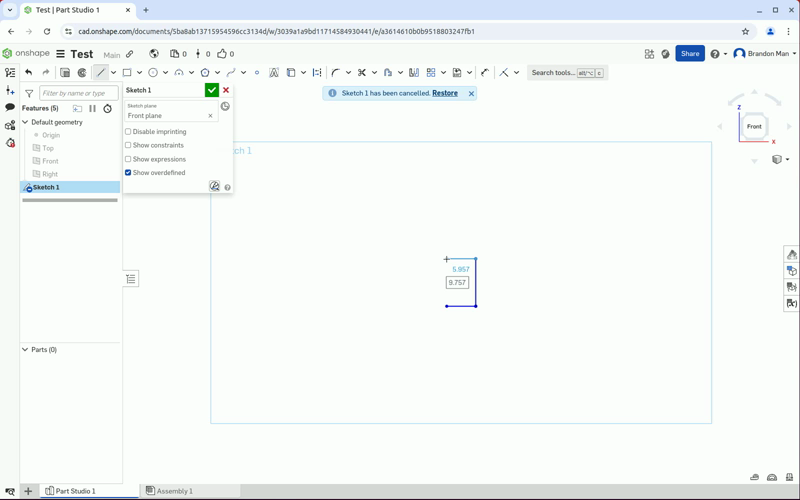
key_up(shift)
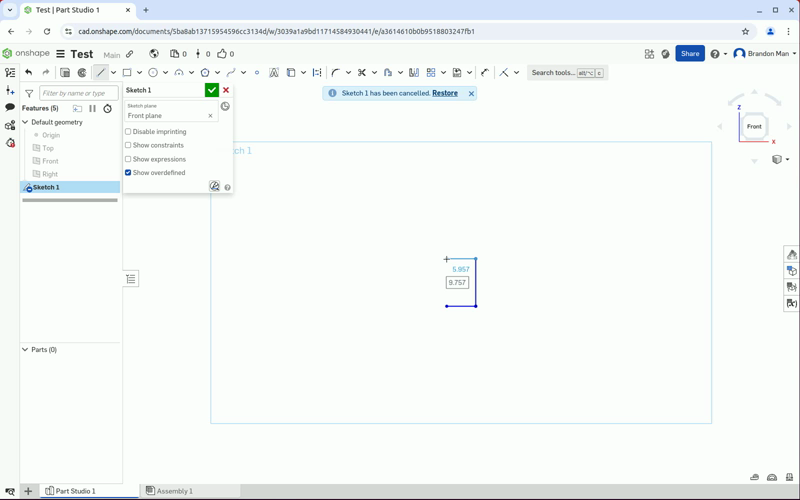
mouse_move(476, 258)
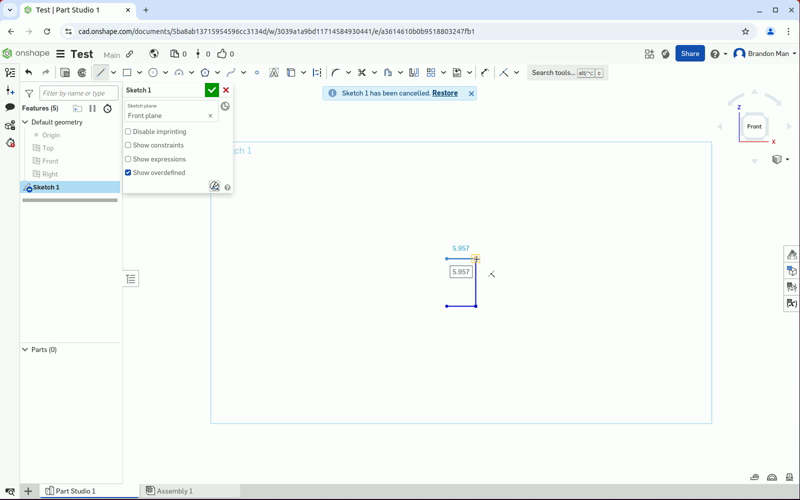
key_down(shift)
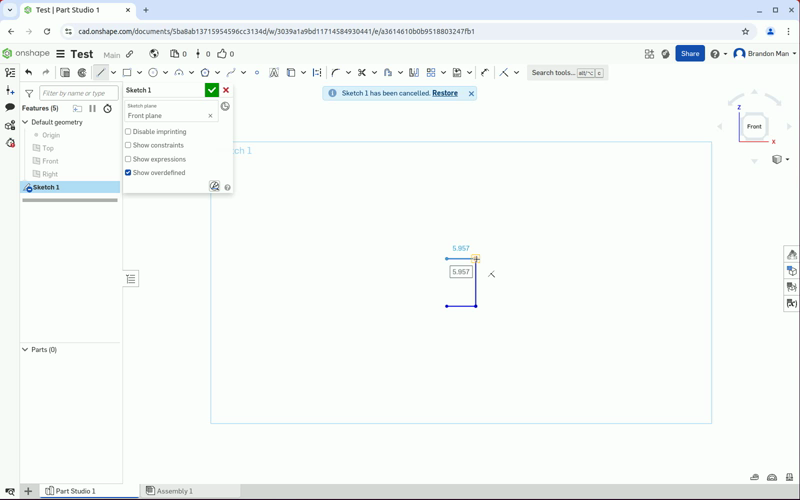
mouse_move(446, 306)
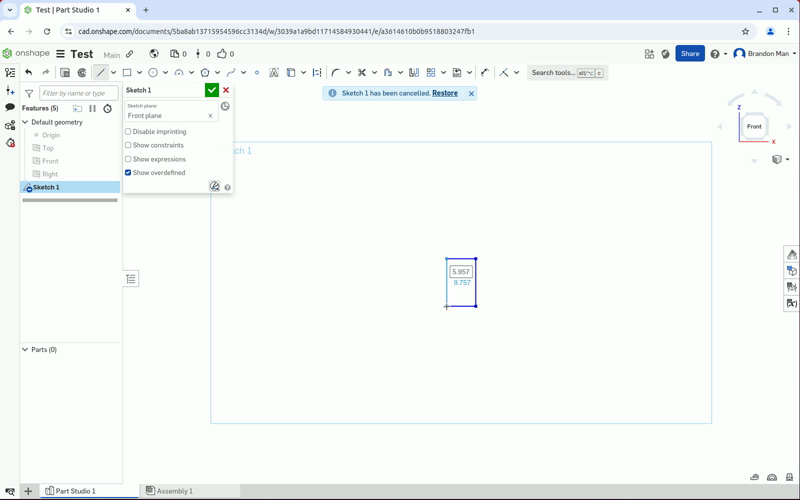
key_up(shift)
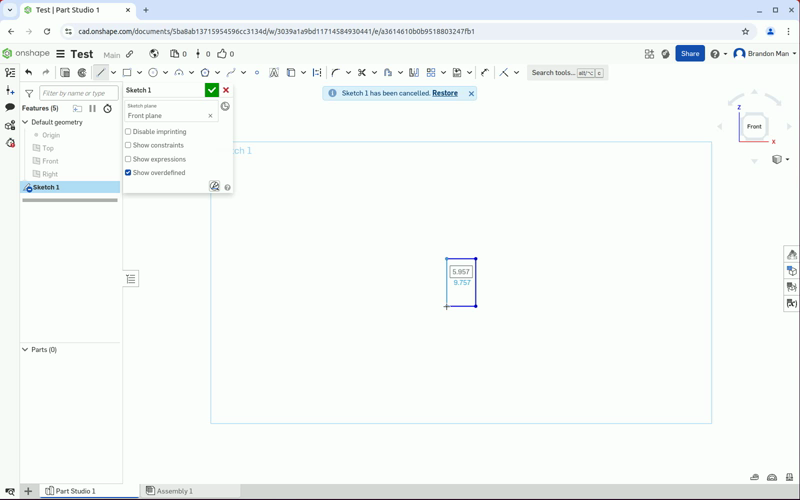
click(446, 306)
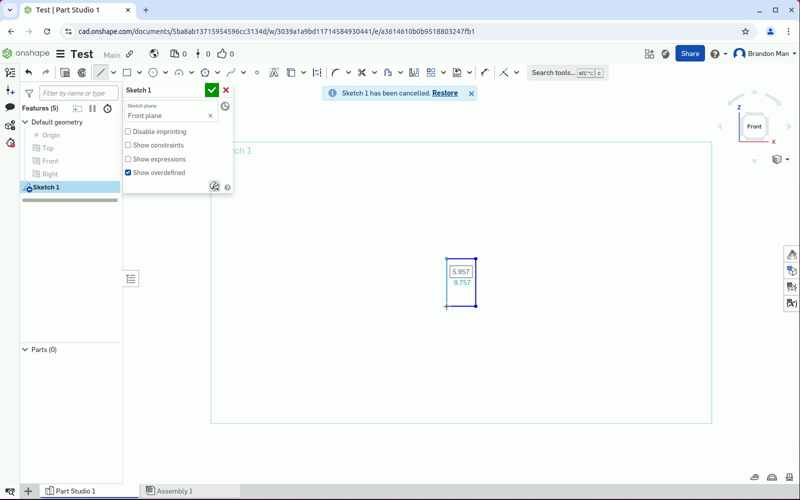
key(esc)
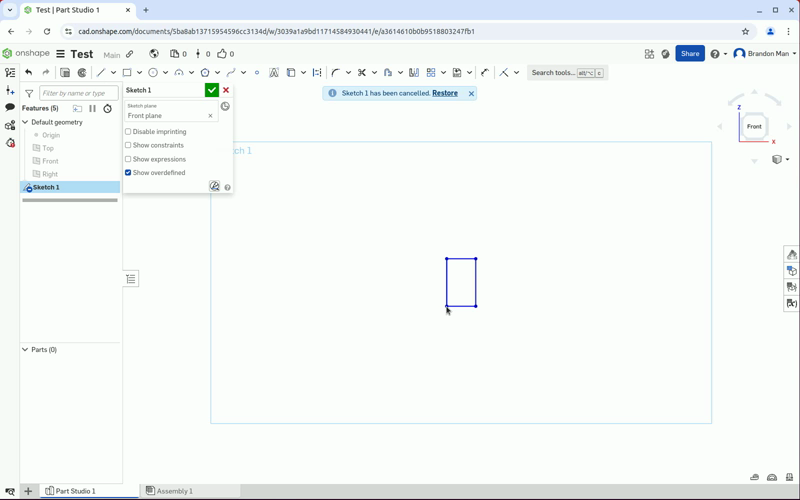
mouse_move(451, 304)
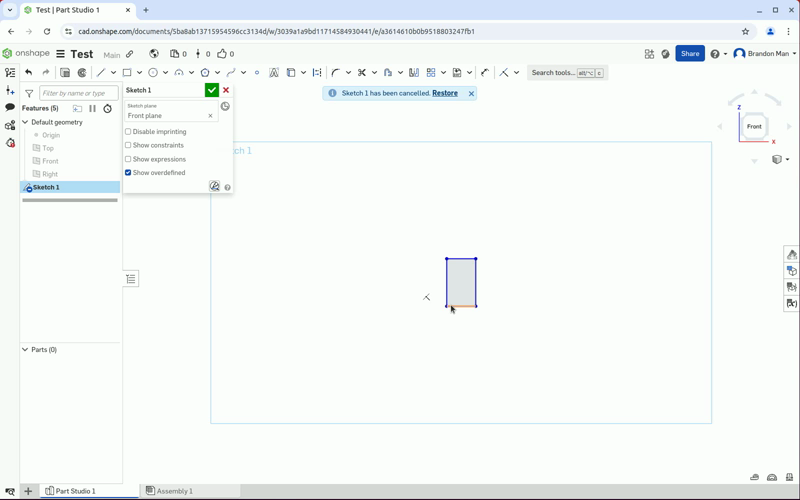
scroll(6)
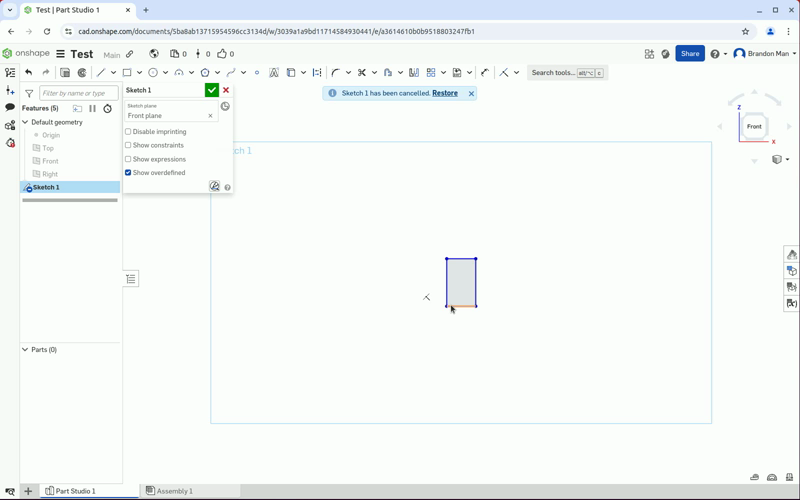
scroll(6)
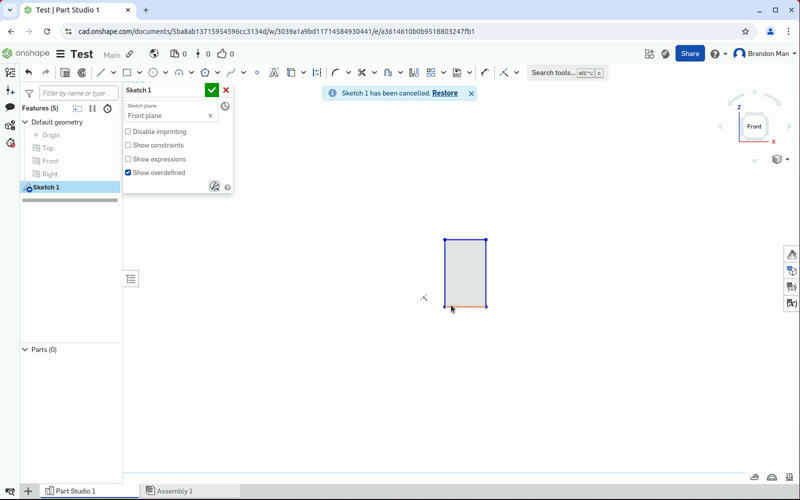
scroll(6)
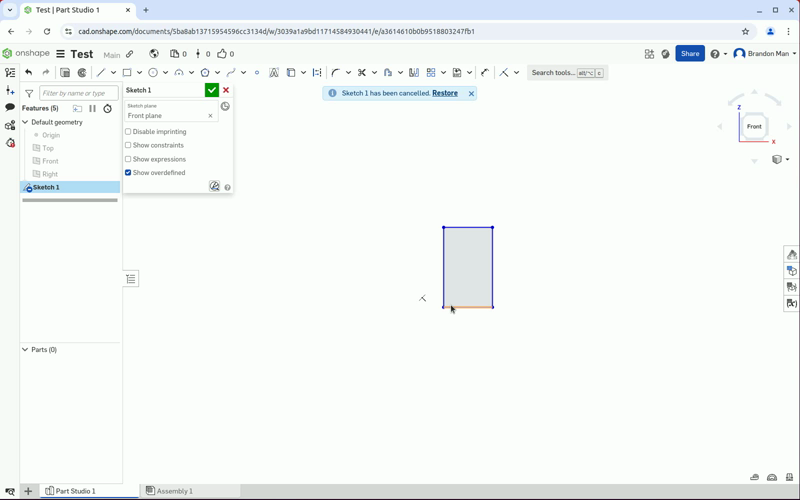
scroll(6)
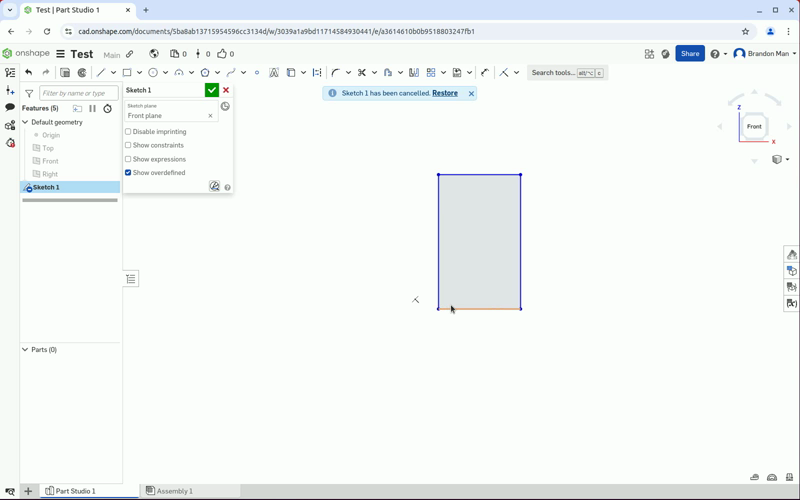
scroll(6)
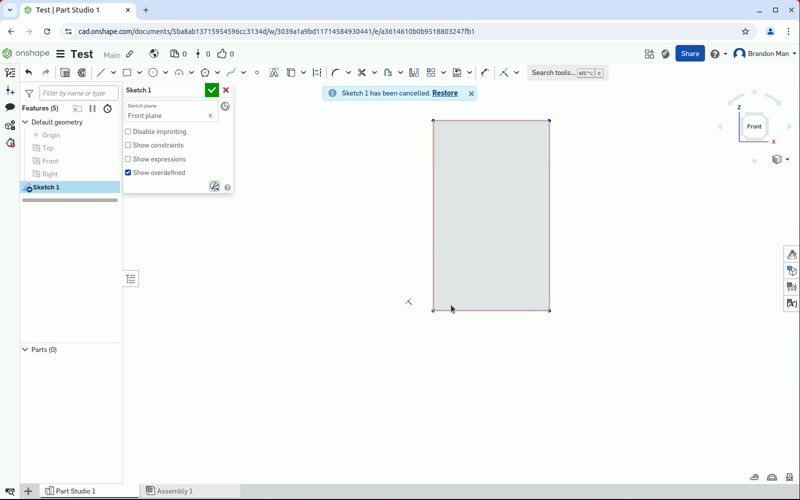
scroll(6)
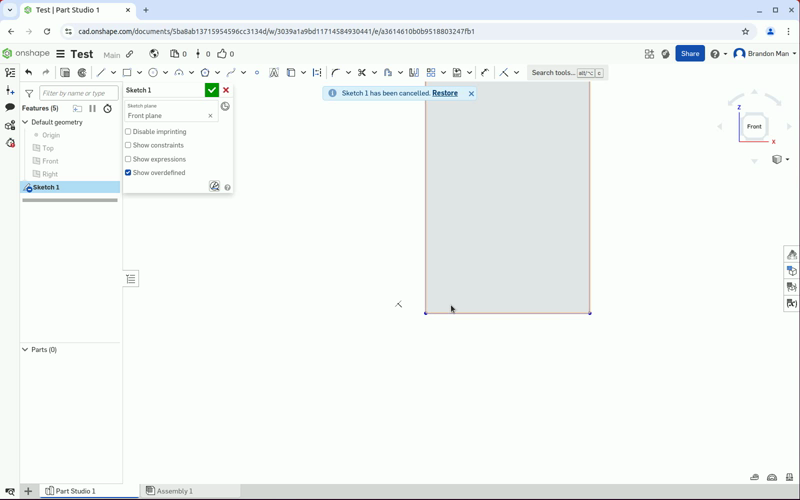
scroll(6)
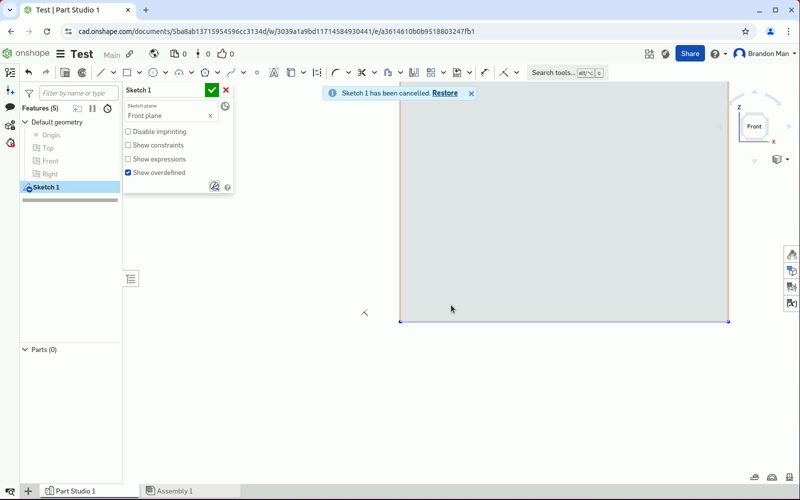
click(451, 304)
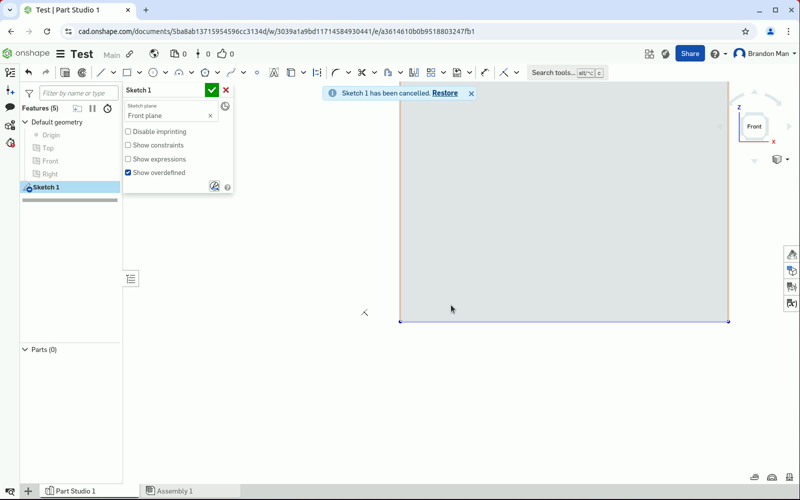
scroll(-6)
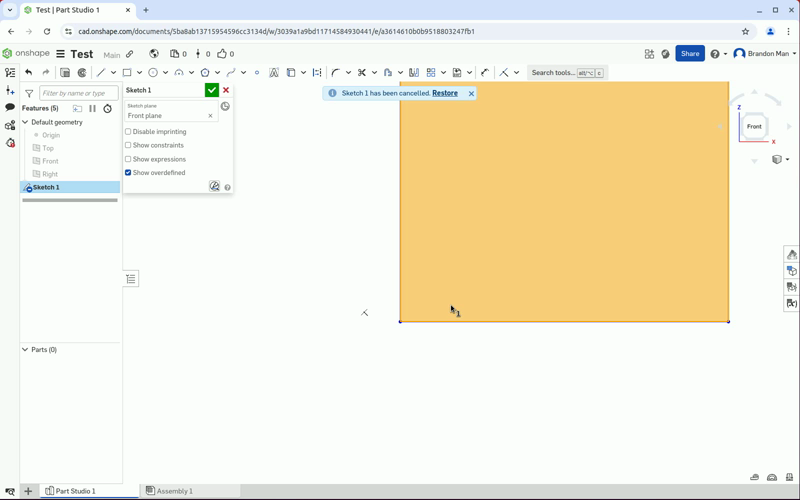
scroll(-6)
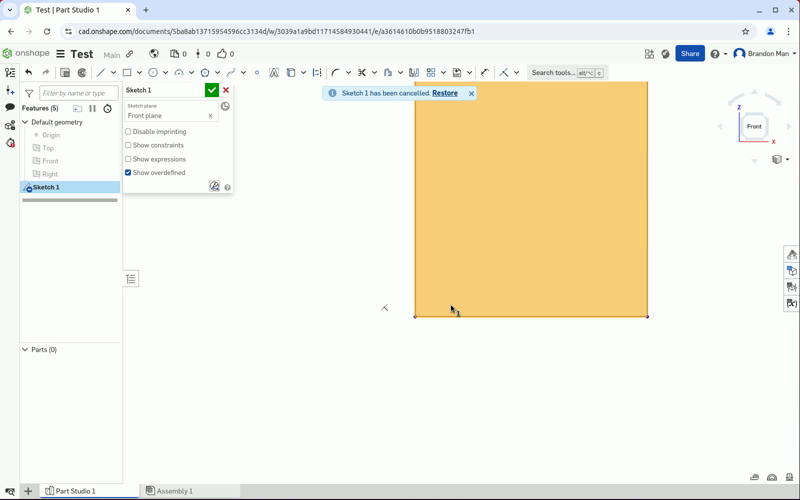
scroll(-6)
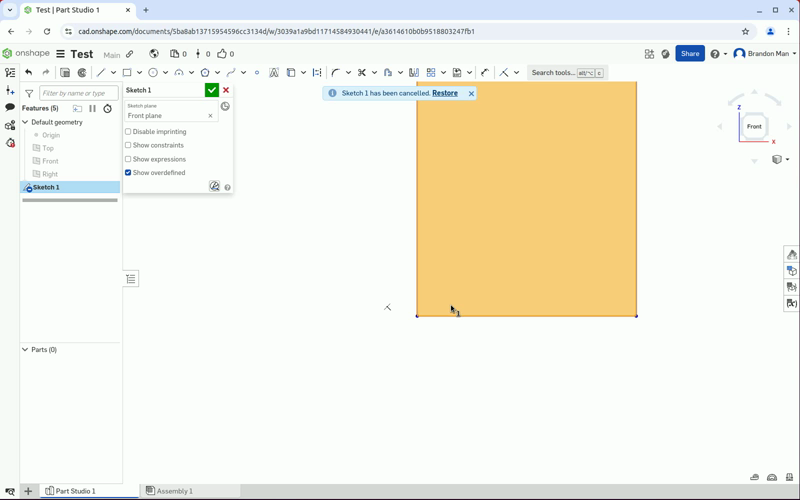
scroll(-6)
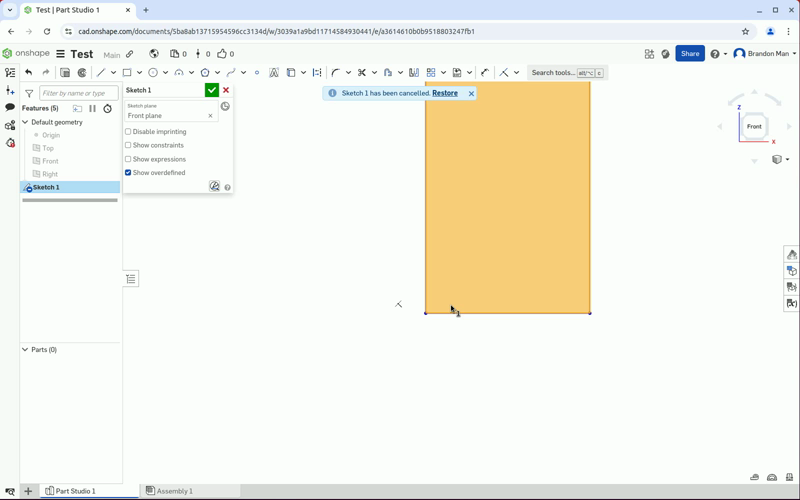
scroll(-6)
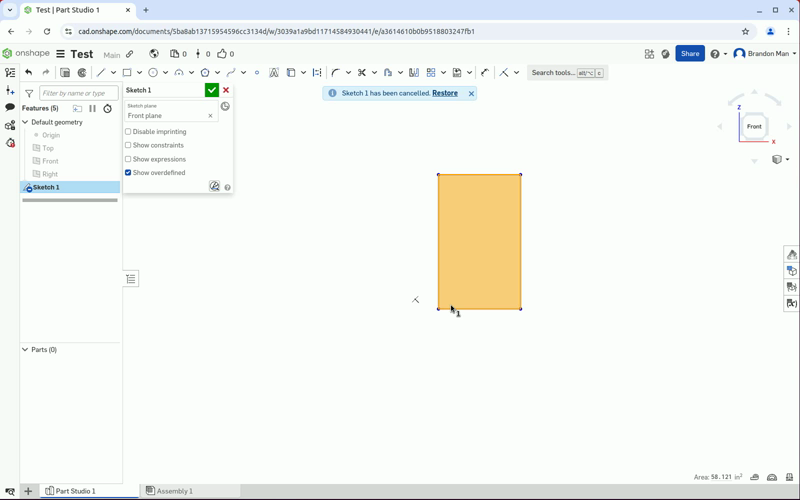
scroll(-6)
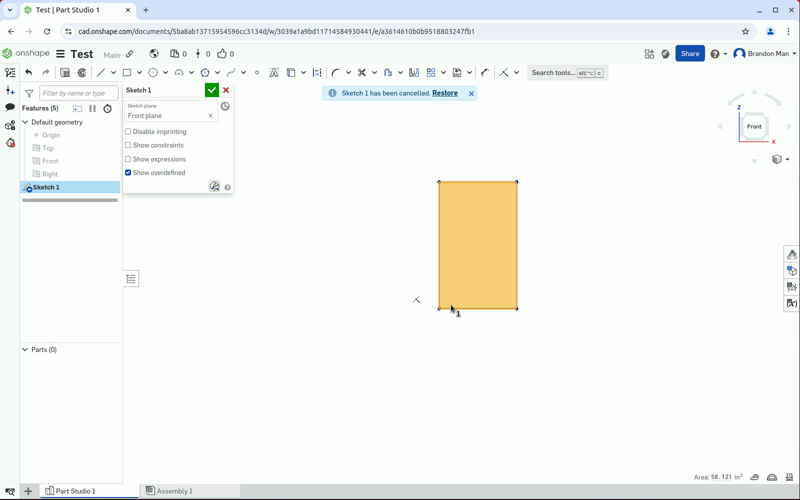
scroll(-6)
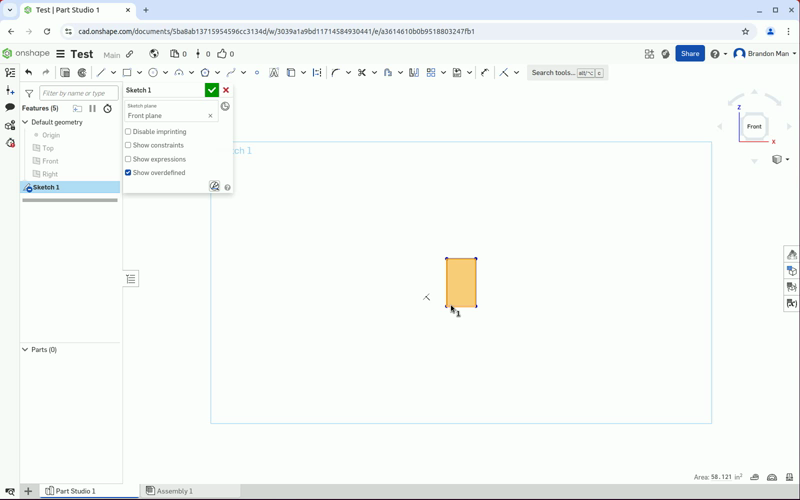
mouse_move(73, 352)
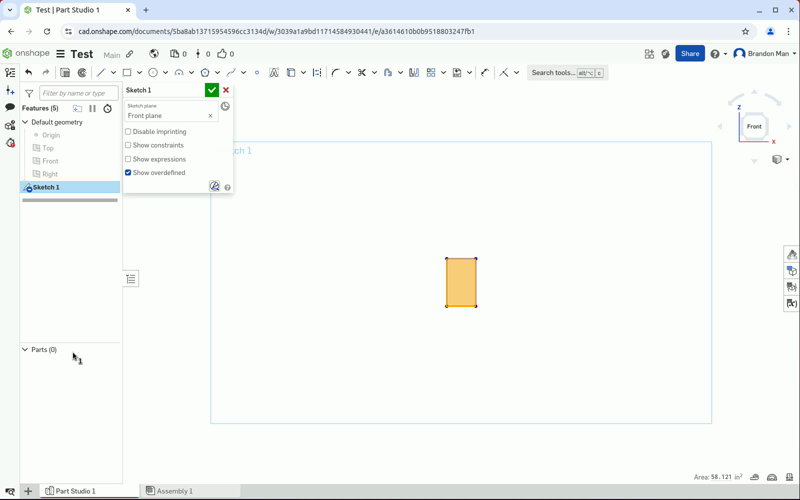
key(shift+y)
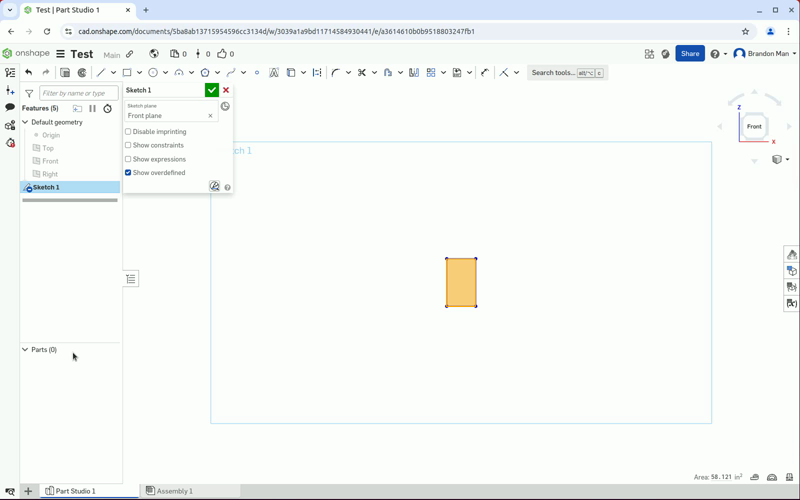
key(shift+e)
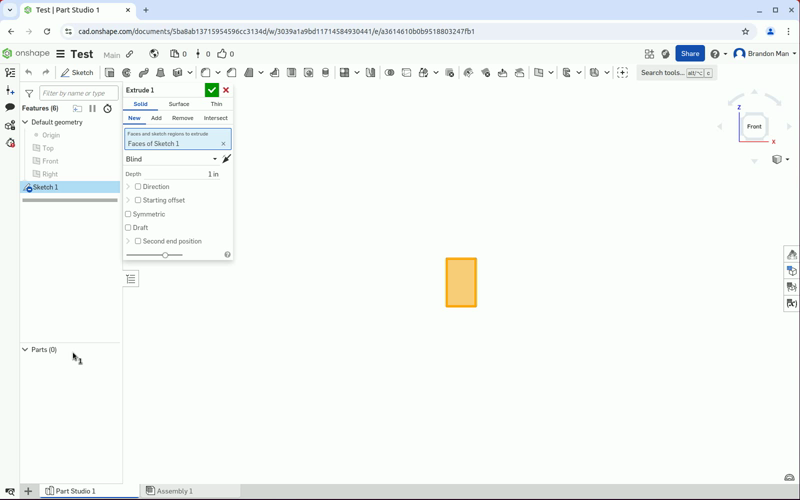
mouse_move(143, 106)
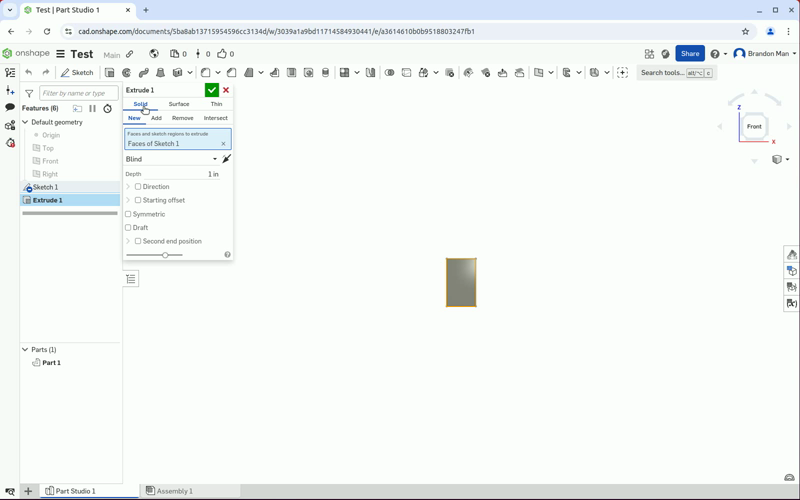
click(143, 106)
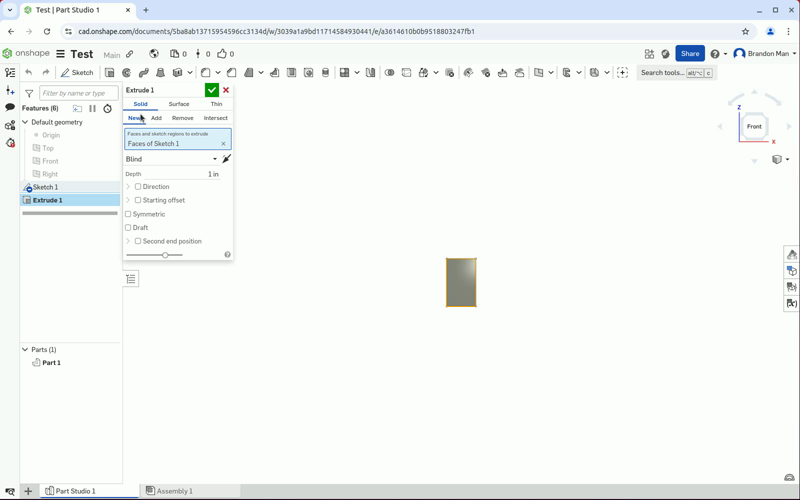
mouse_move(137, 120)
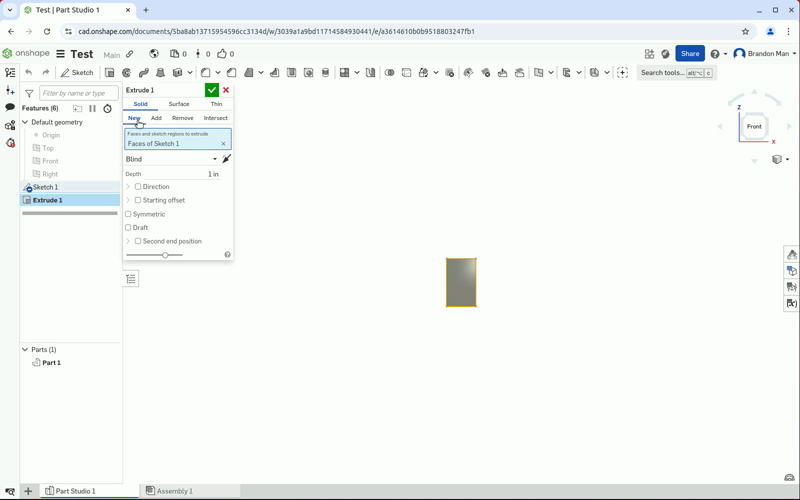
click(137, 120)
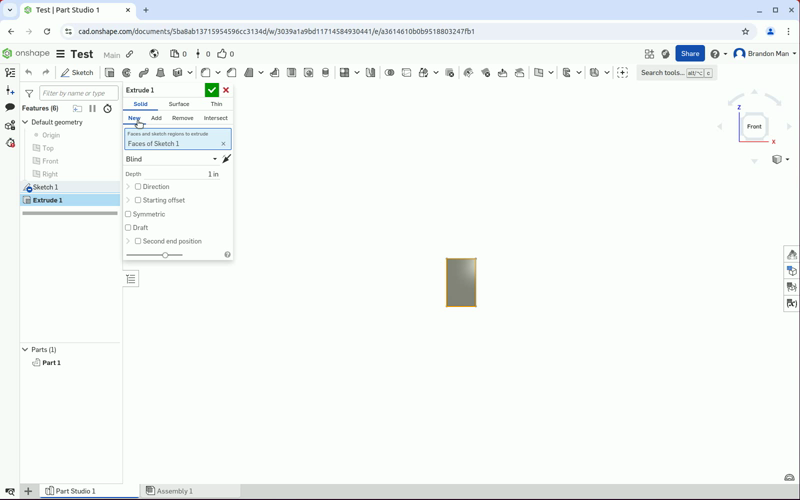
key(tab, 4)
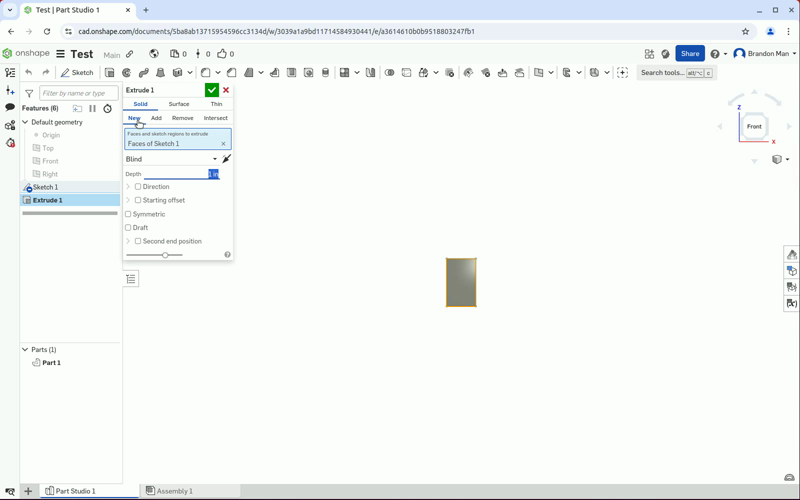
text(7.222)
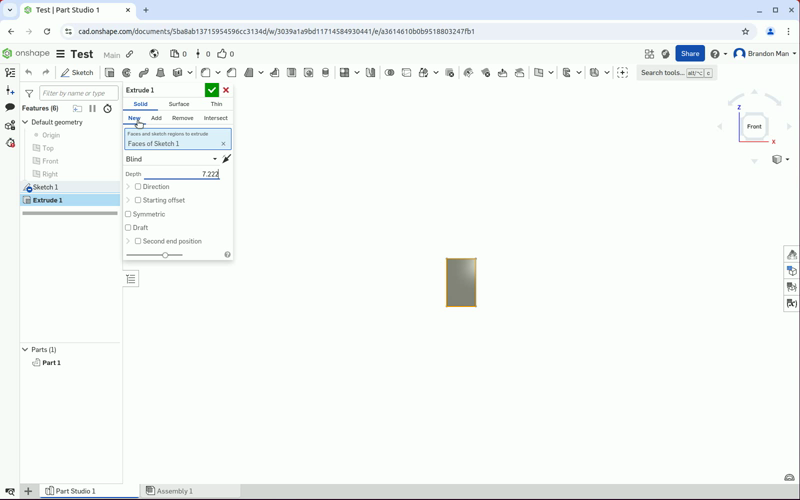
key(tab, 3)
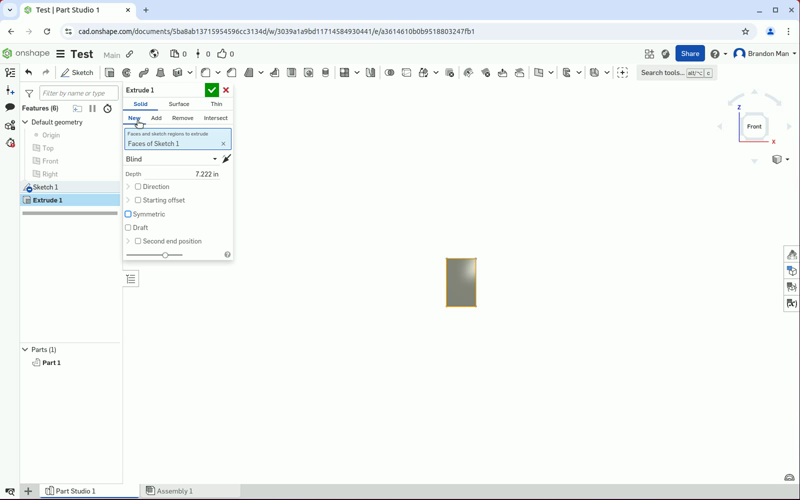
key(space)
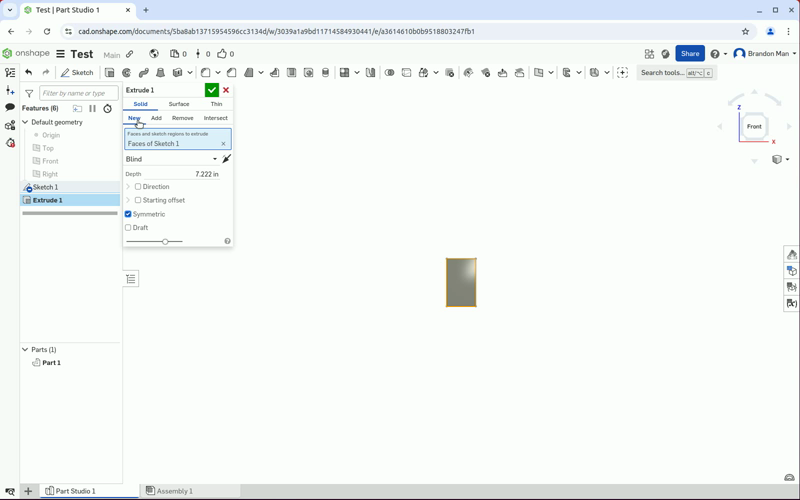
key(enter)
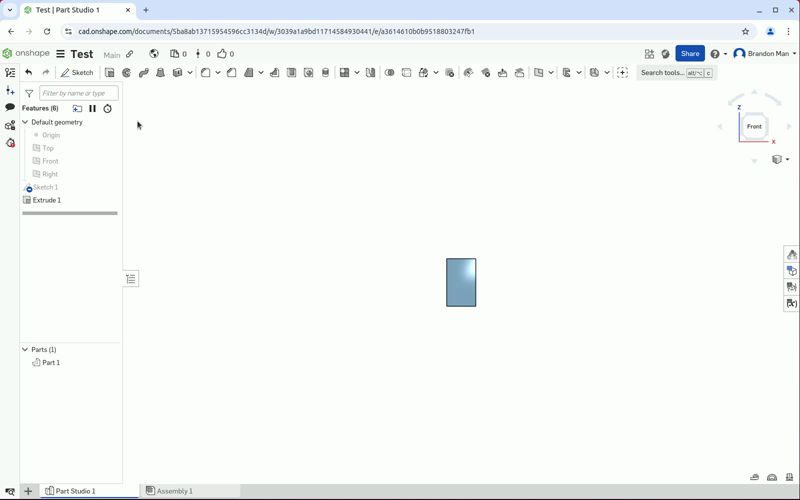
key(shift+h)
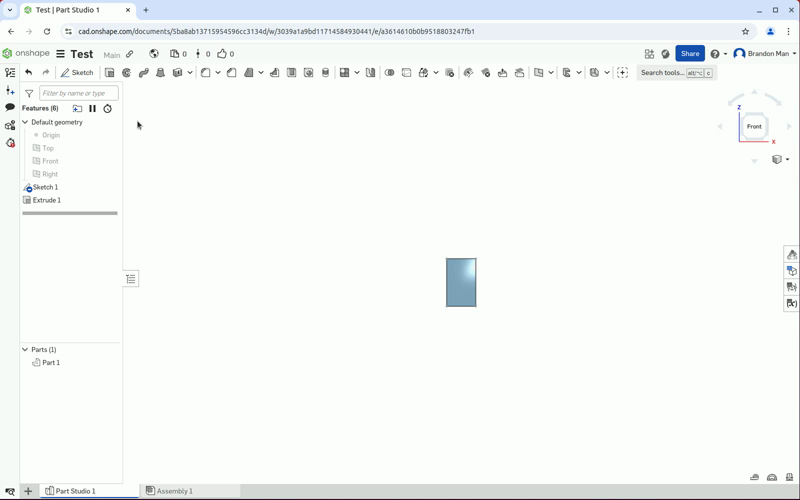
key(shift+h)
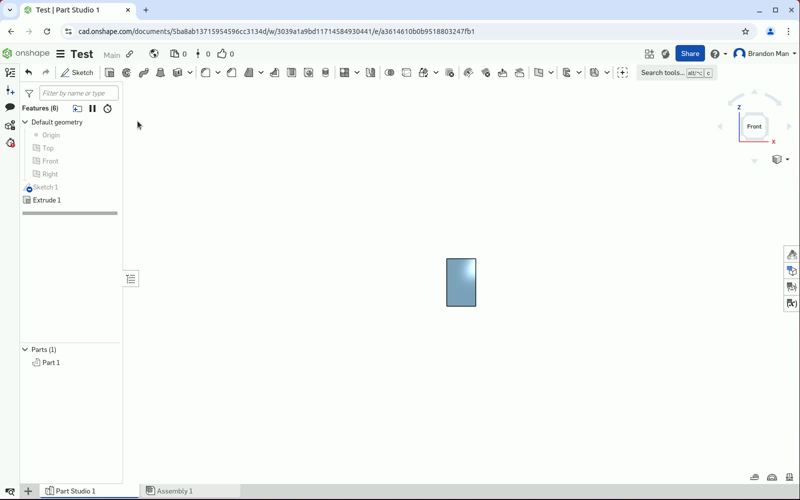
mouse_move(73, 189)
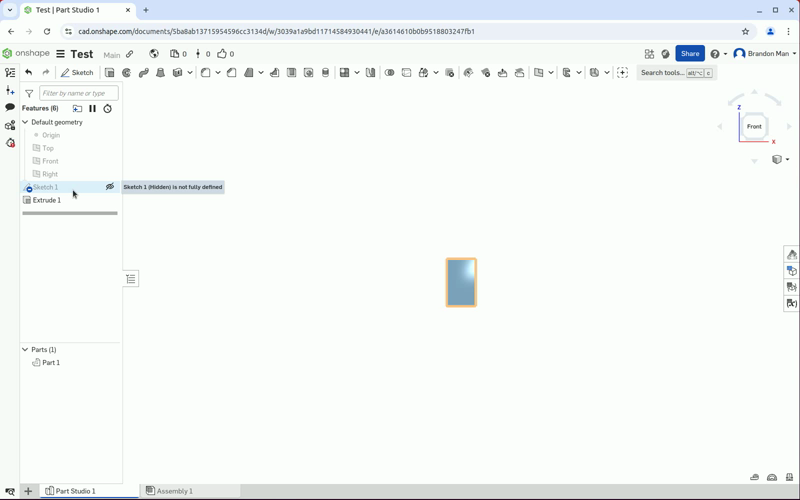
click(73, 189)
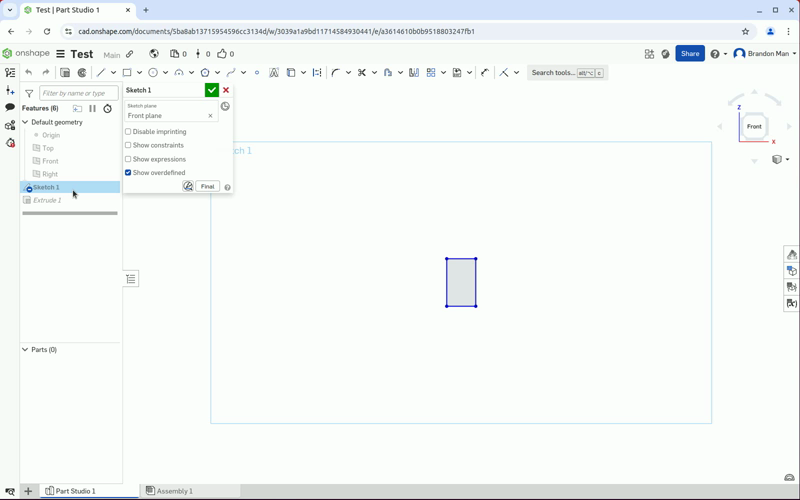
mouse_move(229, 92)
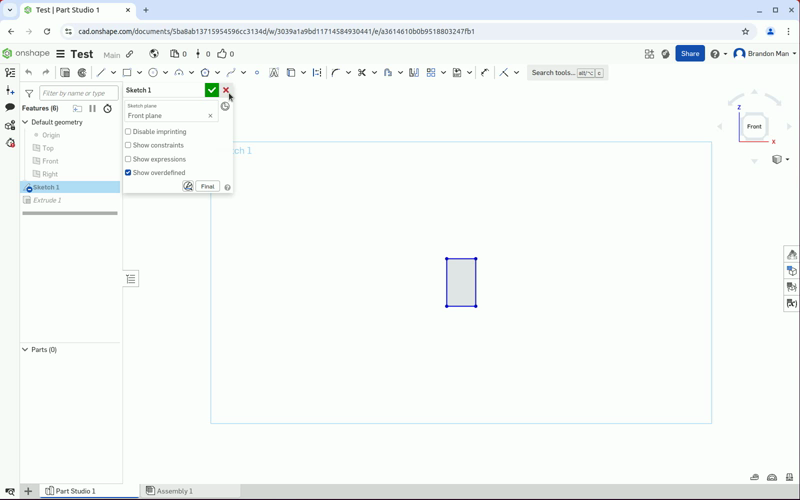
click(229, 92)
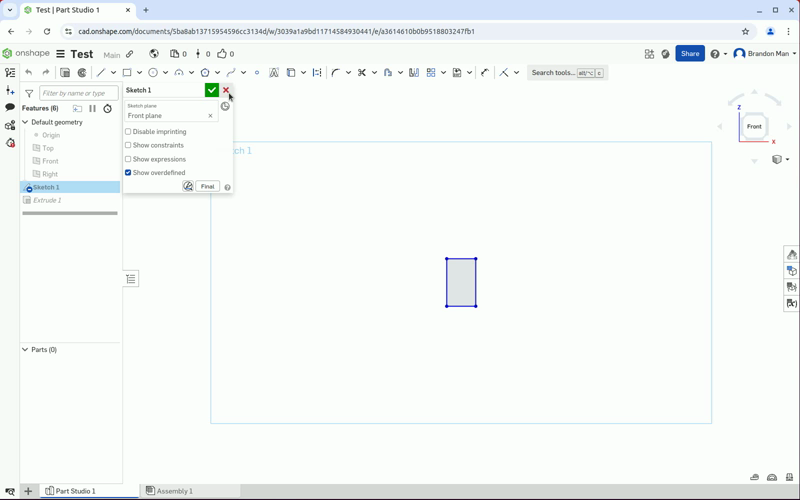
key(shift+s)
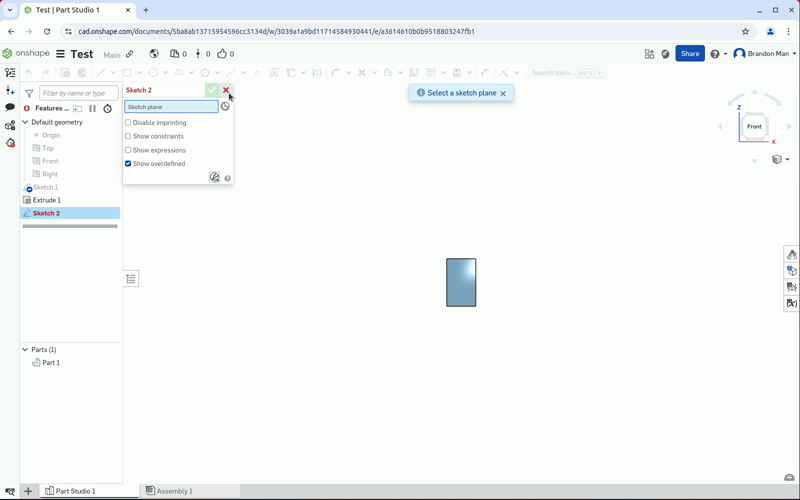
mouse_move(73, 163)
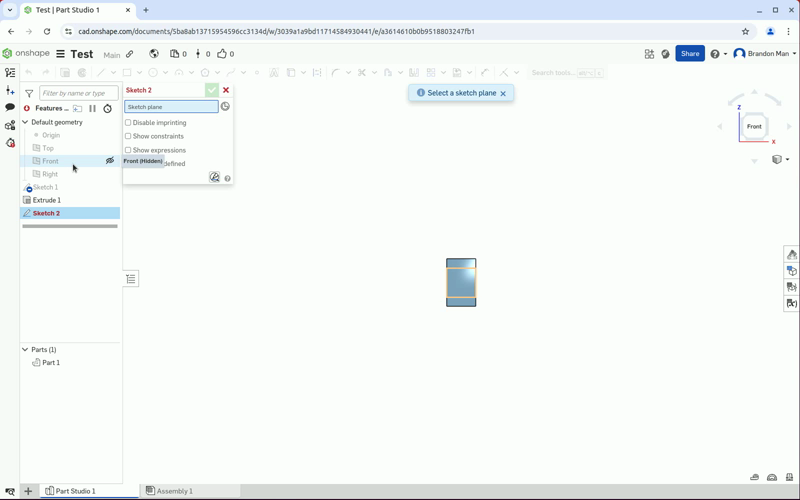
click(73, 163)
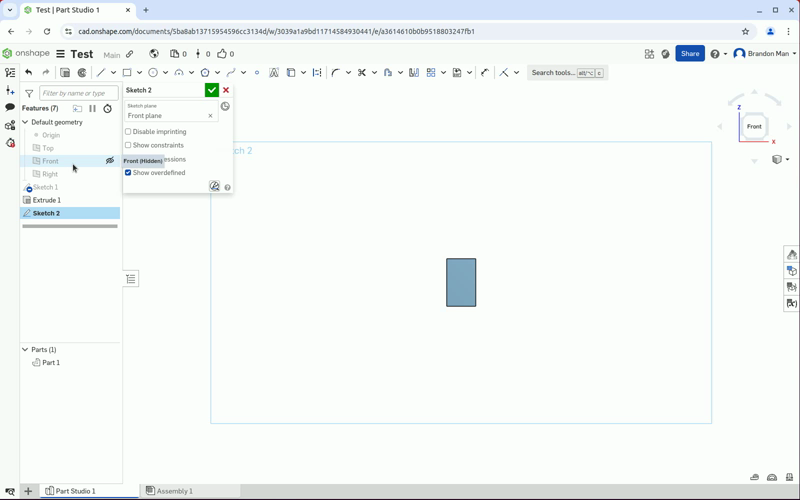
mouse_move(73, 352)
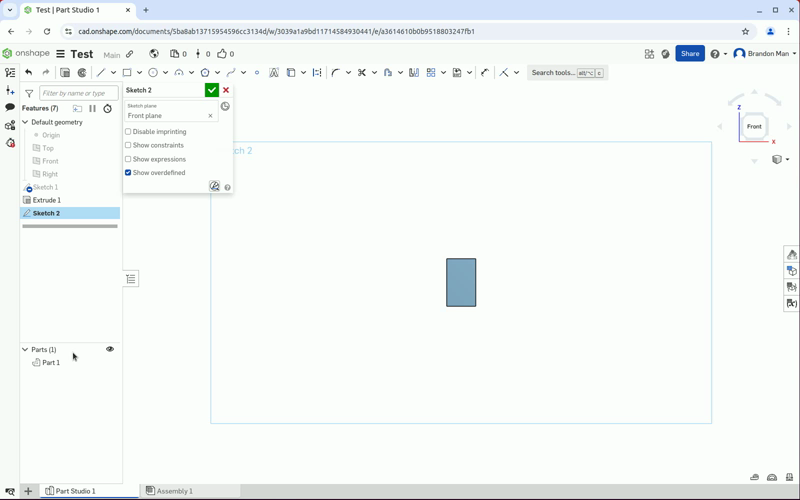
key(y)
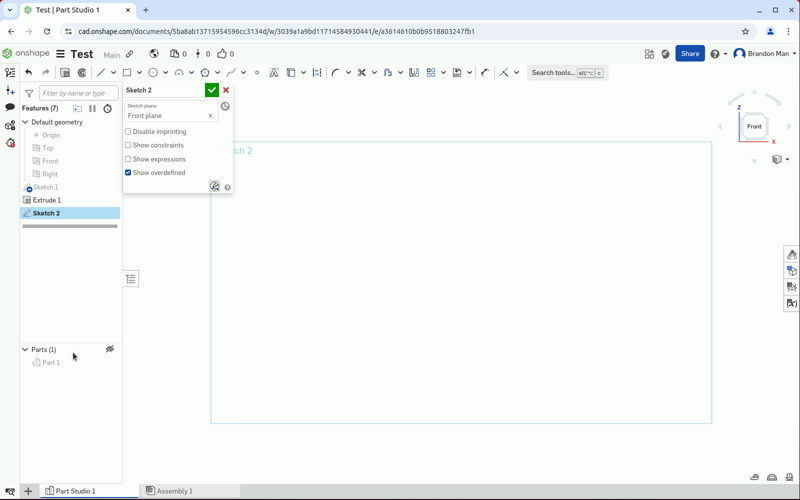
key(l)
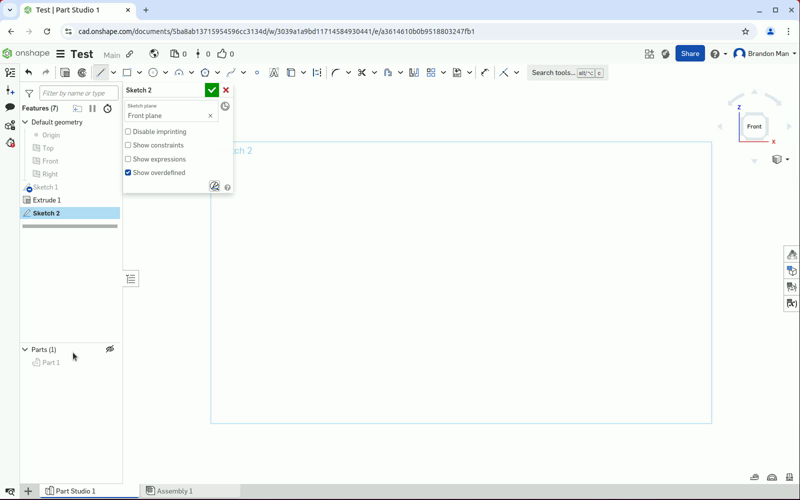
key_down(shift)
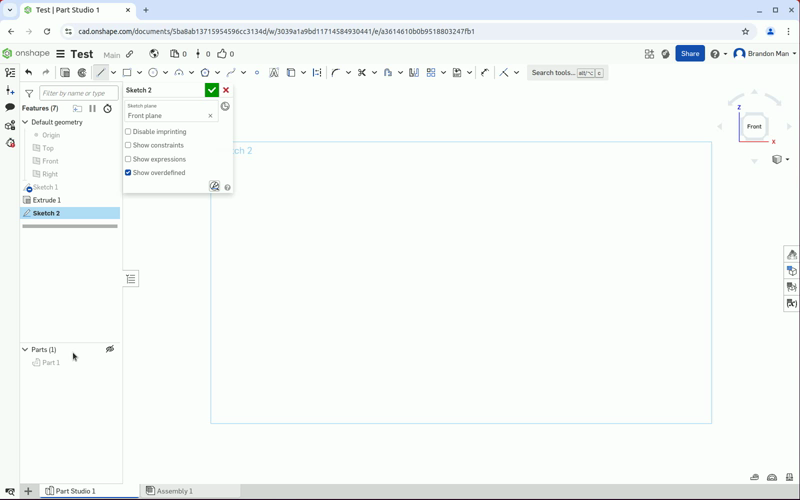
mouse_move(348, 341)
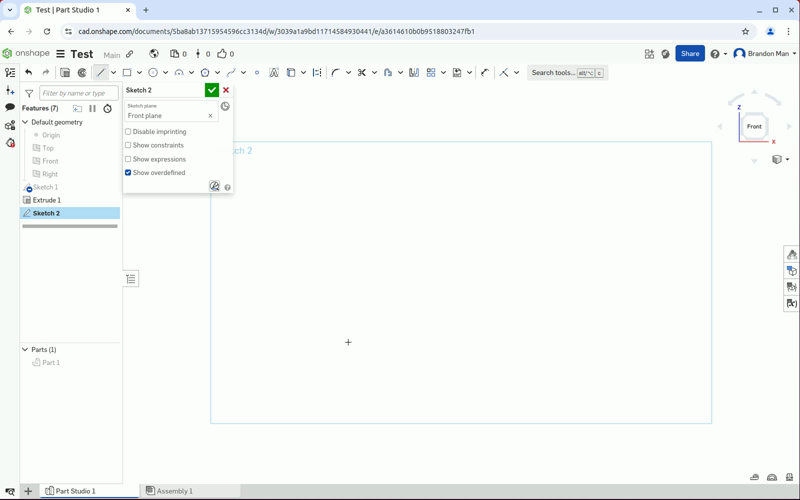
click(348, 341)
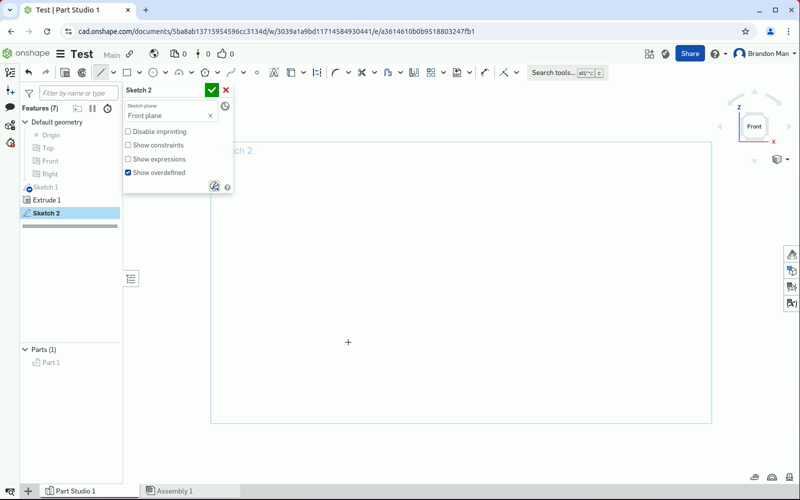
key_up(shift)
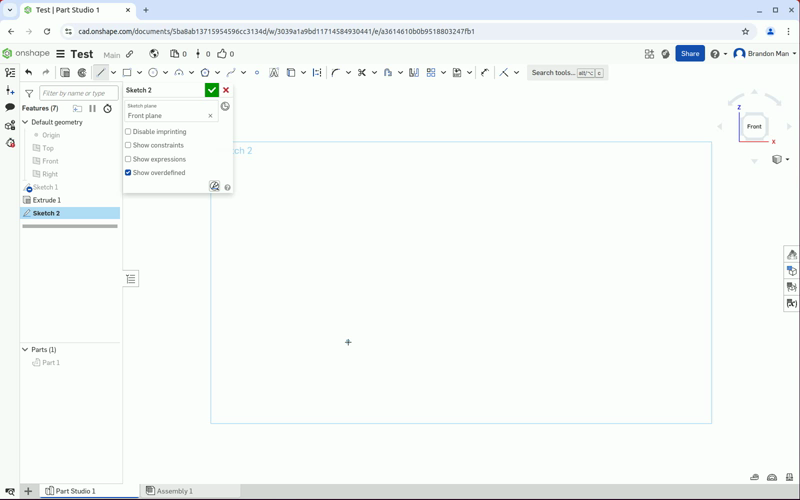
key_down(shift)
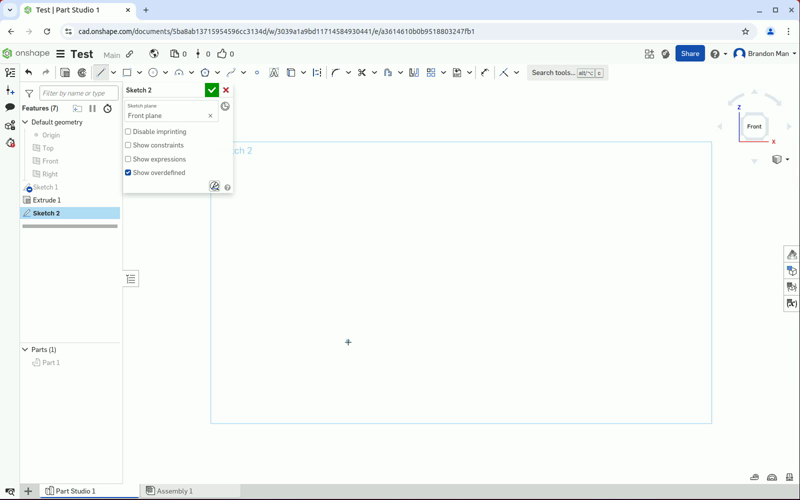
mouse_move(474, 341)
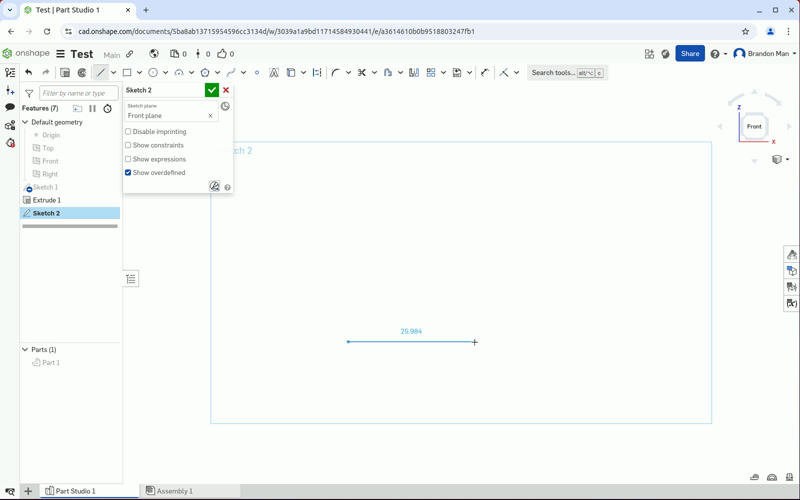
click(474, 341)
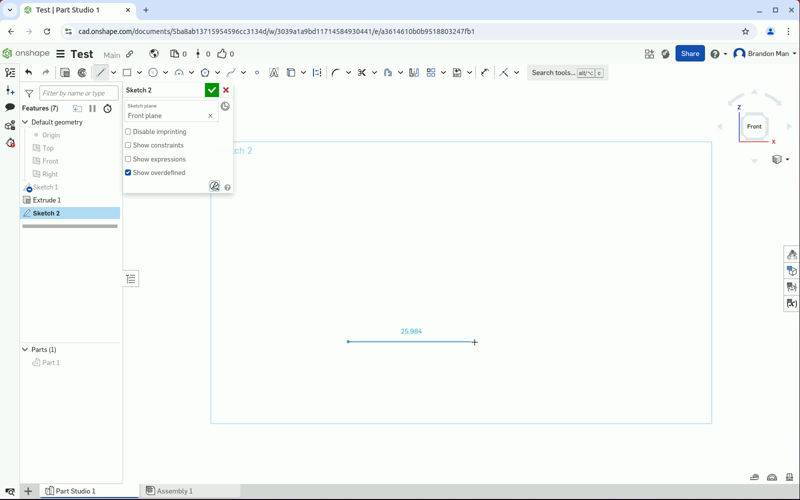
key_up(shift)
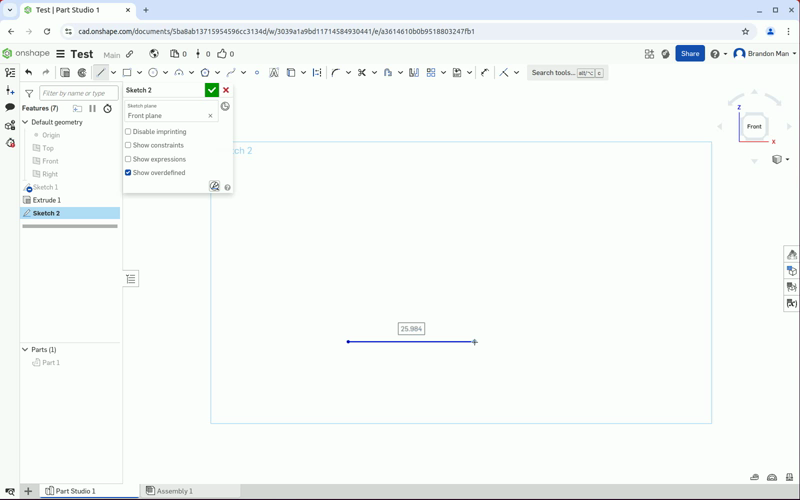
key_down(shift)
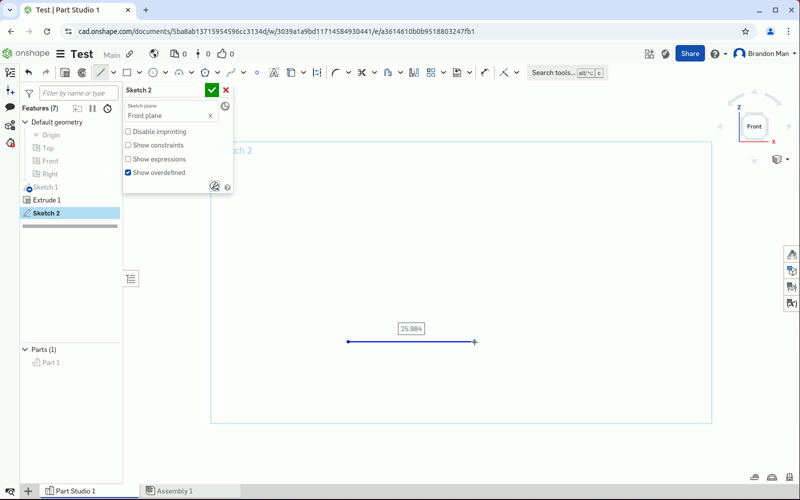
mouse_move(504, 341)
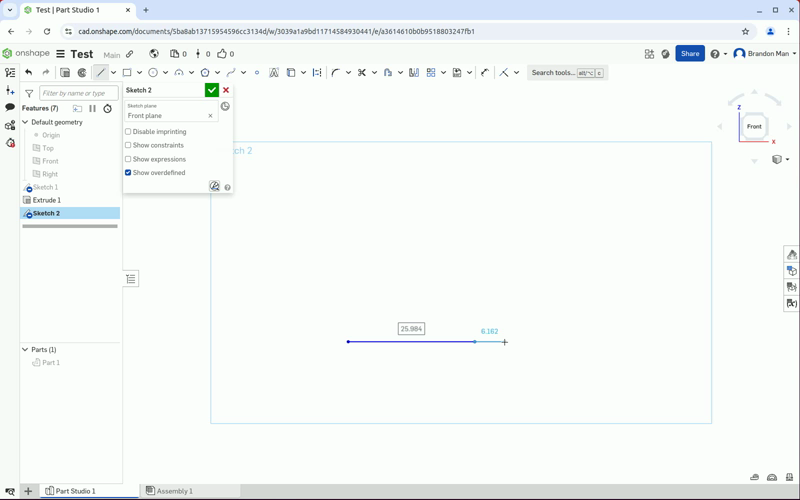
mouse_move(474, 315)
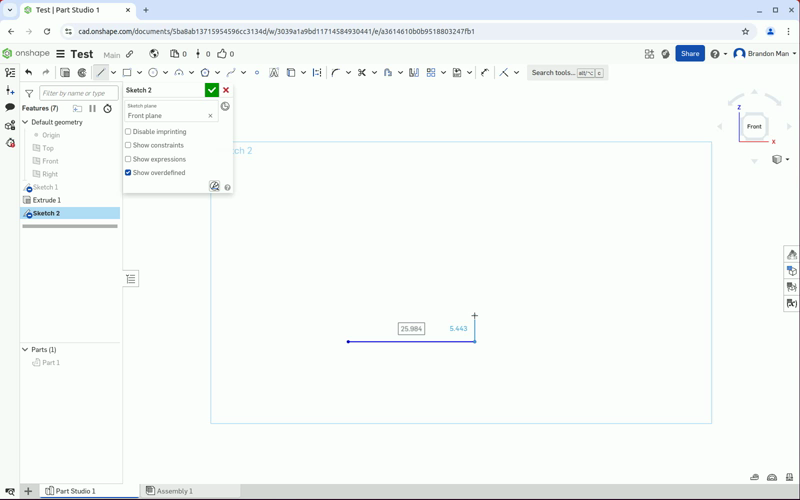
click(474, 315)
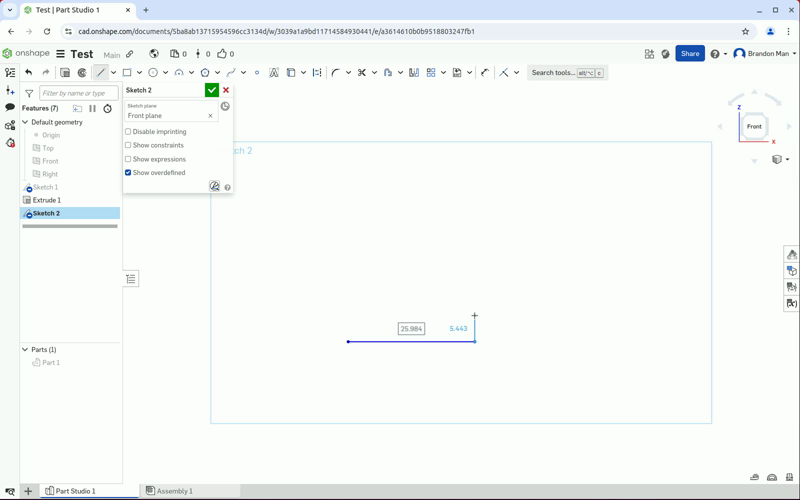
key_up(shift)
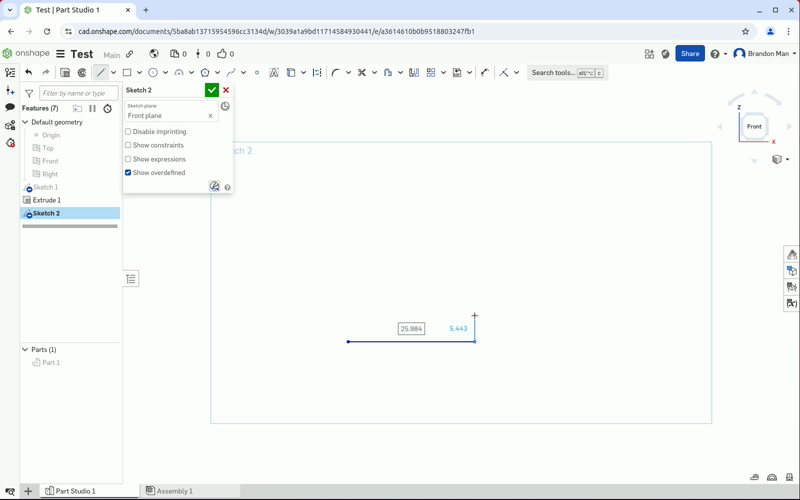
key_down(shift)
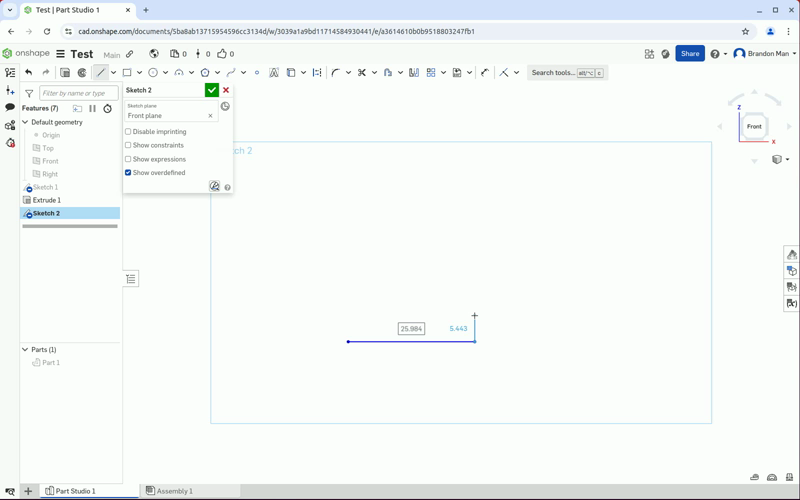
mouse_move(348, 341)
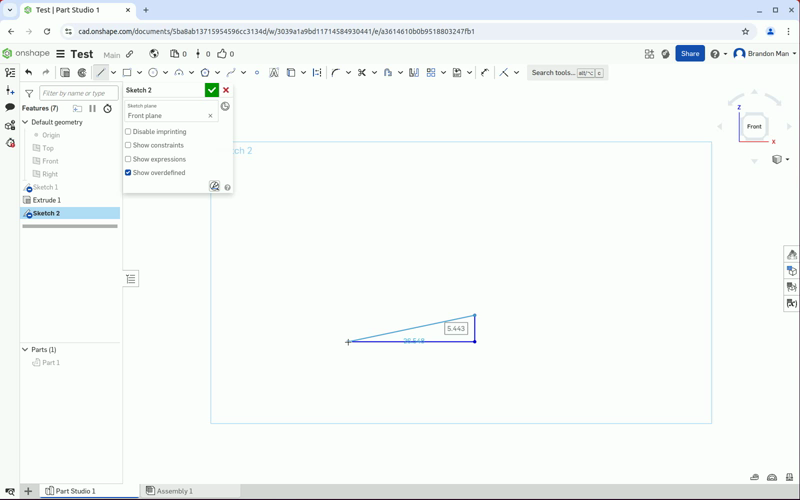
key_up(shift)
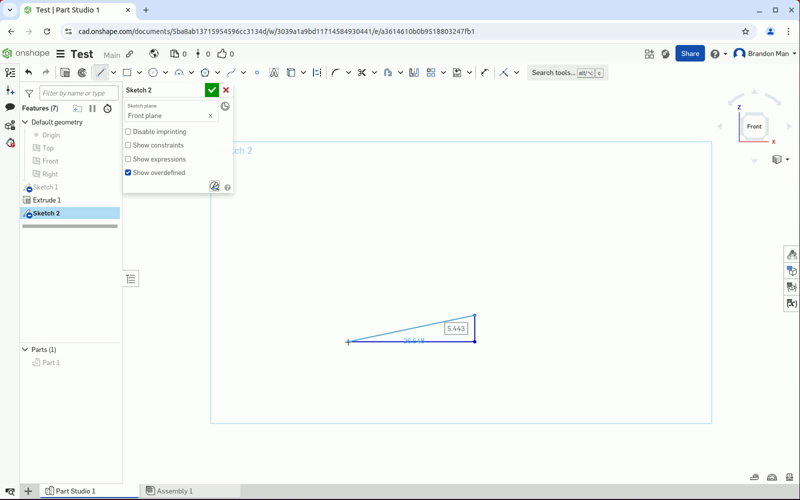
click(348, 341)
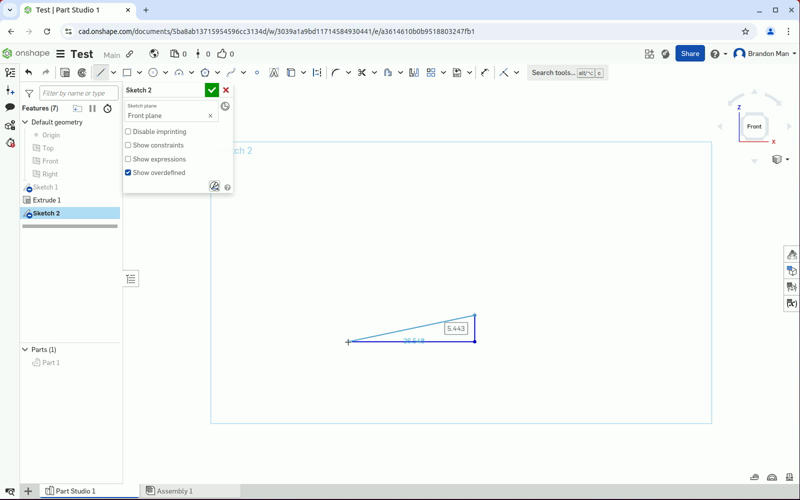
key(esc)
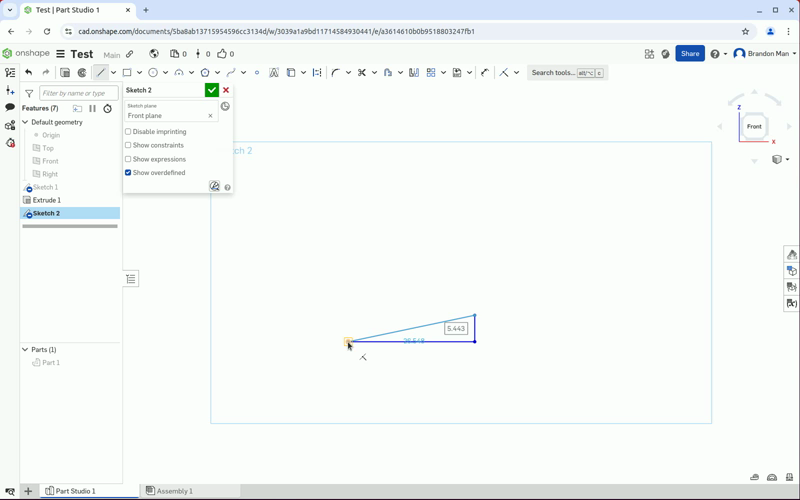
mouse_move(429, 338)
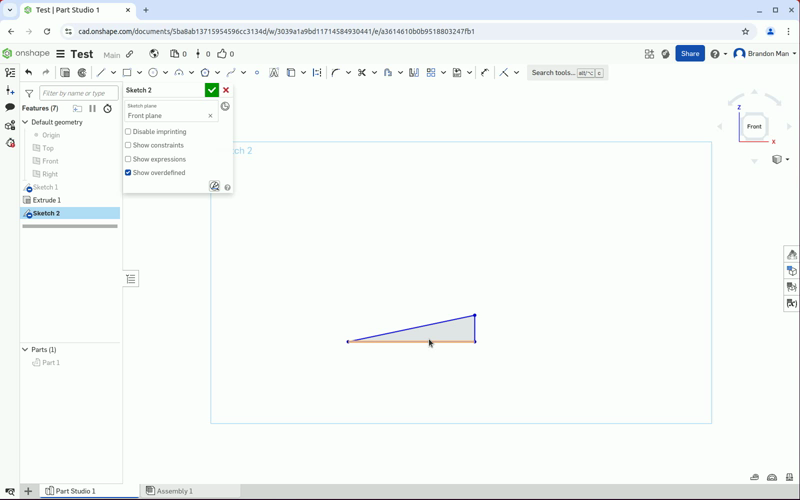
scroll(6)
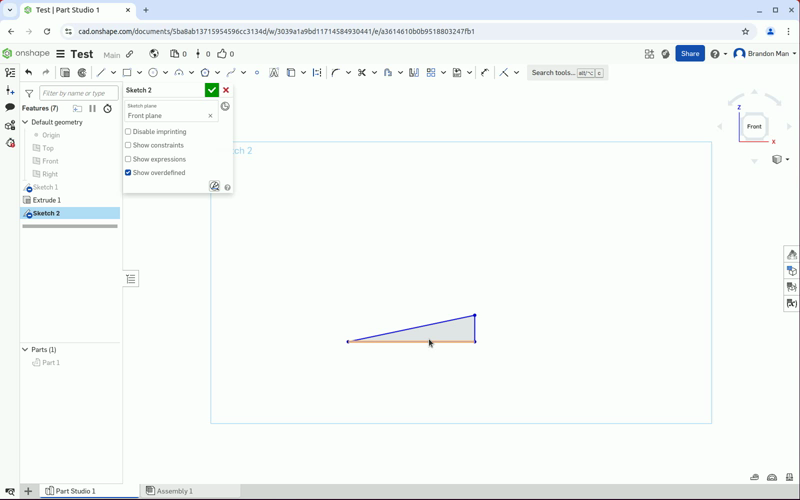
scroll(6)
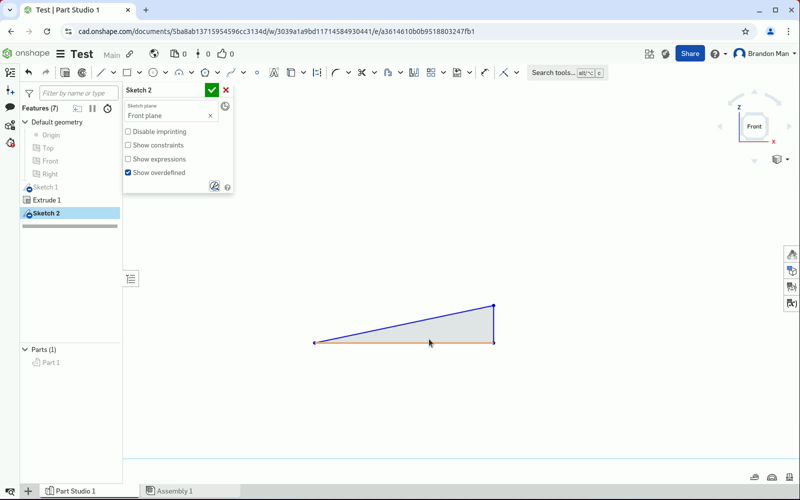
scroll(6)
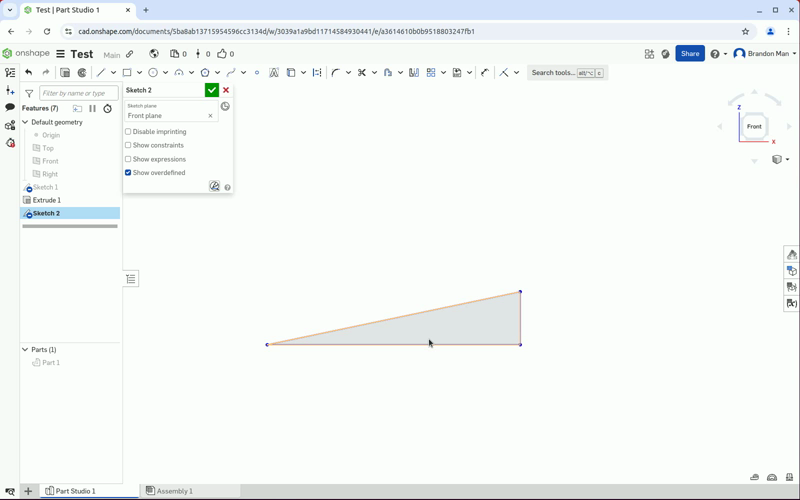
scroll(6)
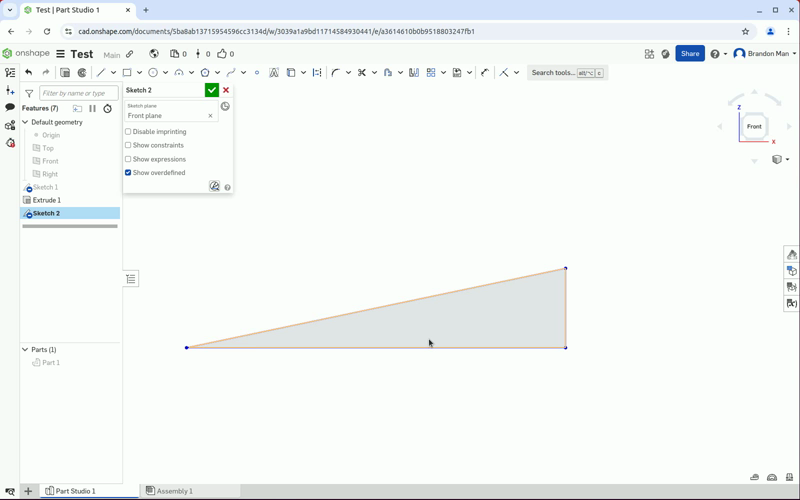
scroll(6)
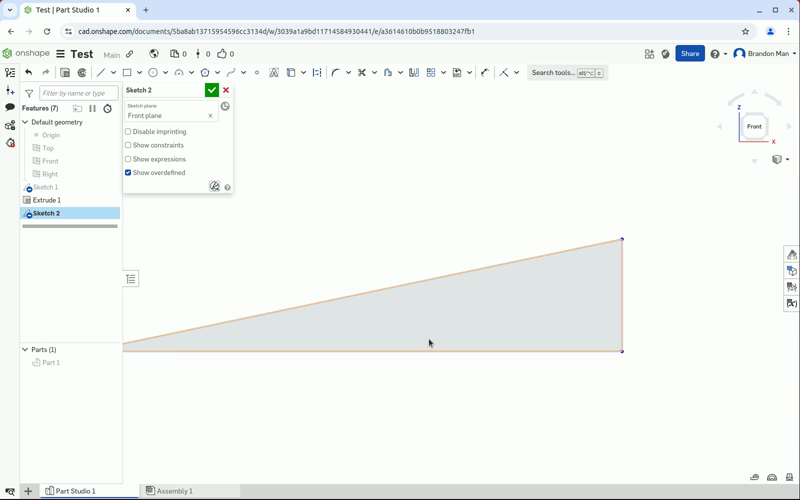
scroll(6)
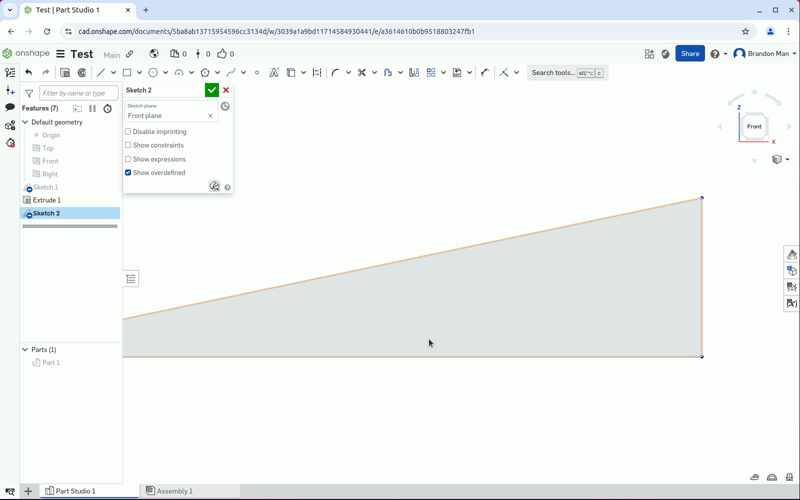
scroll(6)
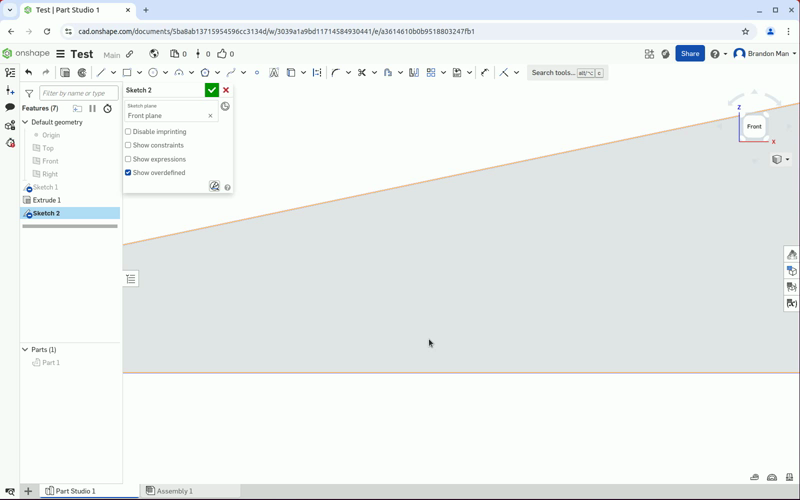
click(429, 338)
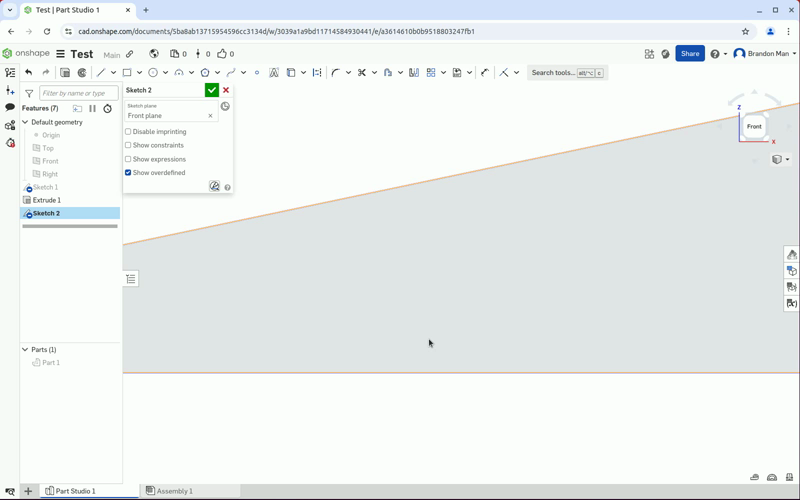
scroll(-6)
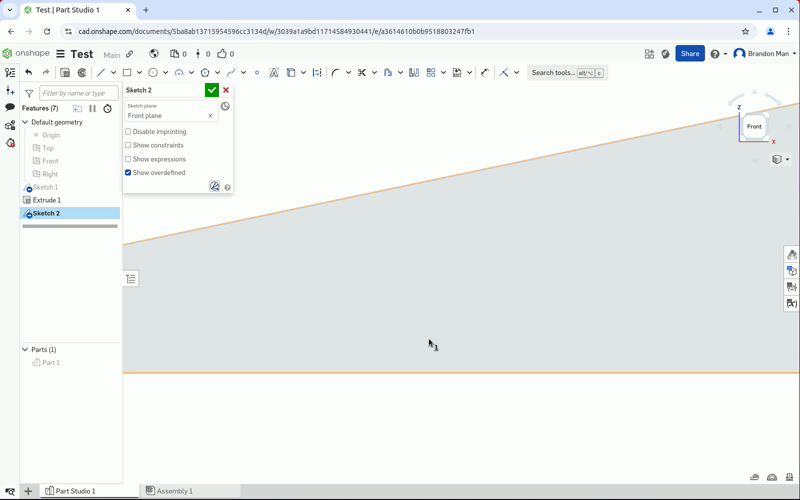
scroll(-6)
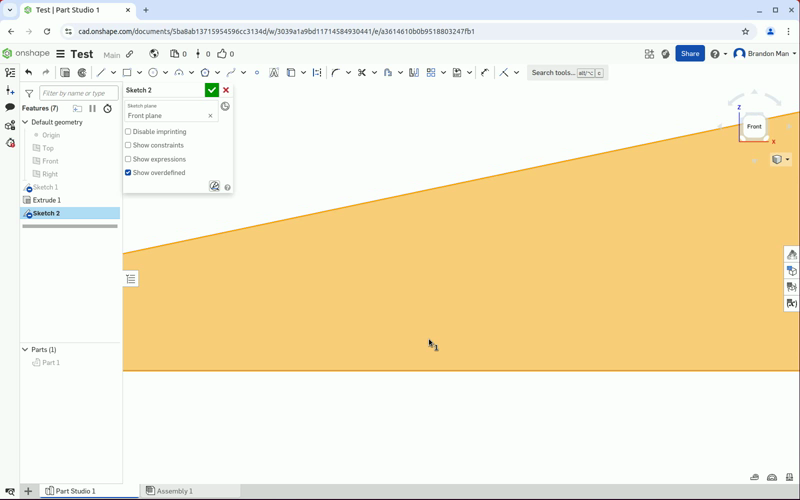
scroll(-6)
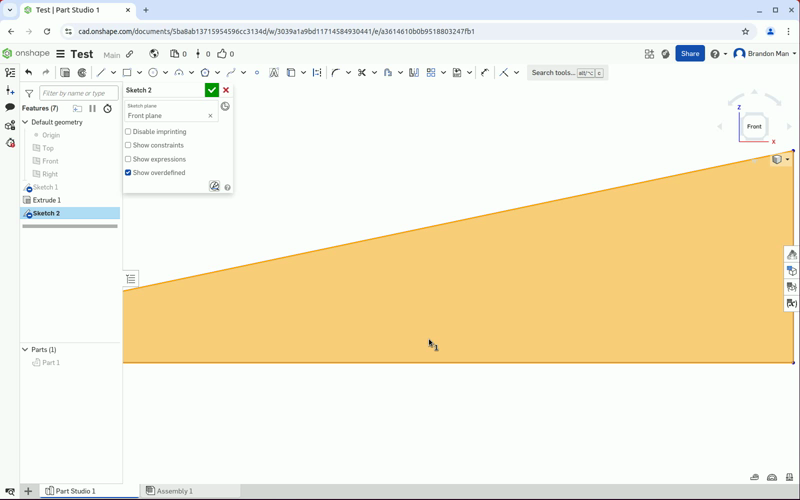
scroll(-6)
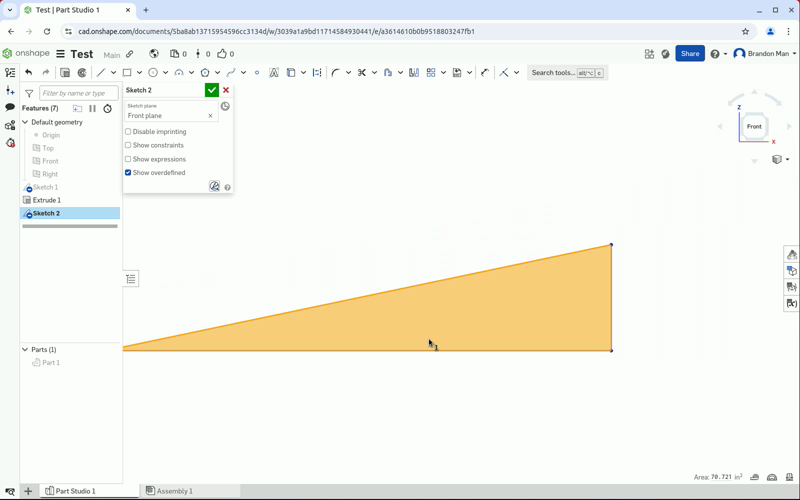
scroll(-6)
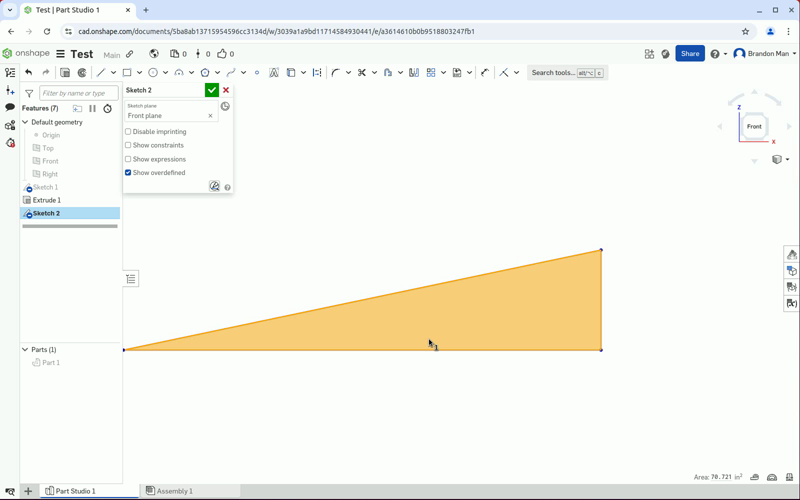
scroll(-6)
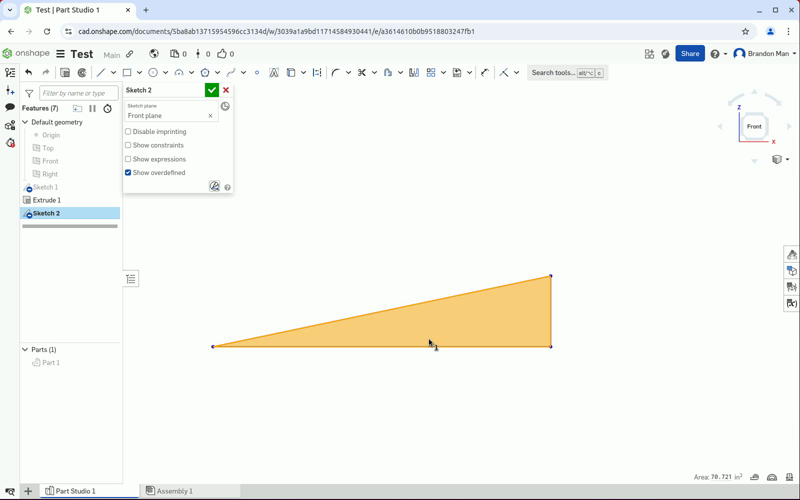
scroll(-6)
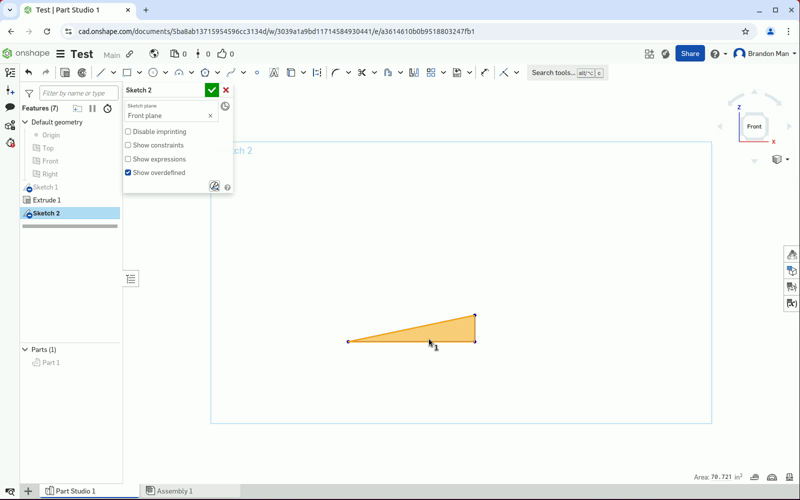
mouse_move(73, 352)
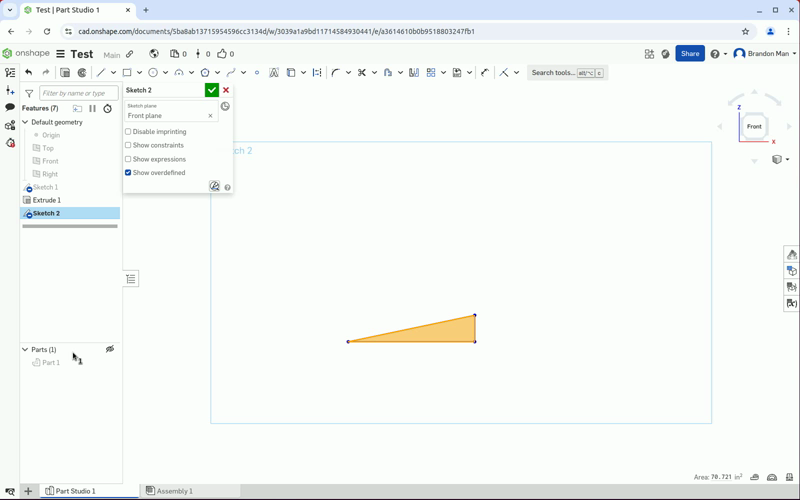
key(shift+y)
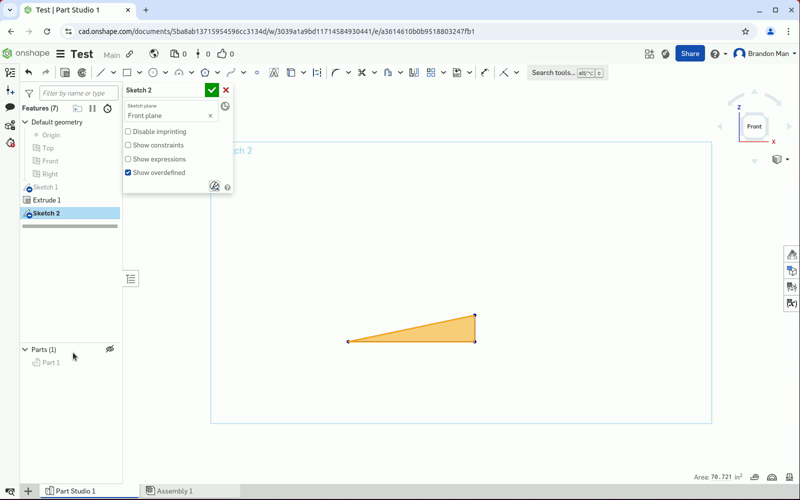
key(shift+e)
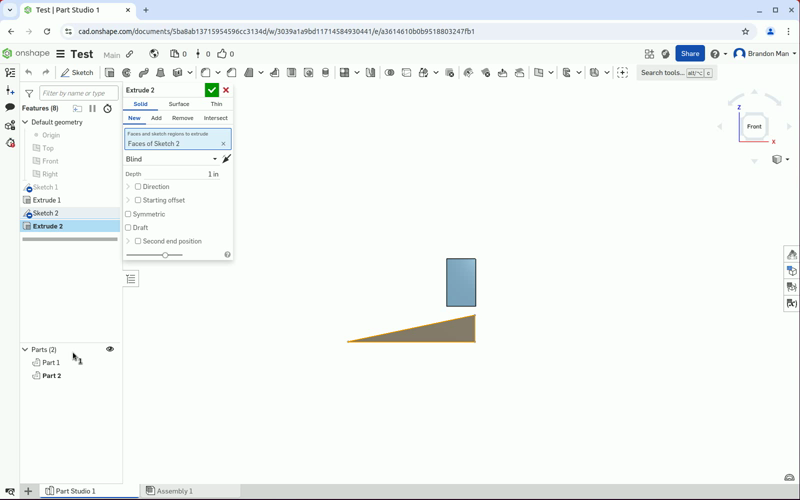
mouse_move(143, 106)
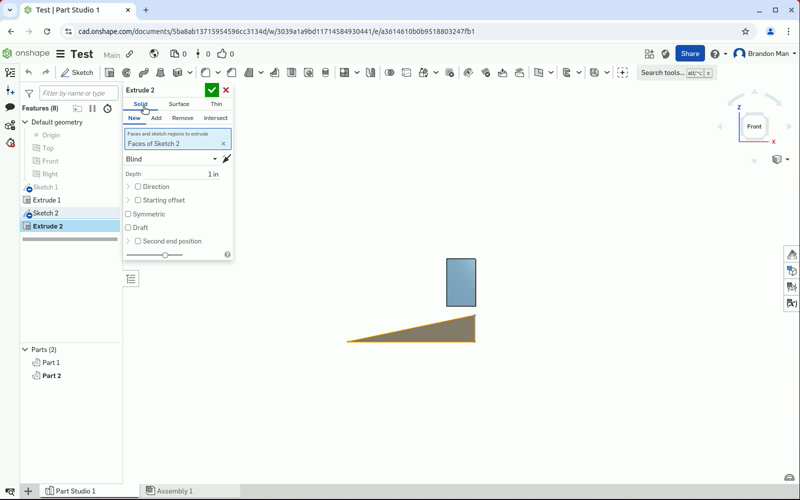
click(143, 106)
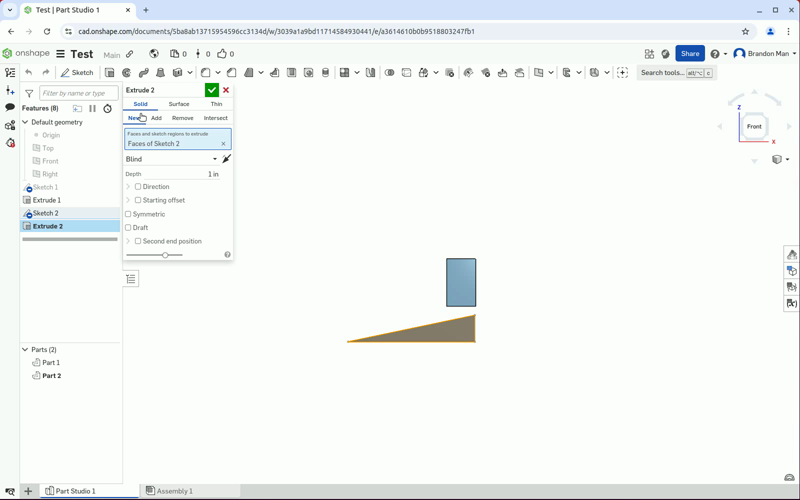
mouse_move(137, 120)
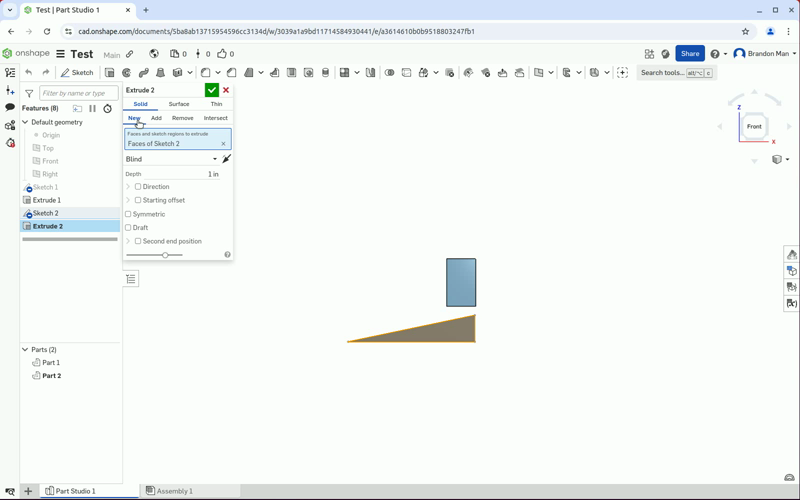
click(137, 120)
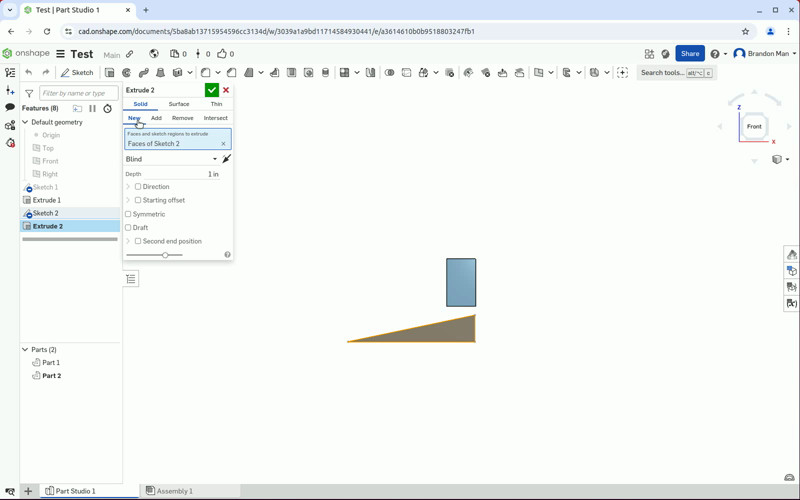
key(tab, 4)
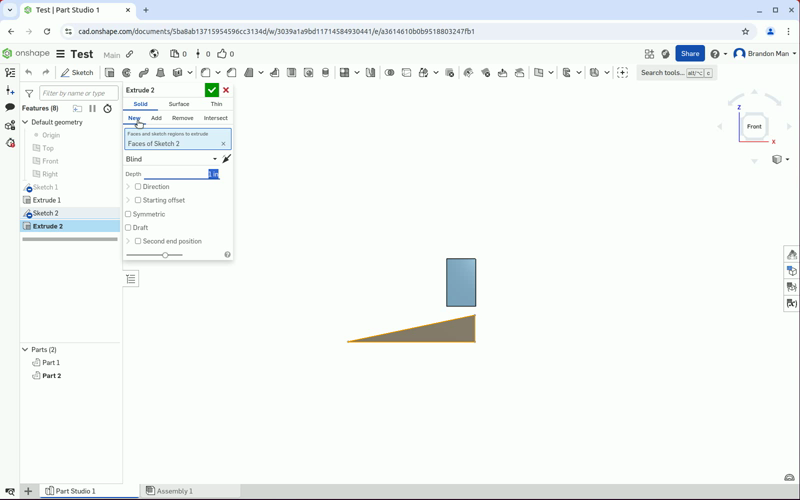
text(44.29)
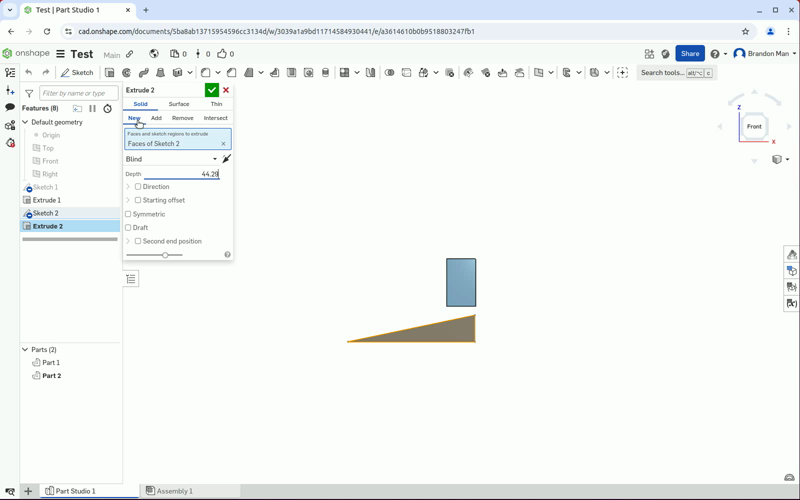
key(tab, 3)
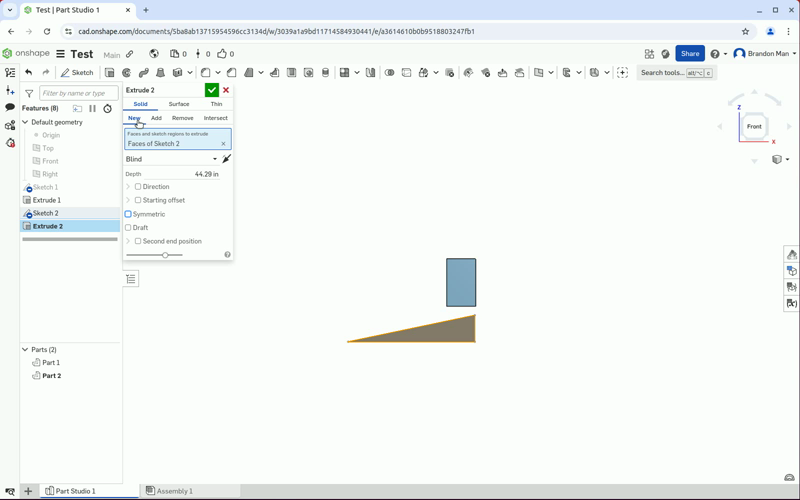
key(space)
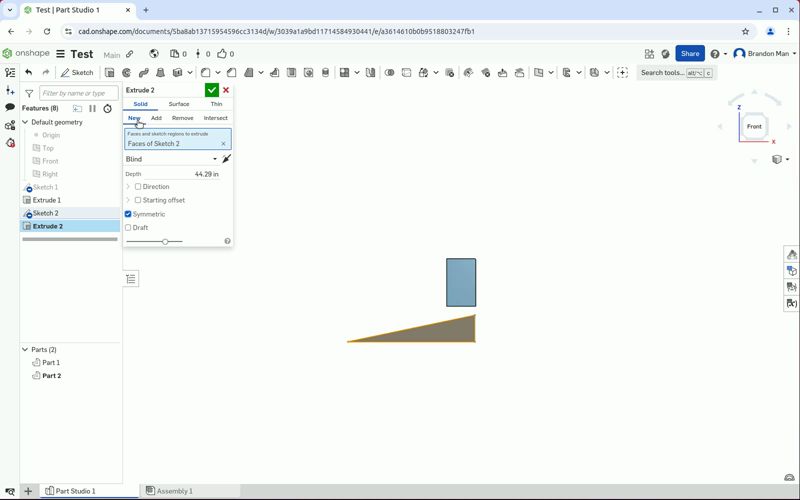
key(enter)
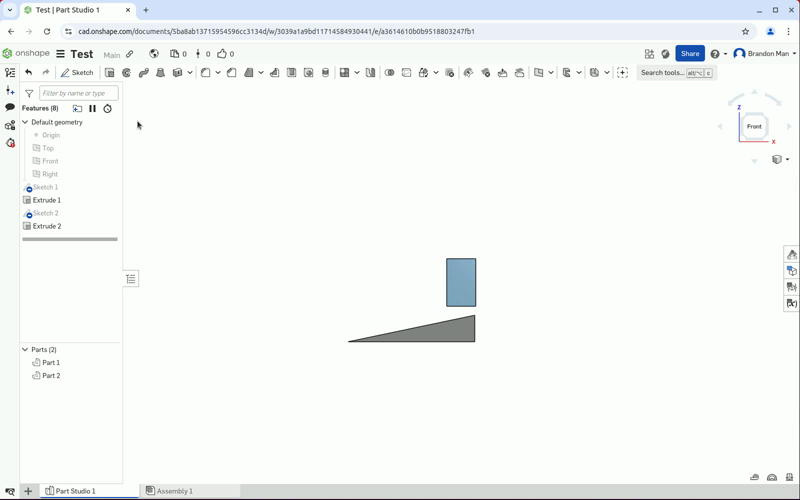
key(shift+h)
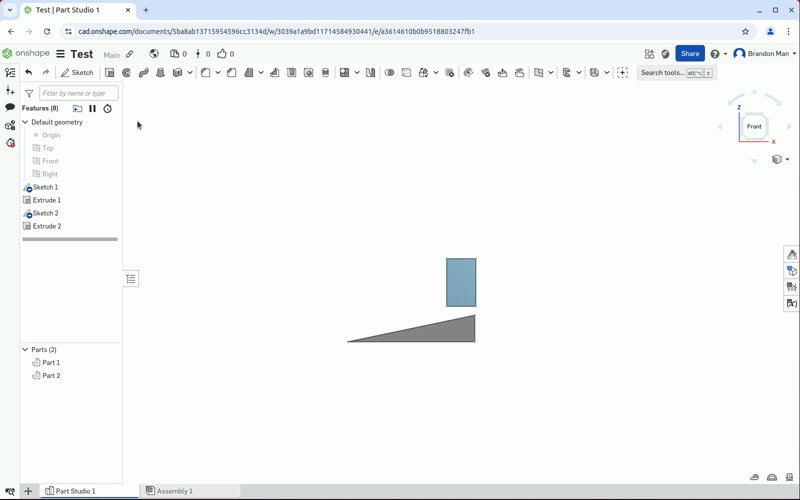
key(shift+h)
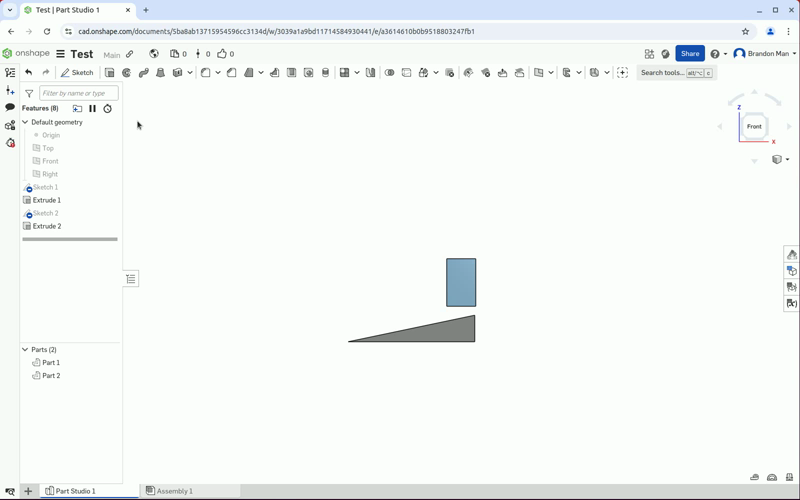
mouse_move(73, 189)
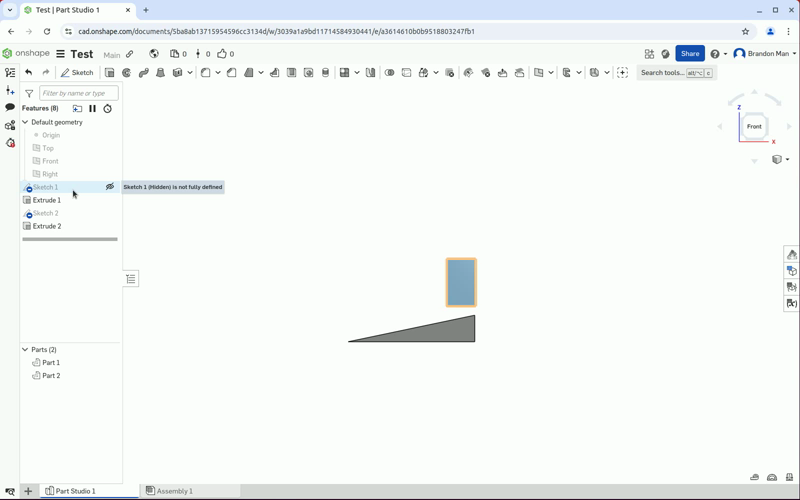
click(73, 189)
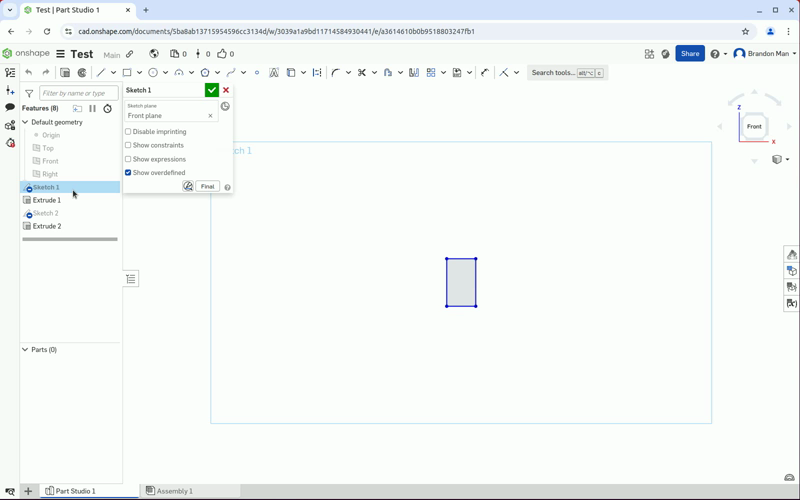
mouse_move(229, 92)
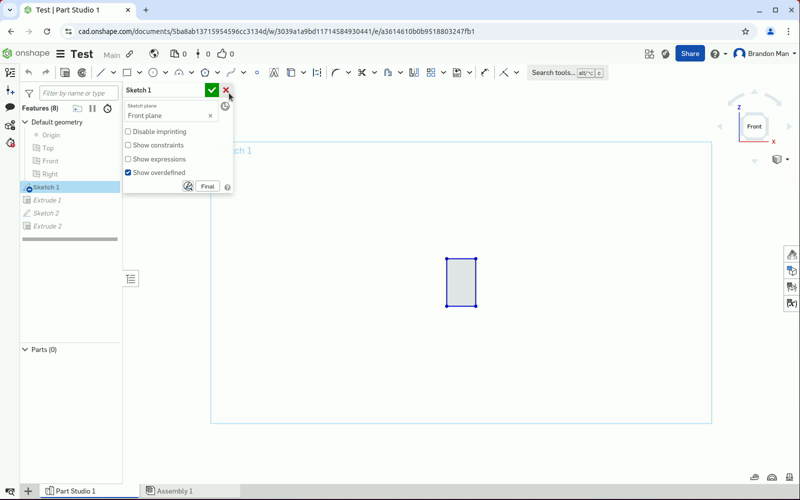
click(229, 92)
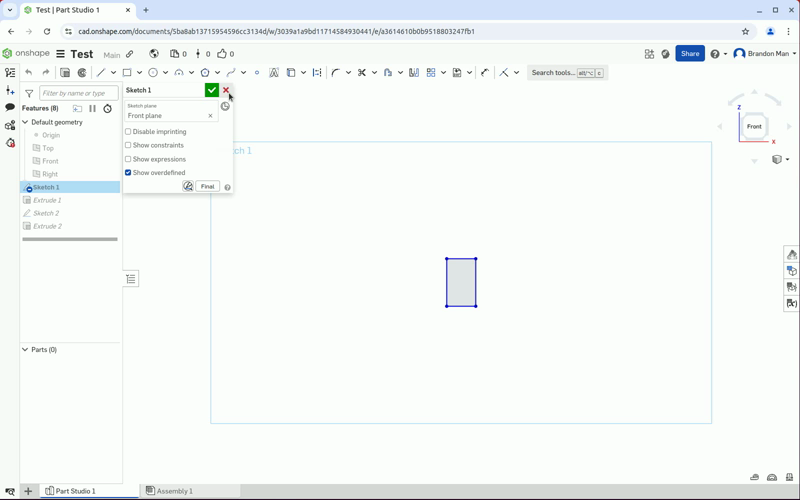
key(shift+s)
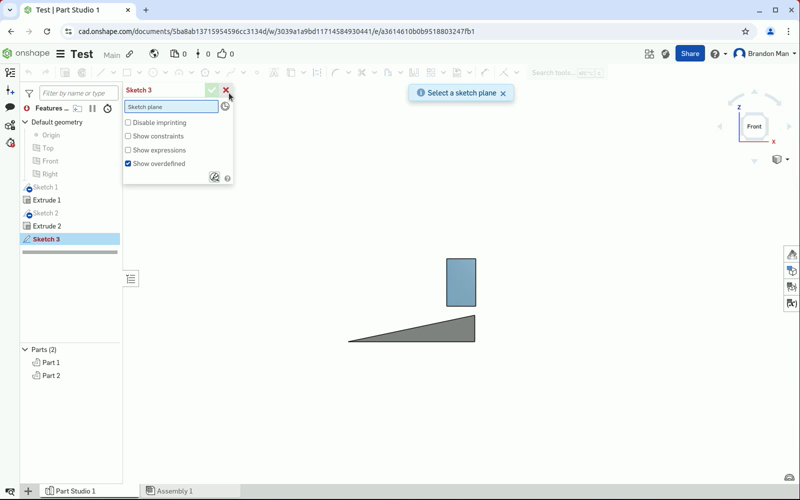
mouse_move(73, 163)
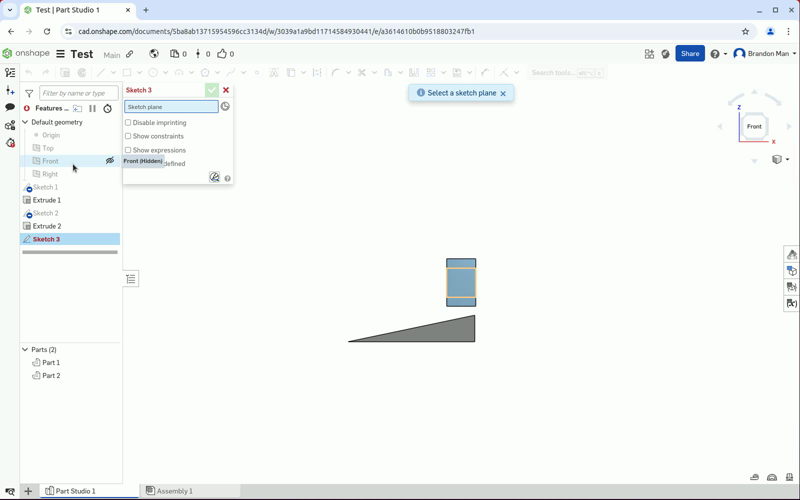
click(73, 163)
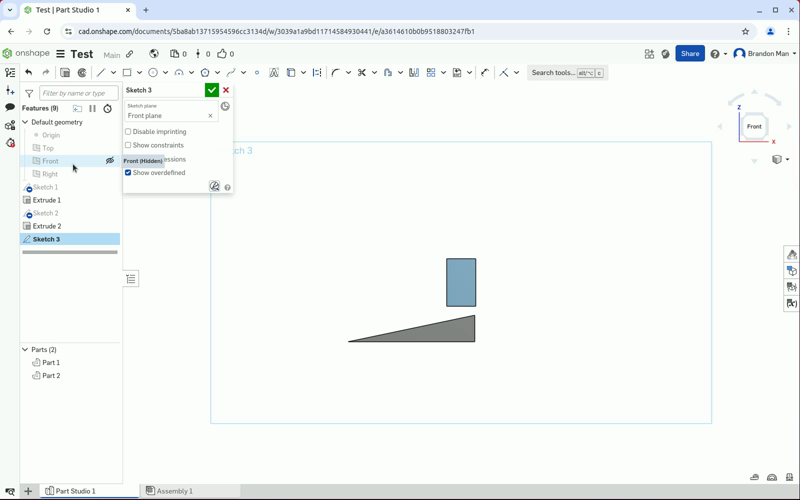
mouse_move(73, 352)
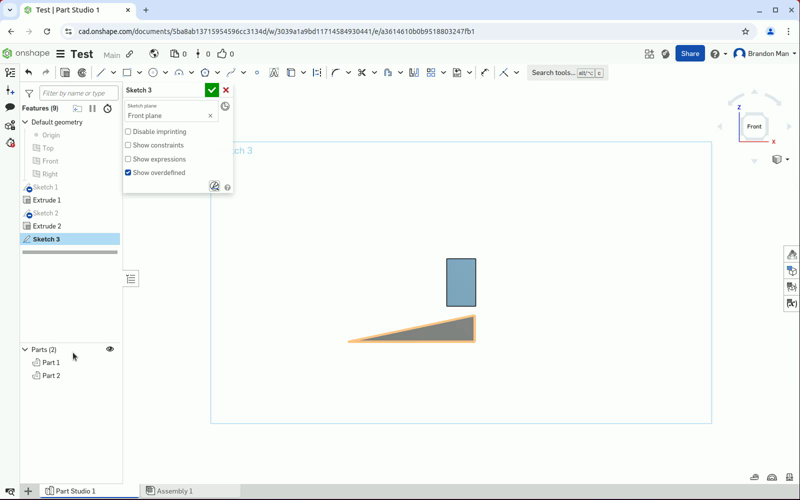
key(y)
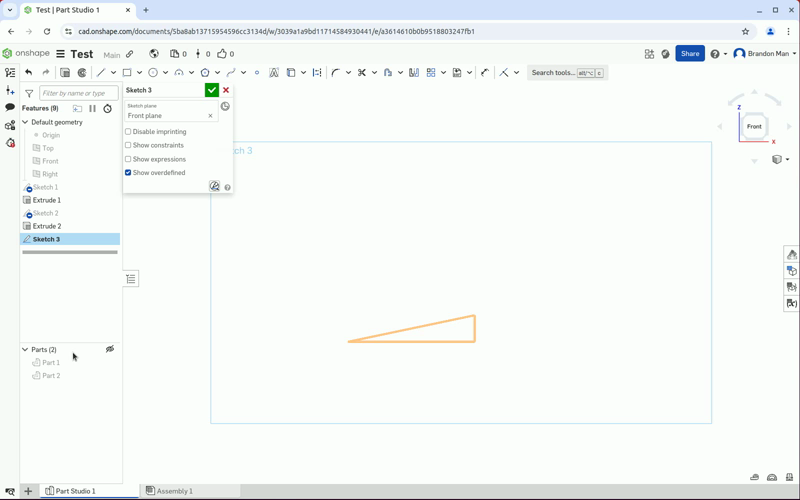
key(l)
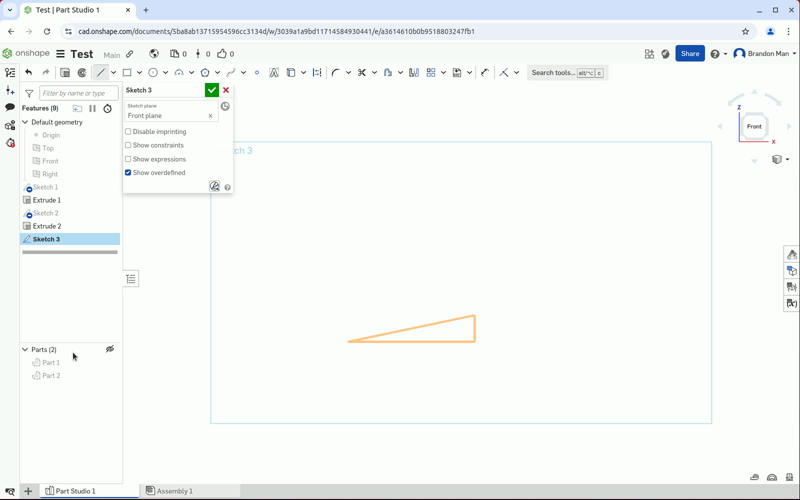
key_down(shift)
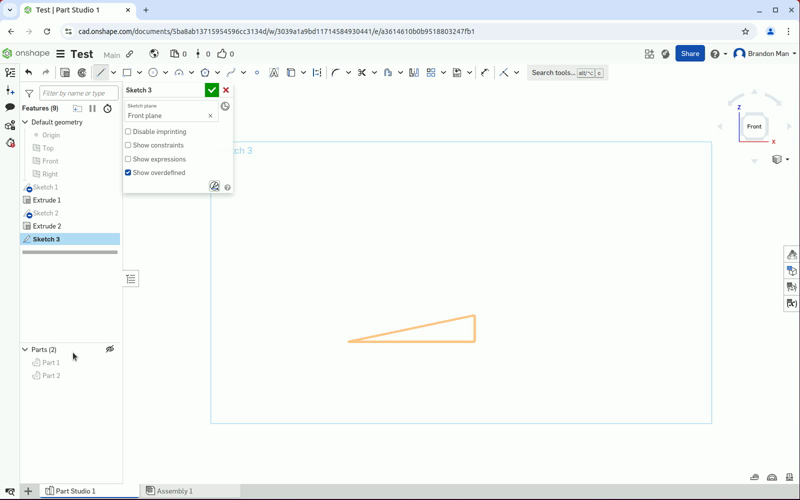
mouse_move(348, 226)
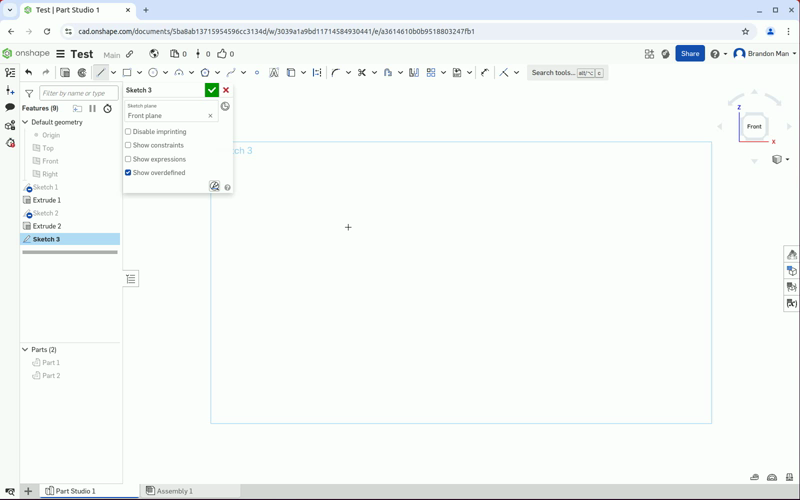
click(348, 226)
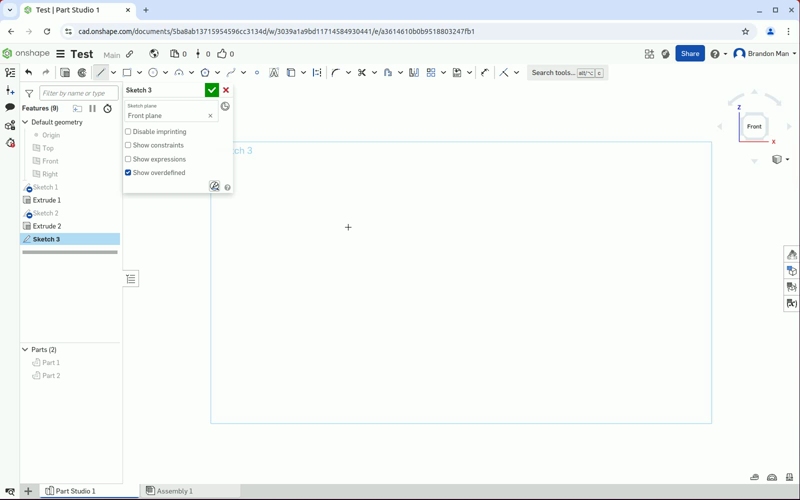
key_up(shift)
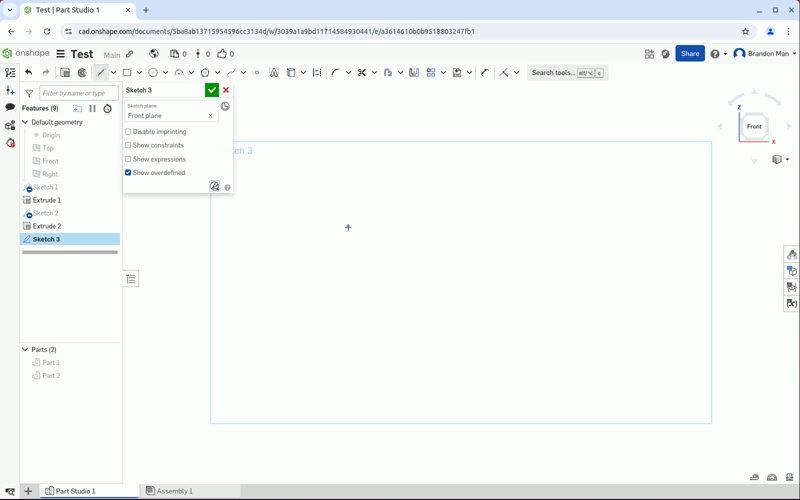
key_down(shift)
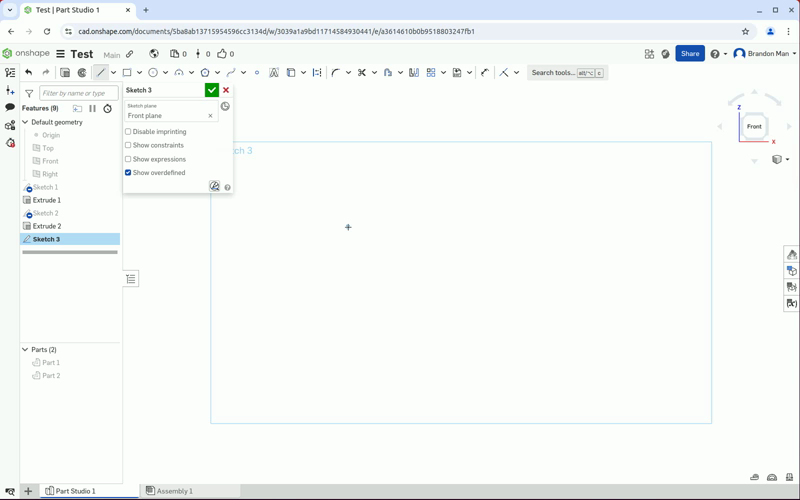
mouse_move(474, 253)
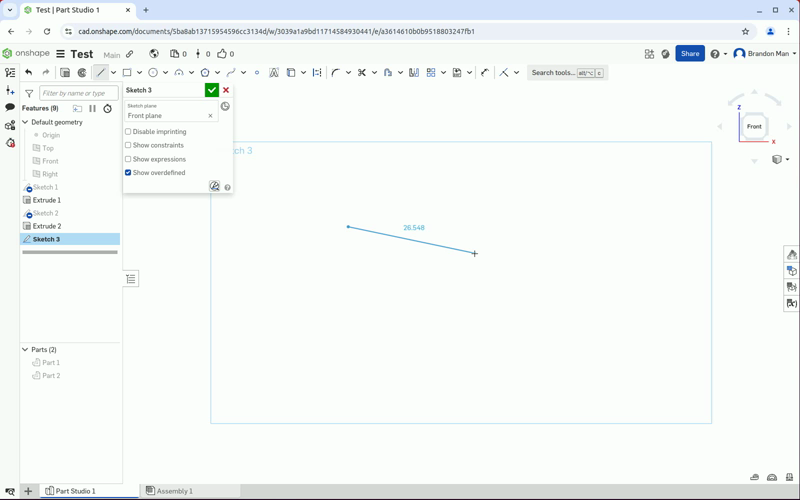
click(474, 253)
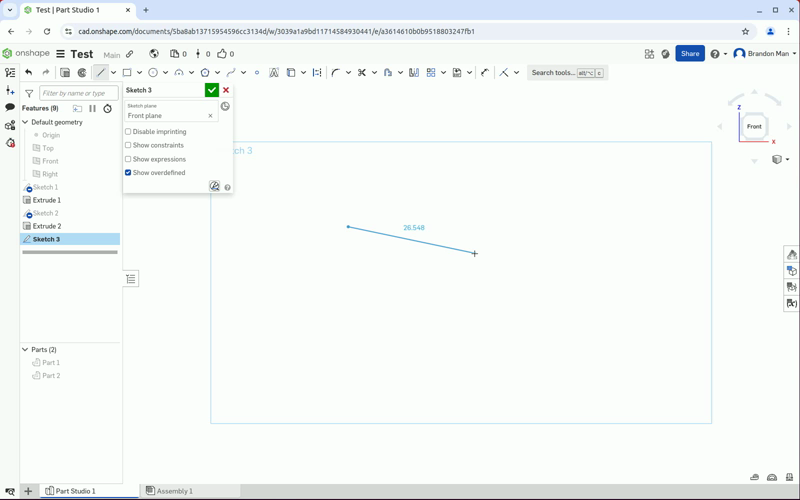
key_up(shift)
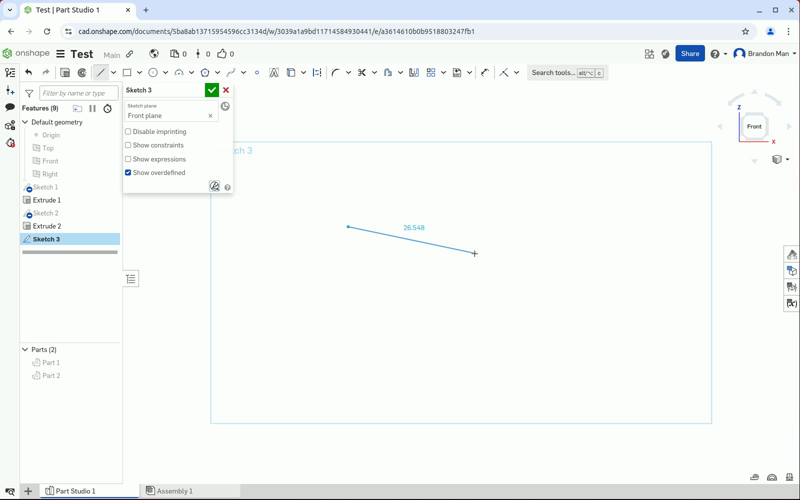
key_down(shift)
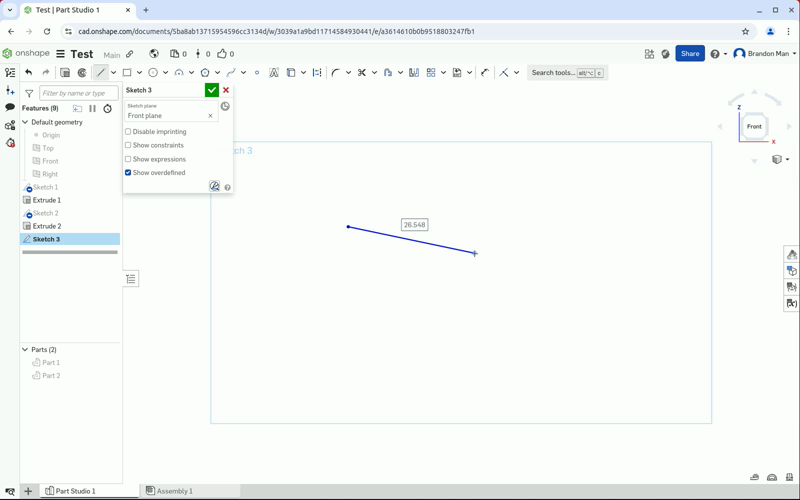
mouse_move(504, 253)
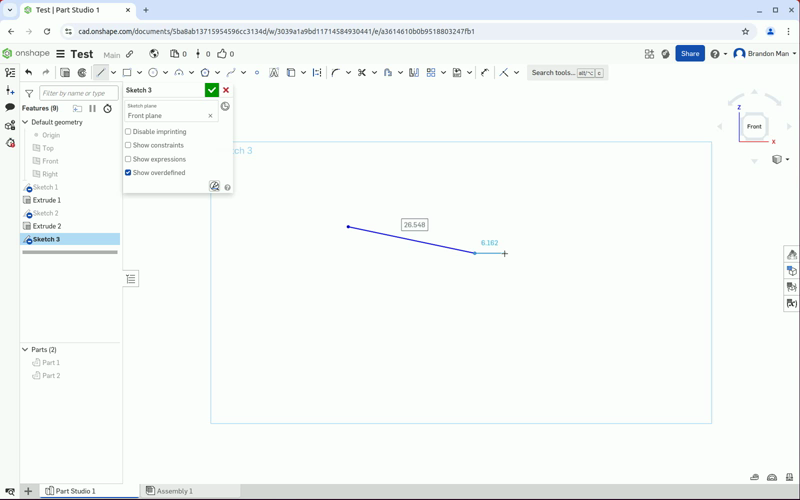
mouse_move(474, 226)
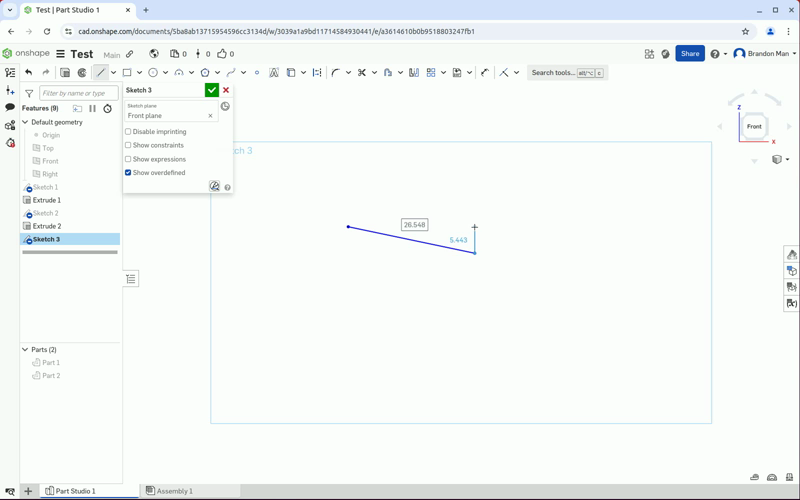
click(474, 226)
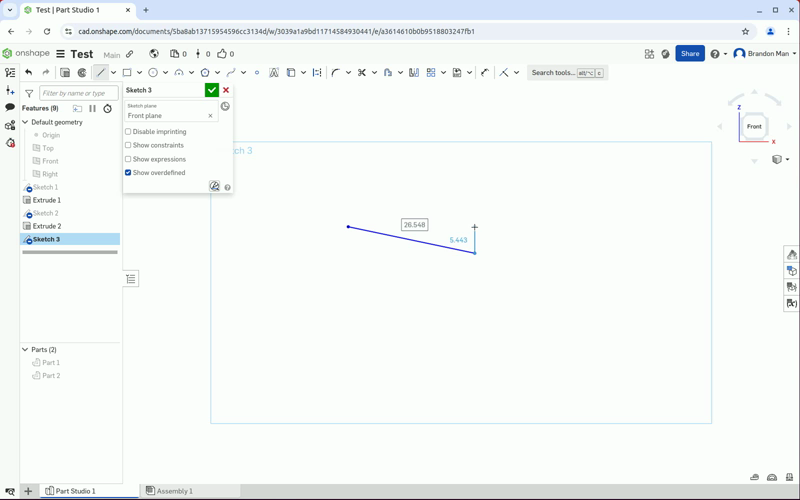
key_up(shift)
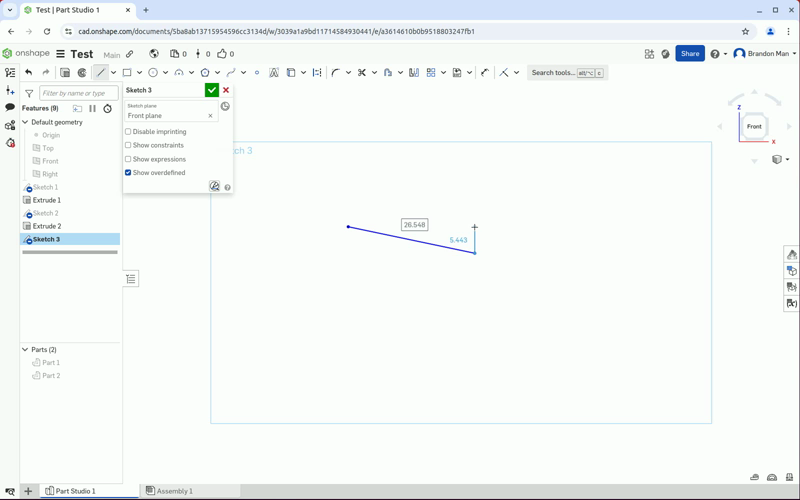
key_down(shift)
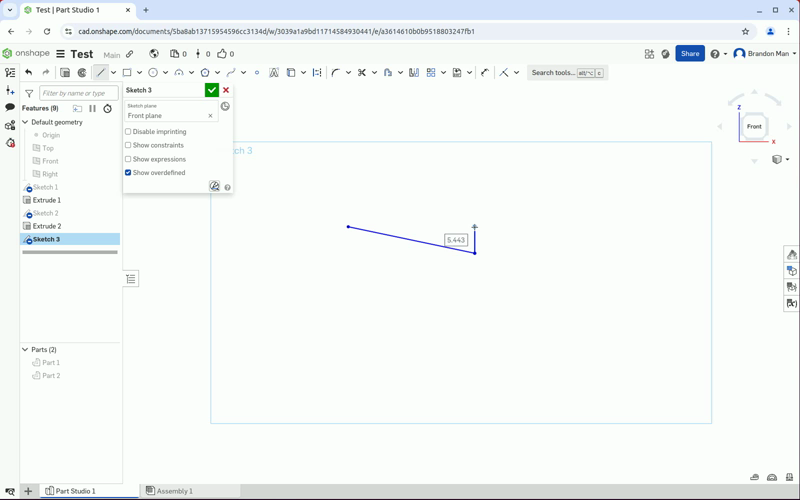
mouse_move(348, 226)
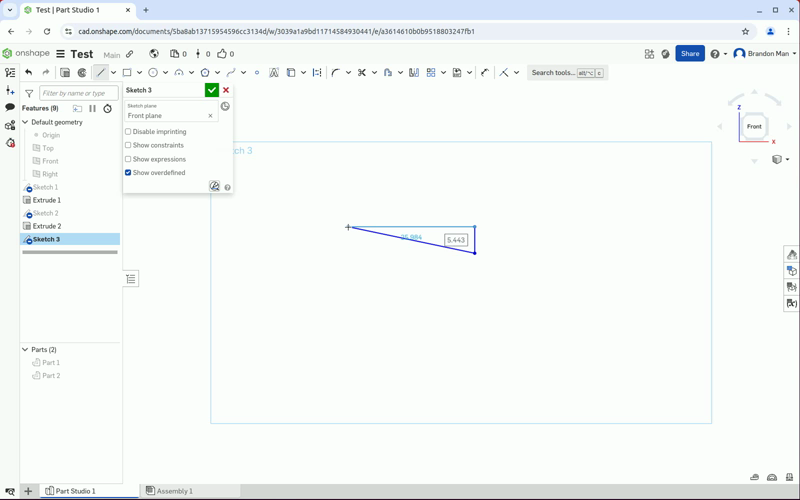
key_up(shift)
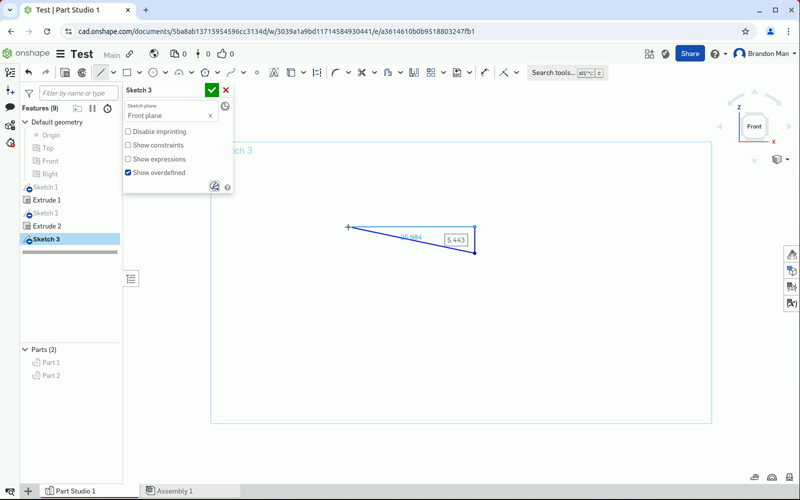
click(348, 226)
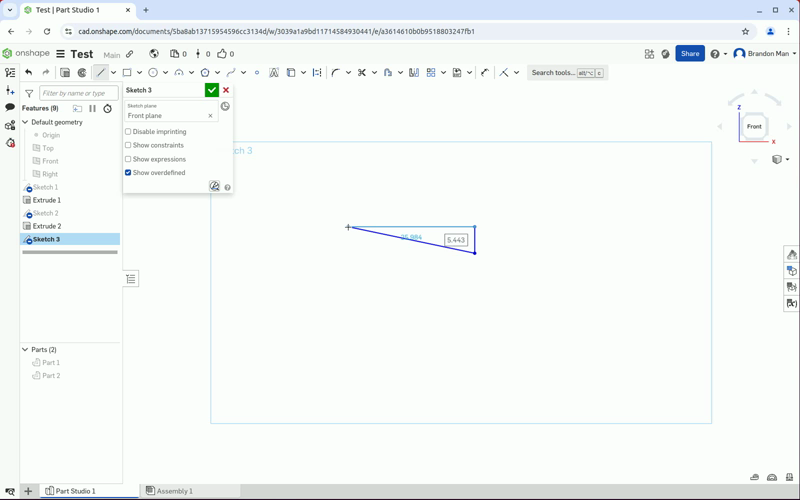
key(esc)
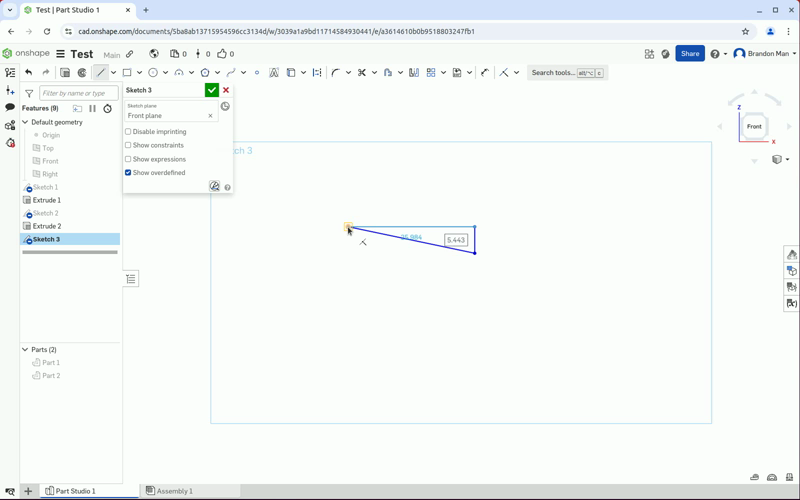
mouse_move(464, 248)
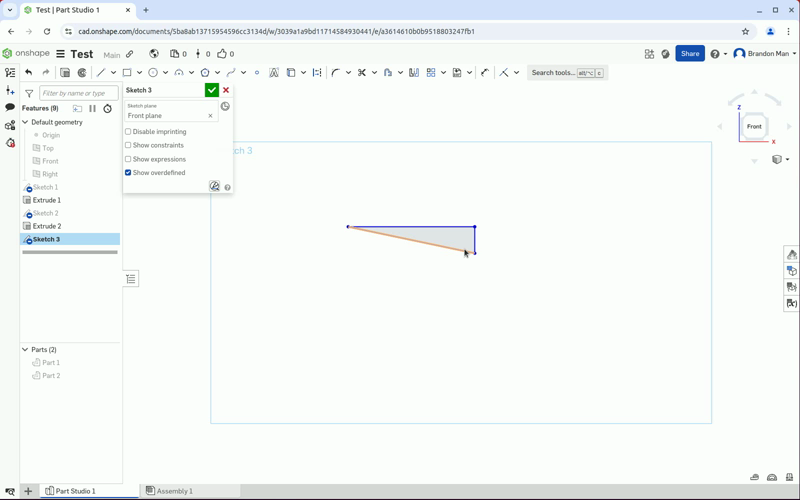
scroll(6)
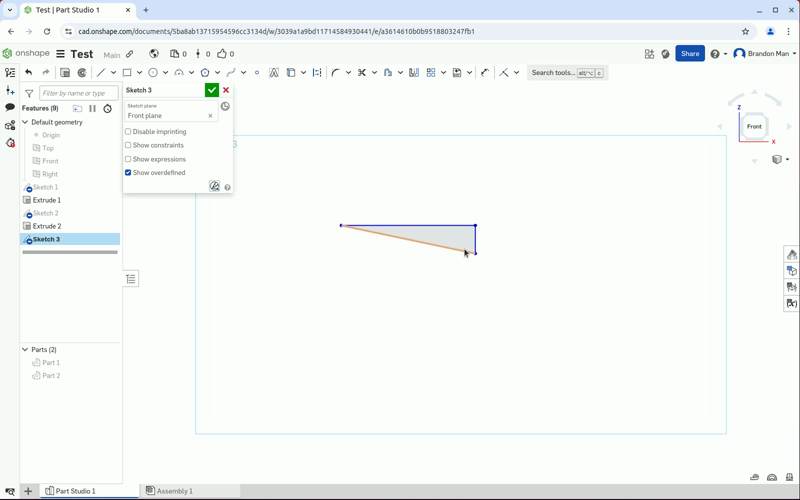
scroll(6)
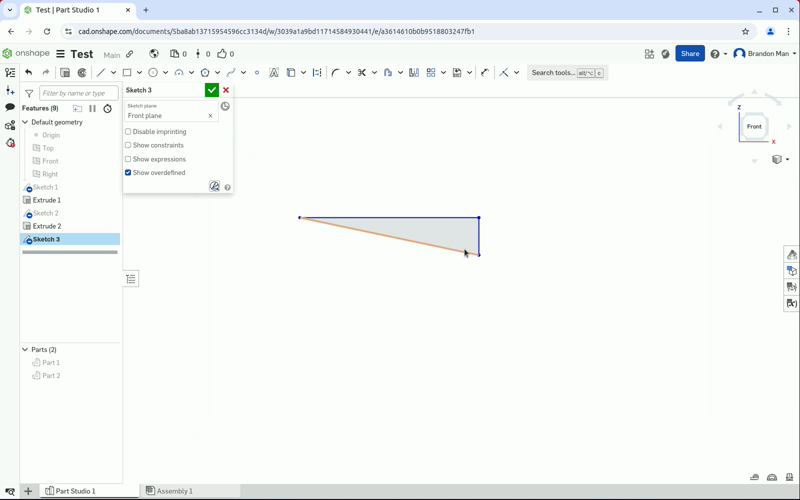
scroll(6)
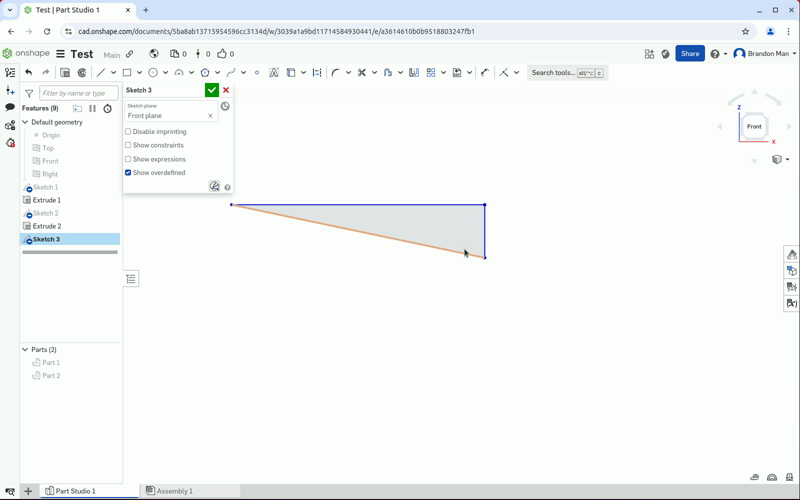
scroll(6)
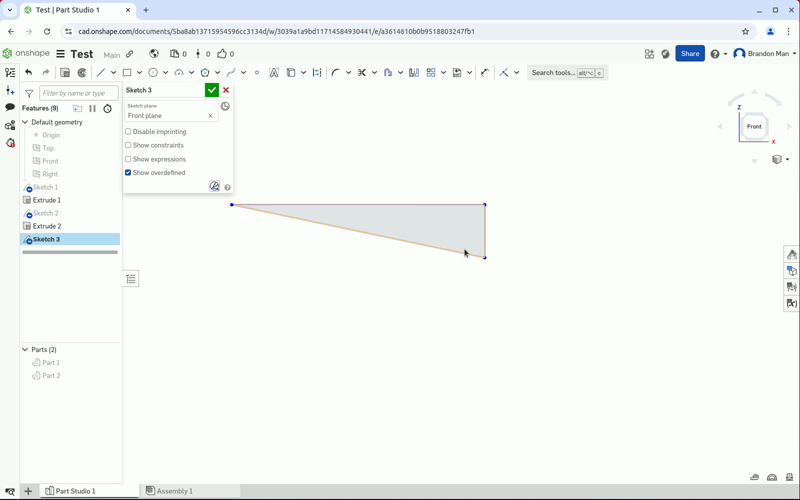
scroll(6)
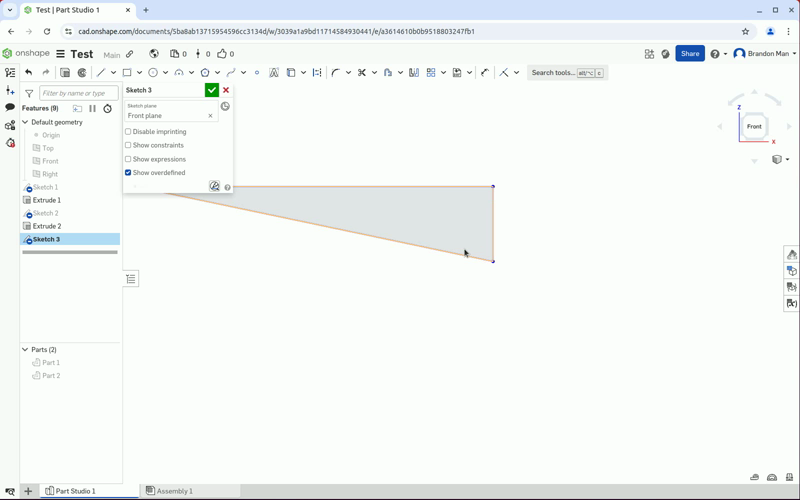
scroll(6)
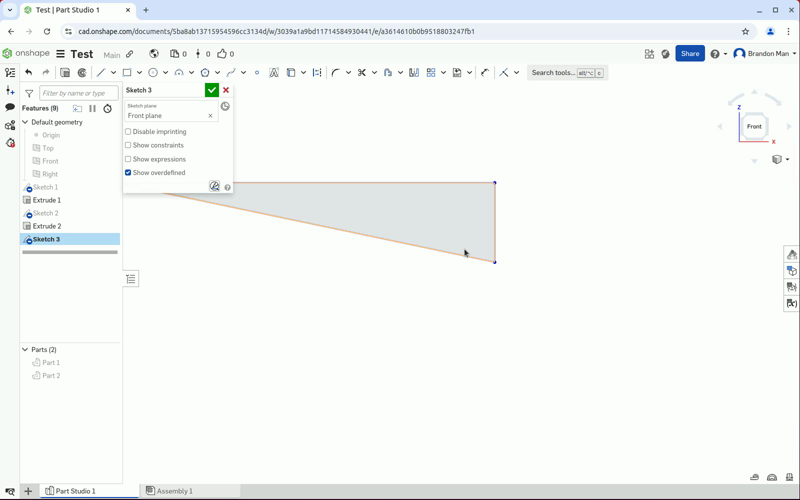
scroll(6)
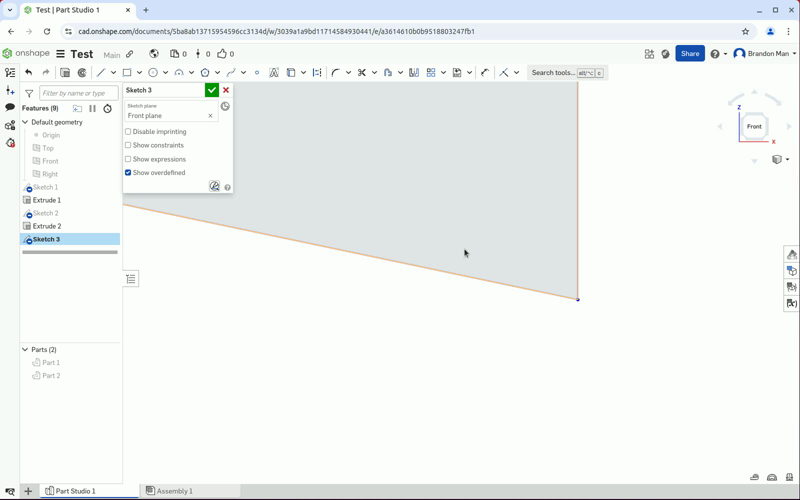
click(464, 248)
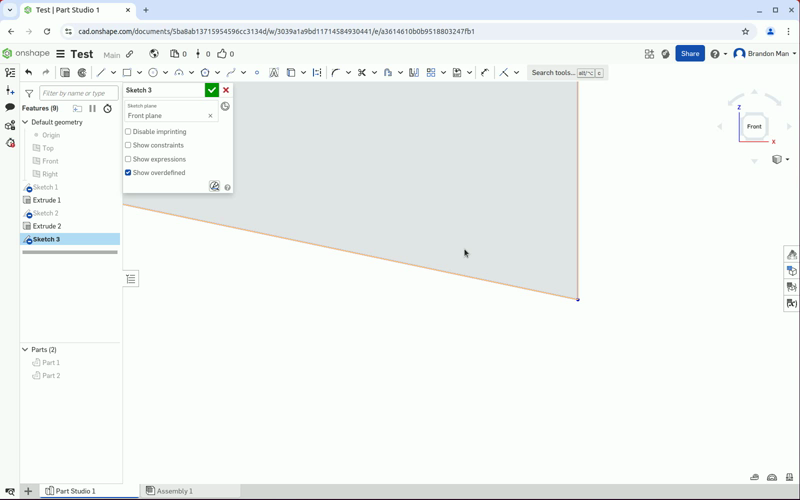
scroll(-6)
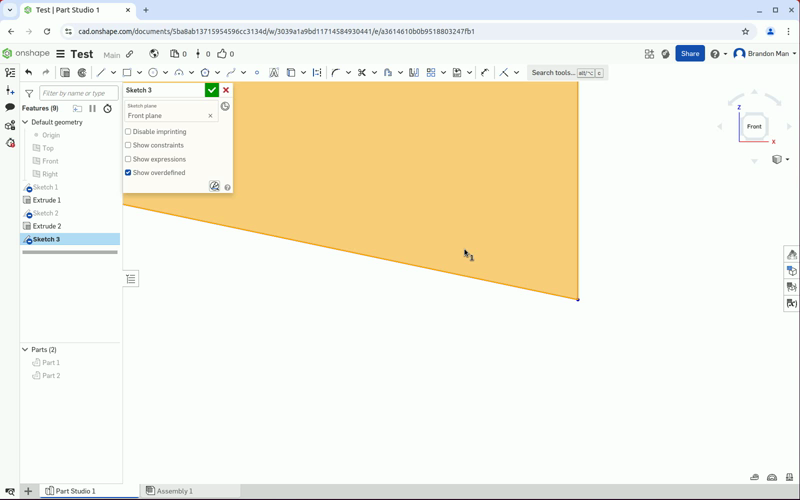
scroll(-6)
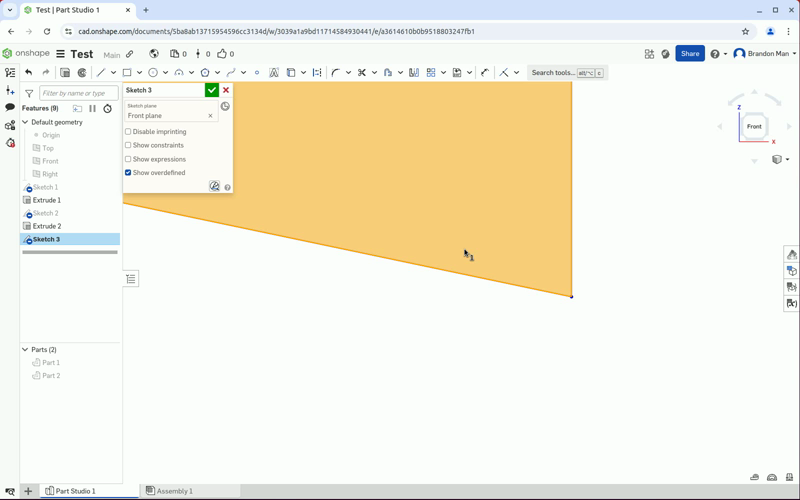
scroll(-6)
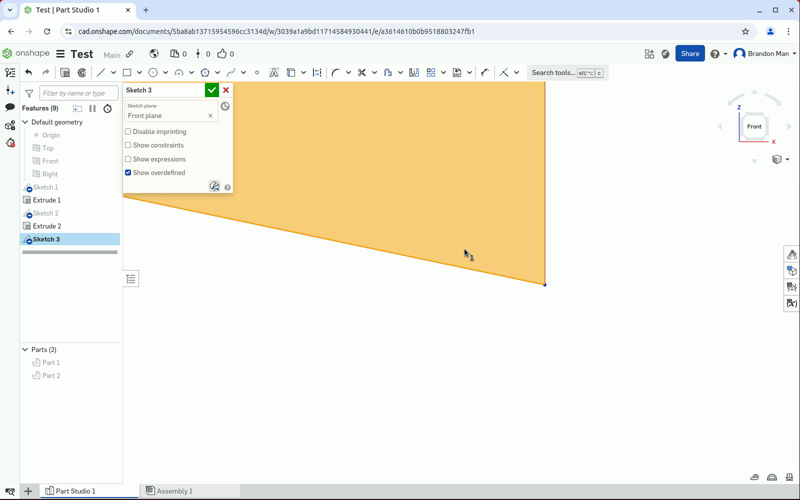
scroll(-6)
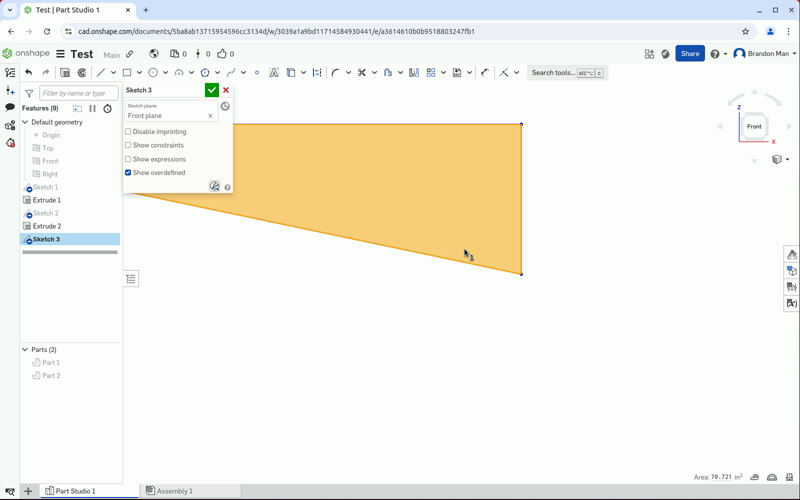
scroll(-6)
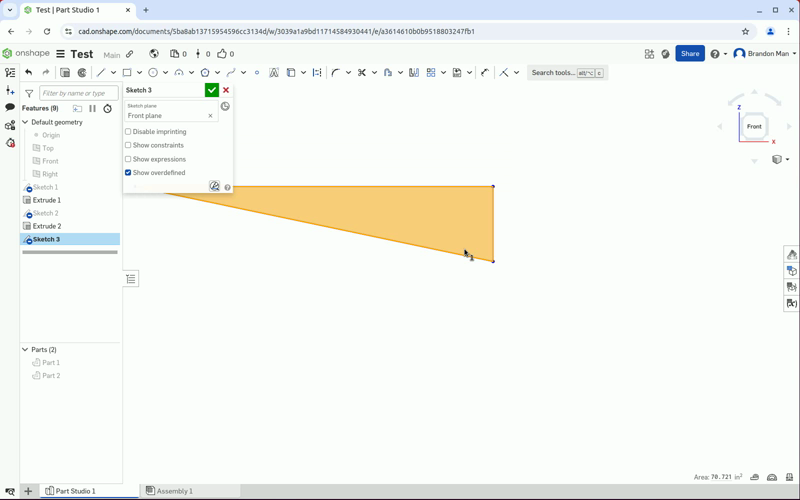
scroll(-6)
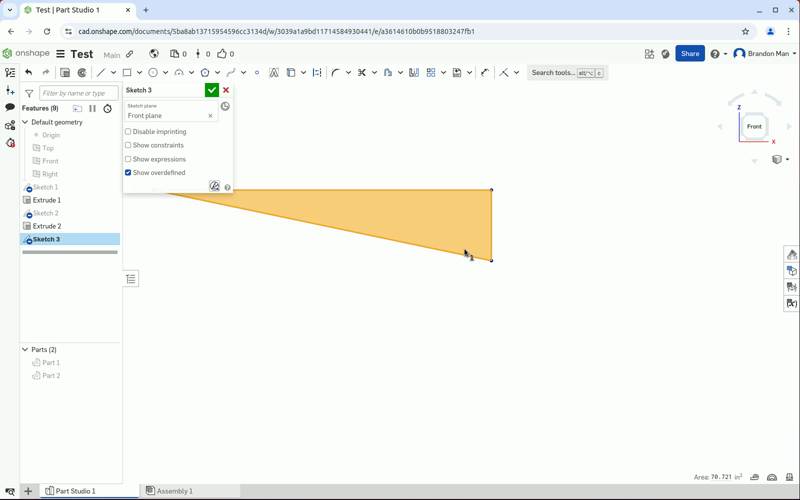
scroll(-6)
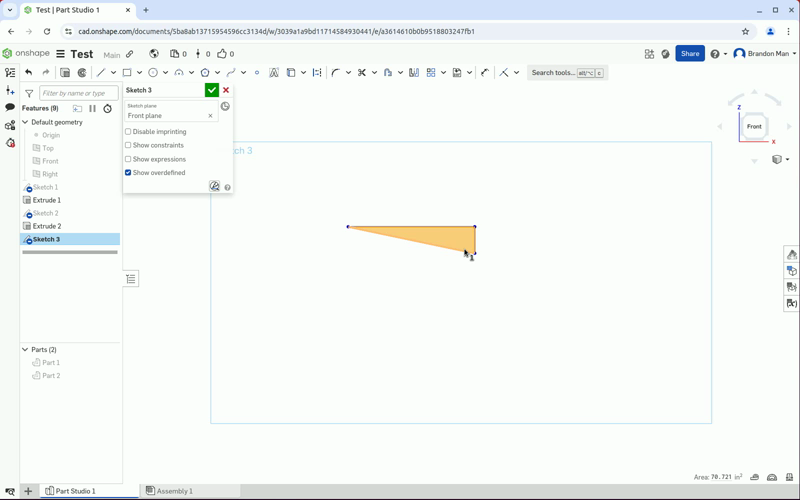
mouse_move(73, 352)
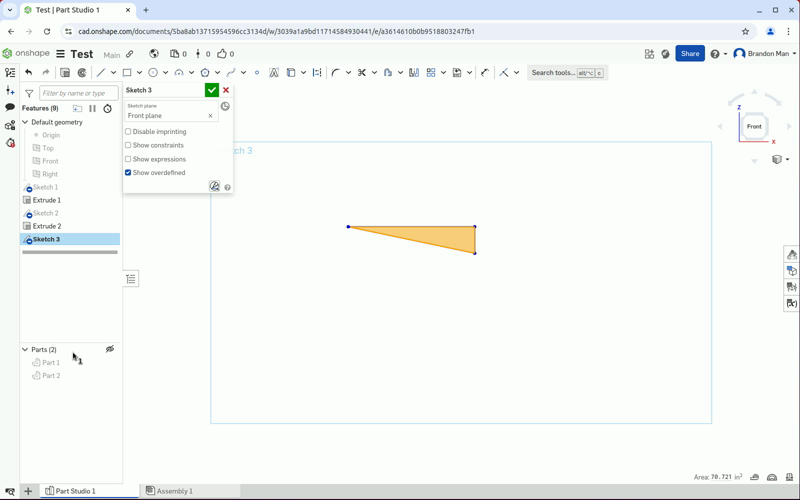
key(shift+y)
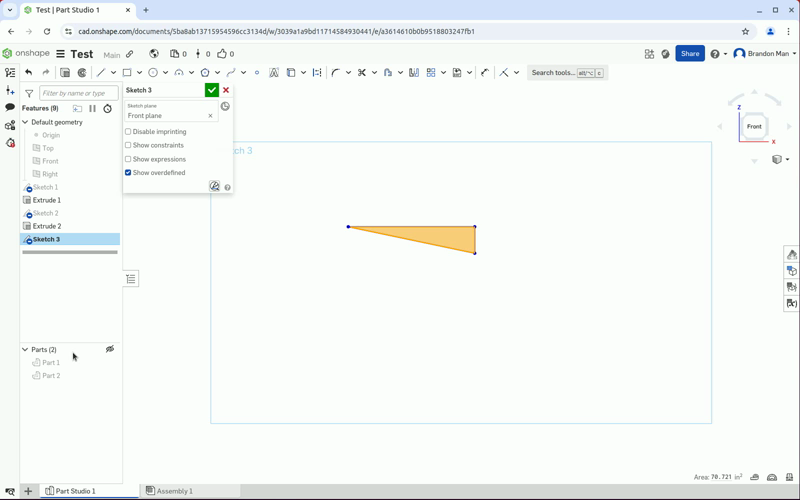
key(shift+e)
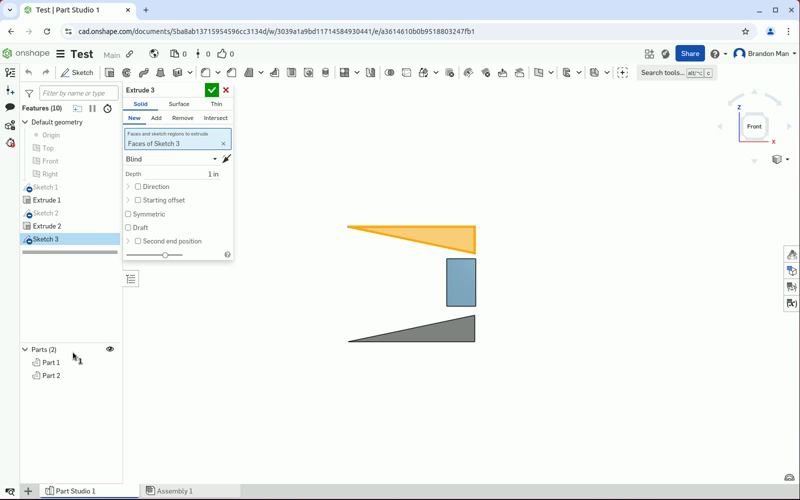
mouse_move(143, 106)
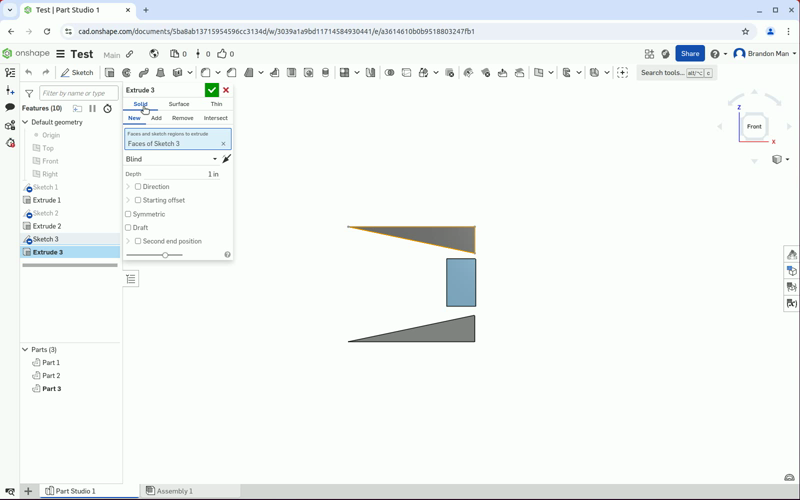
click(143, 106)
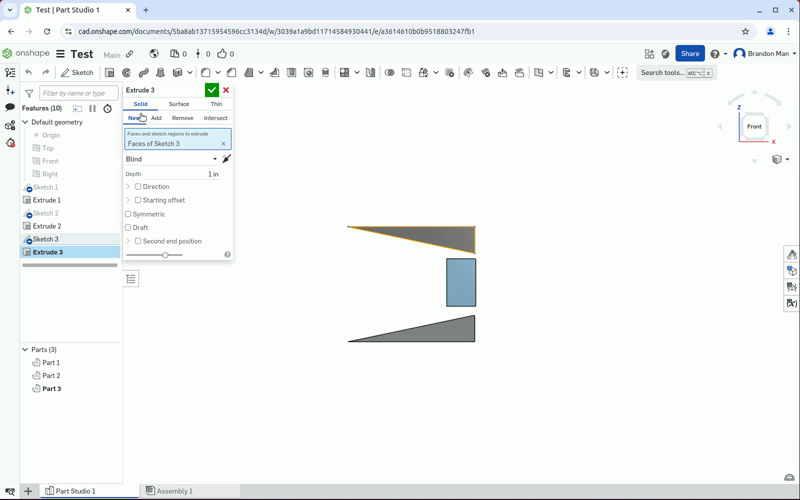
mouse_move(137, 120)
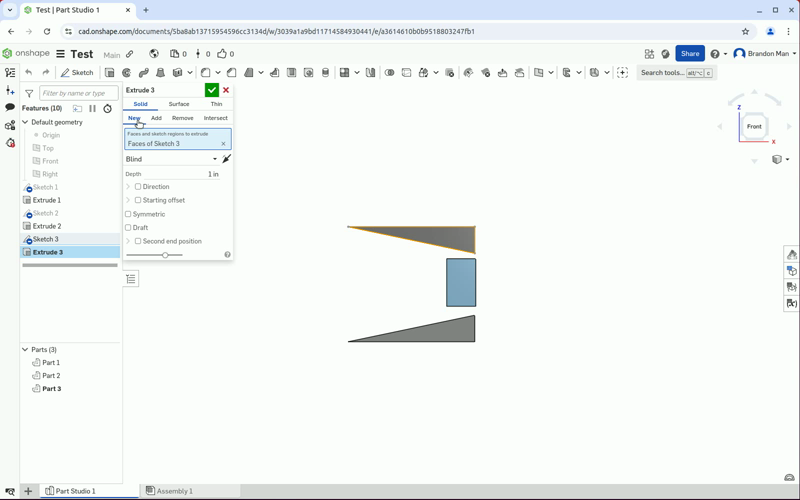
click(137, 120)
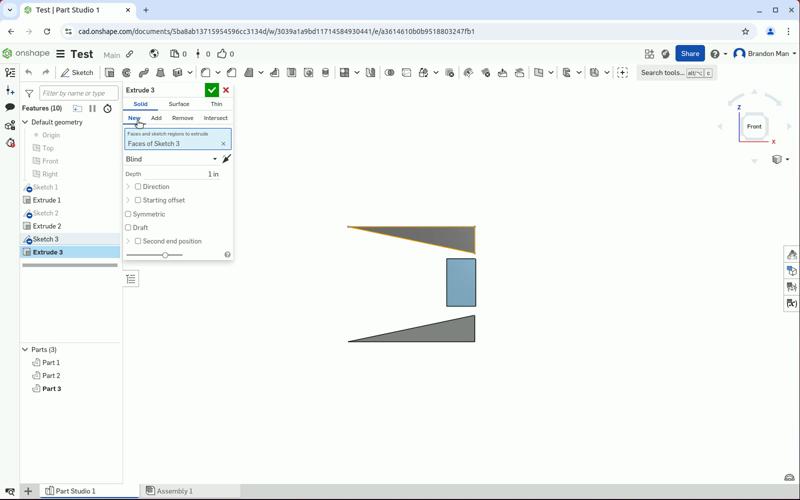
key(tab, 4)
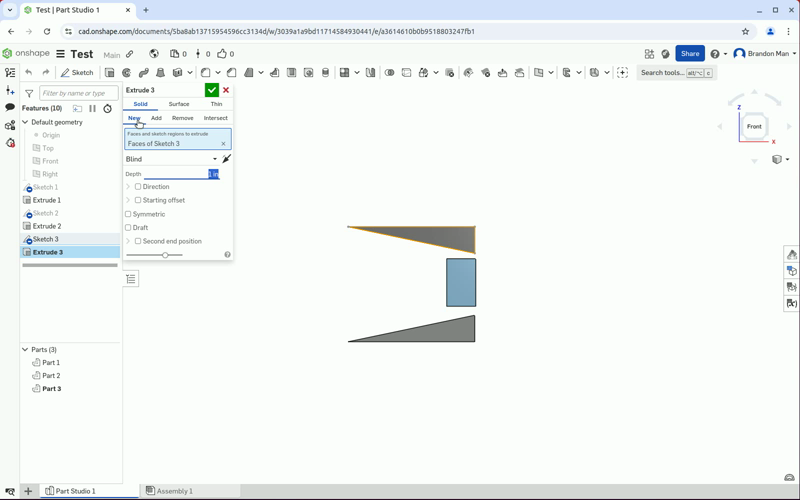
text(44.29)
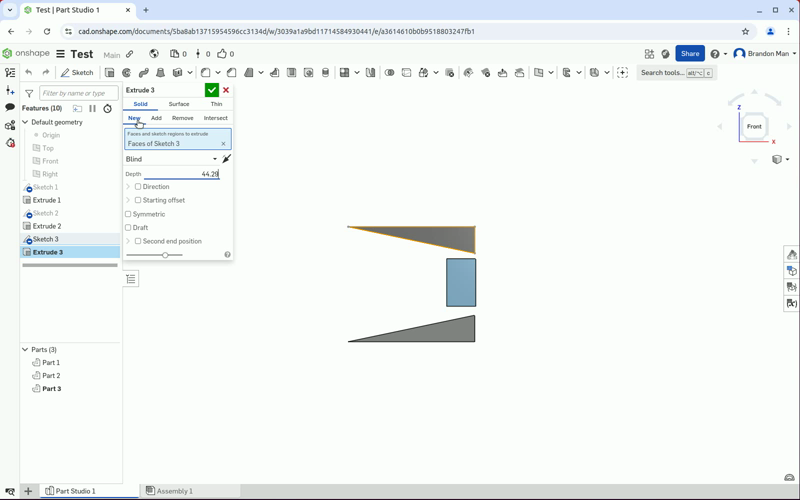
key(tab, 3)
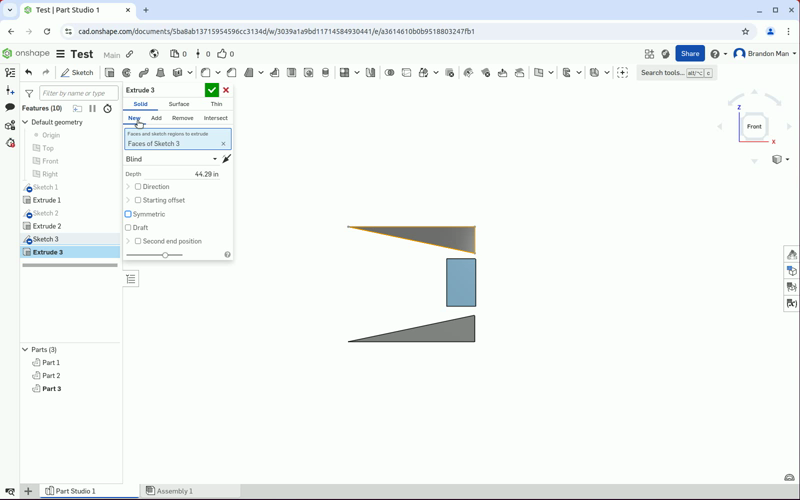
key(space)
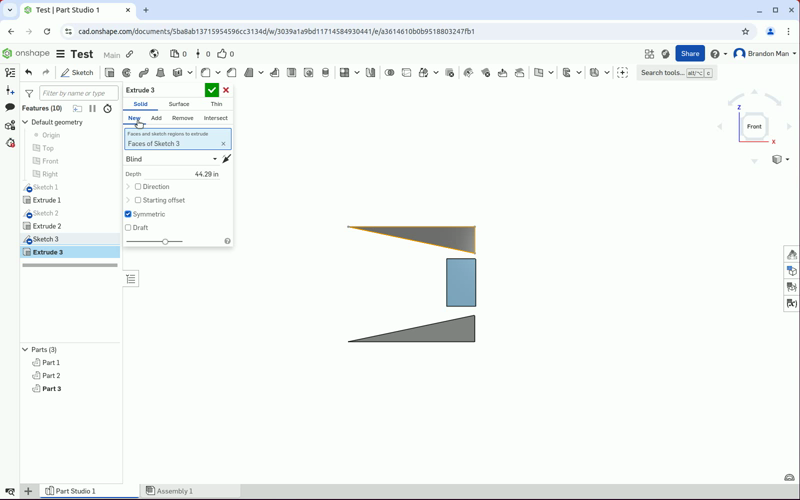
key(enter)
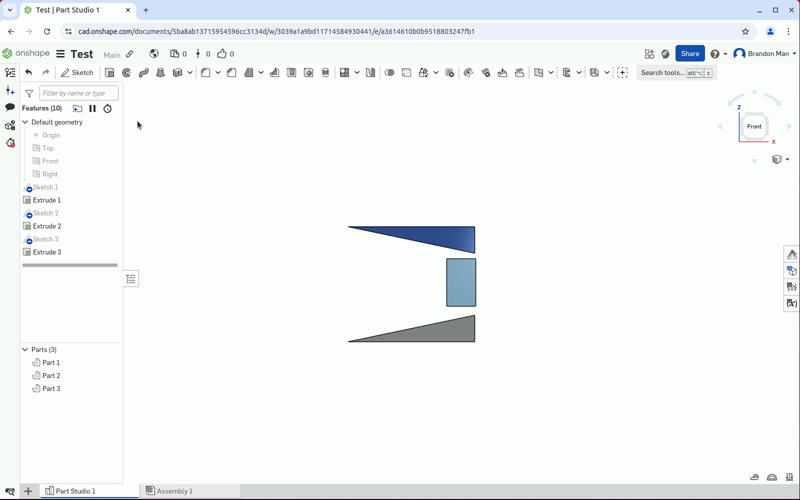
key(shift+h)
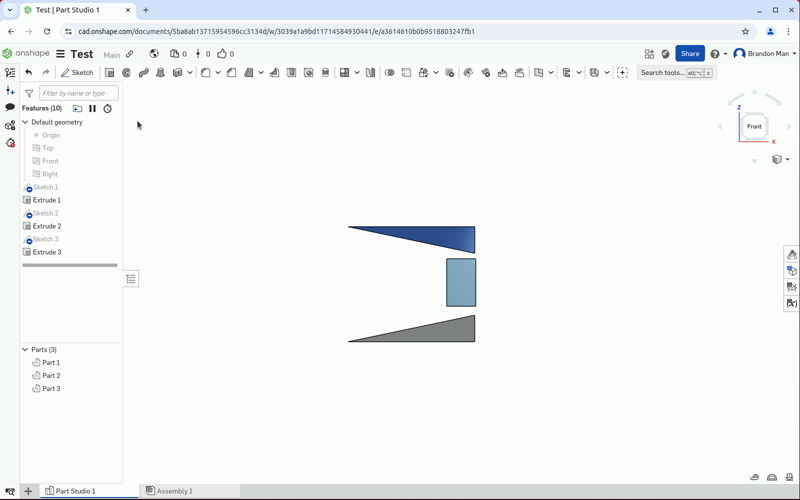
key(shift+h)
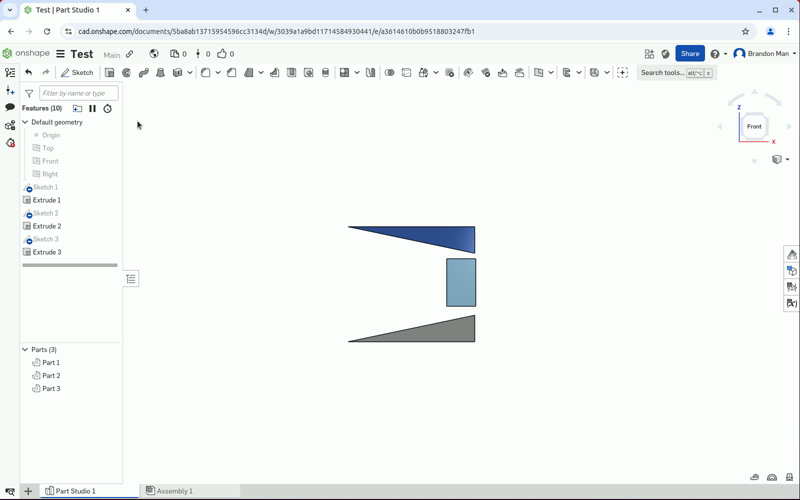
mouse_move(73, 189)
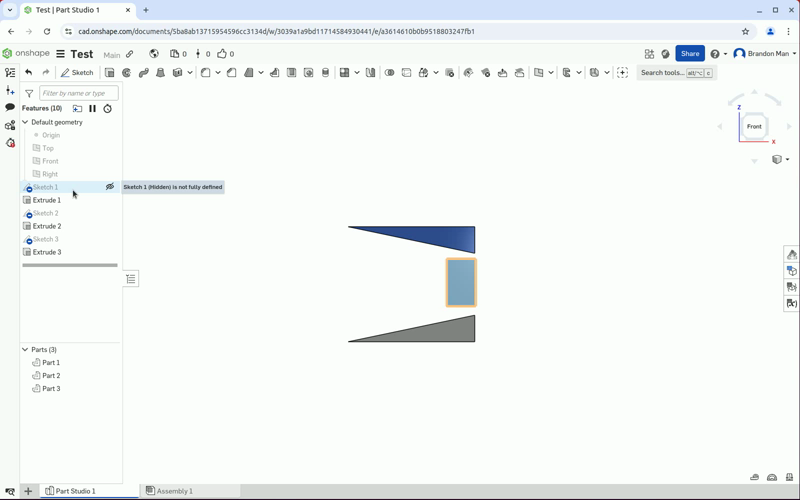
click(73, 189)
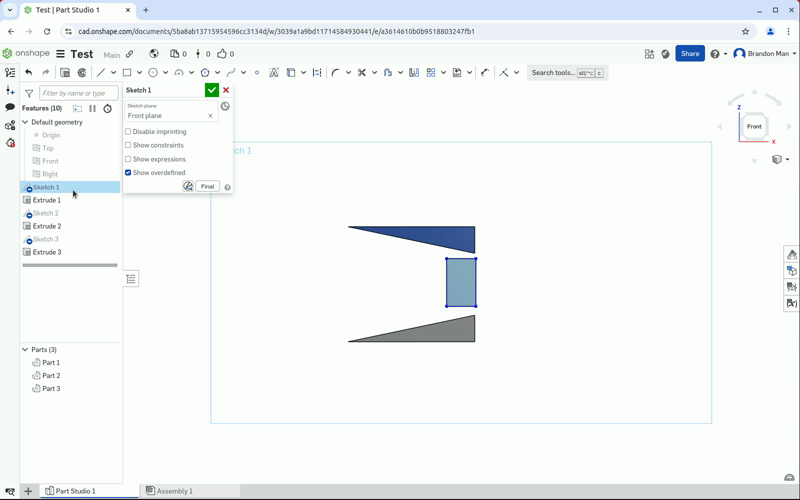
mouse_move(229, 92)
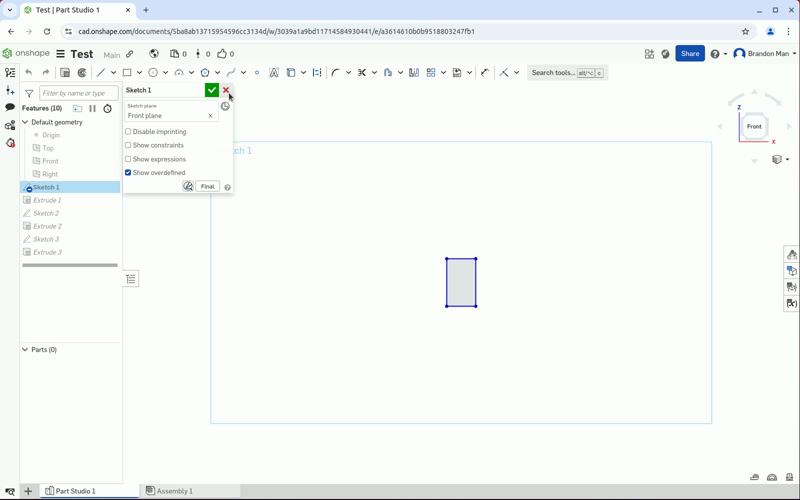
click(229, 92)
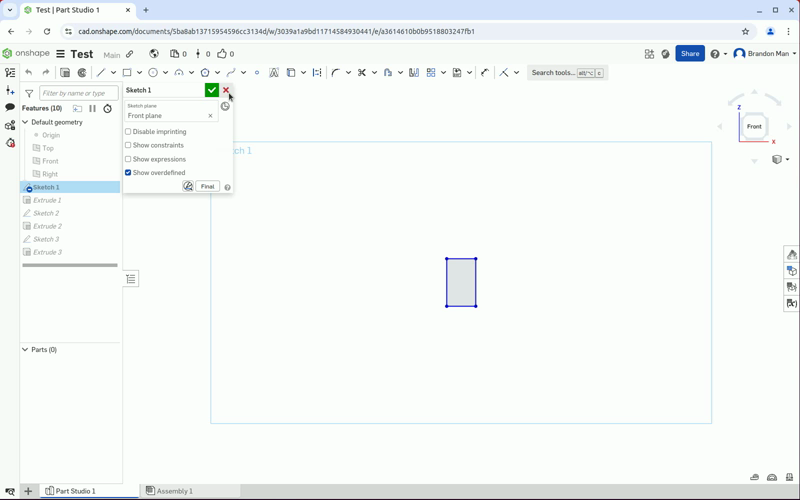
key(shift+s)
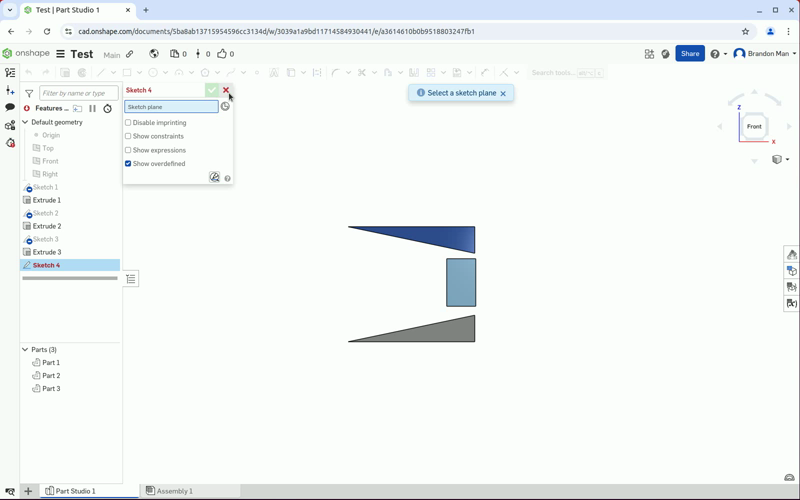
mouse_move(73, 163)
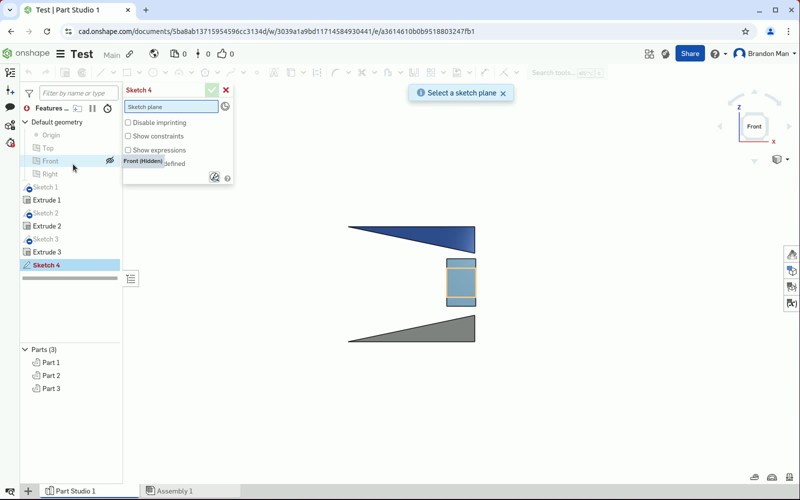
click(73, 163)
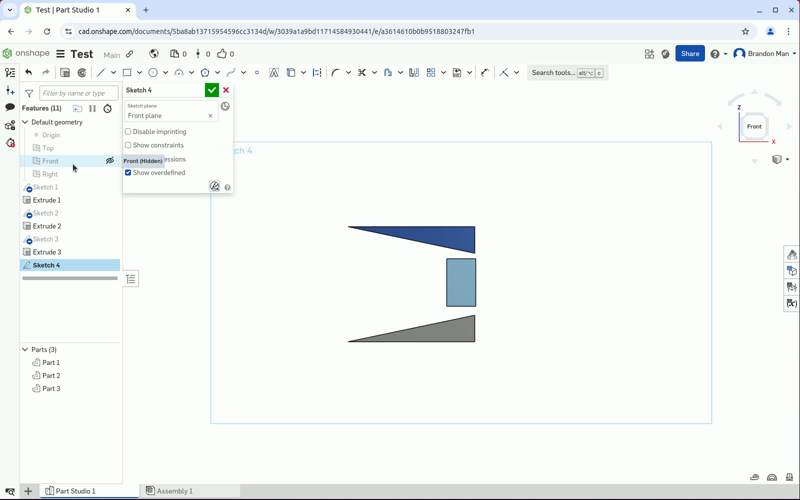
mouse_move(73, 352)
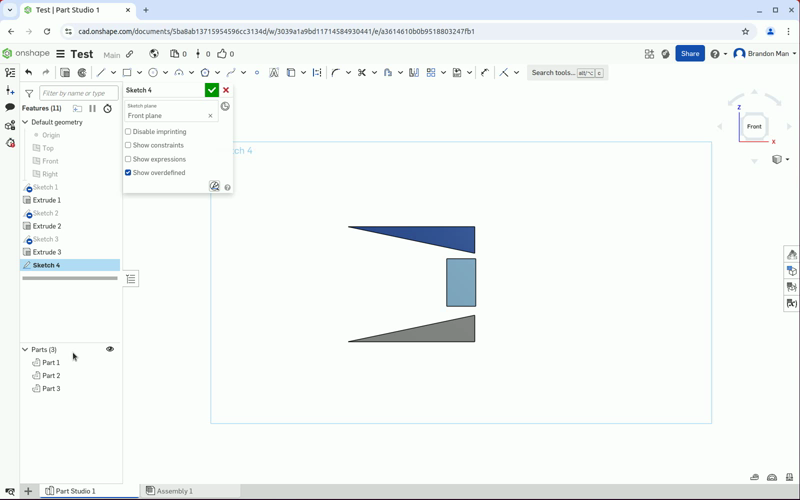
key(y)
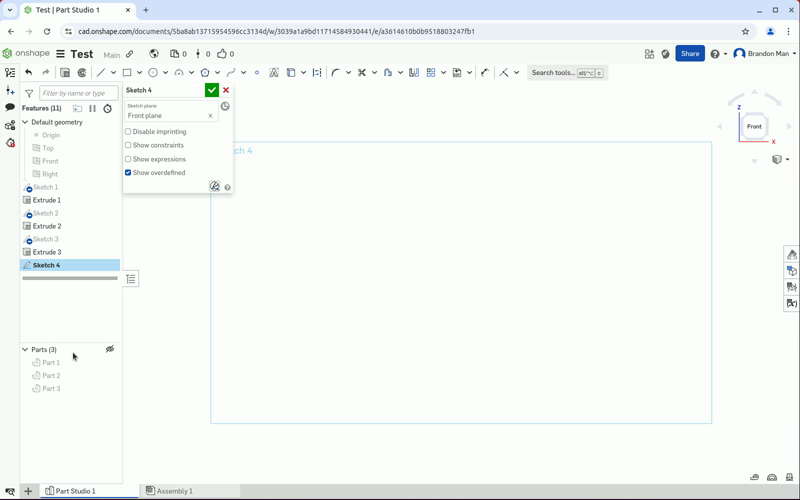
key(l)
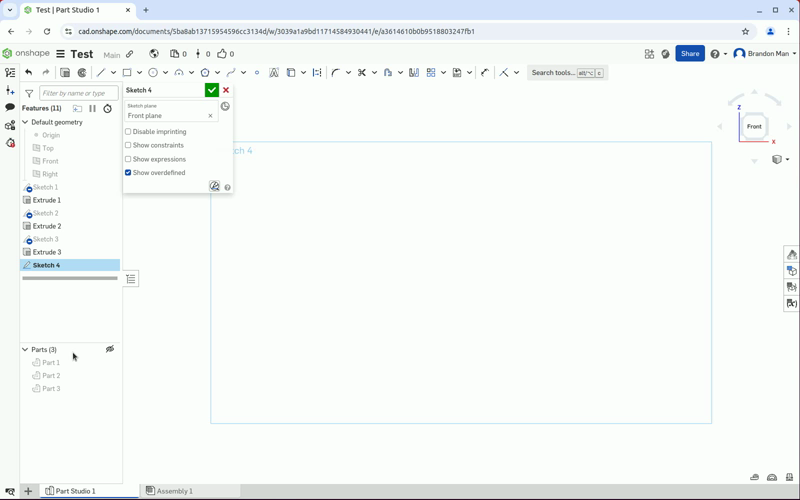
key_down(shift)
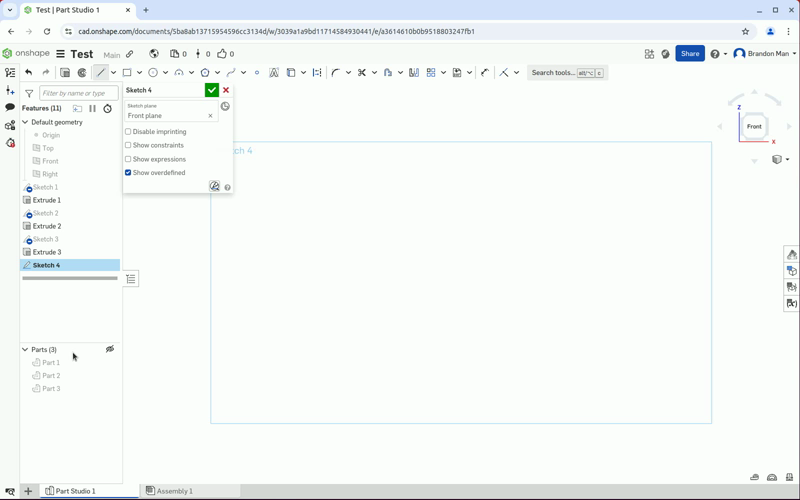
mouse_move(474, 314)
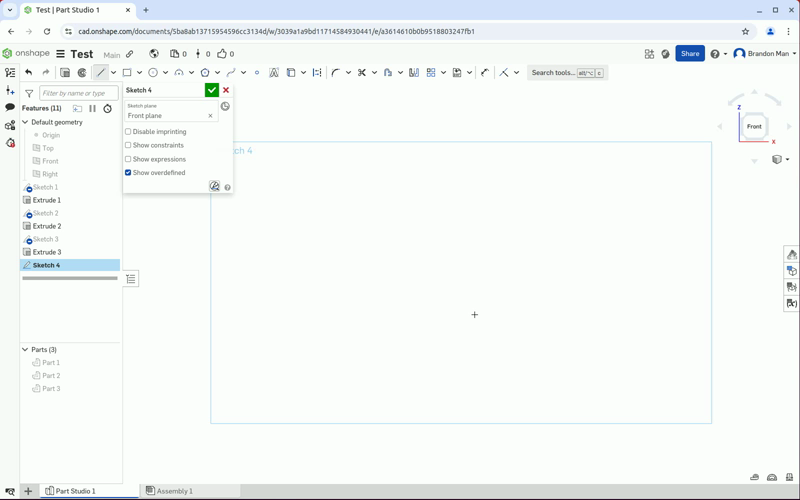
click(474, 314)
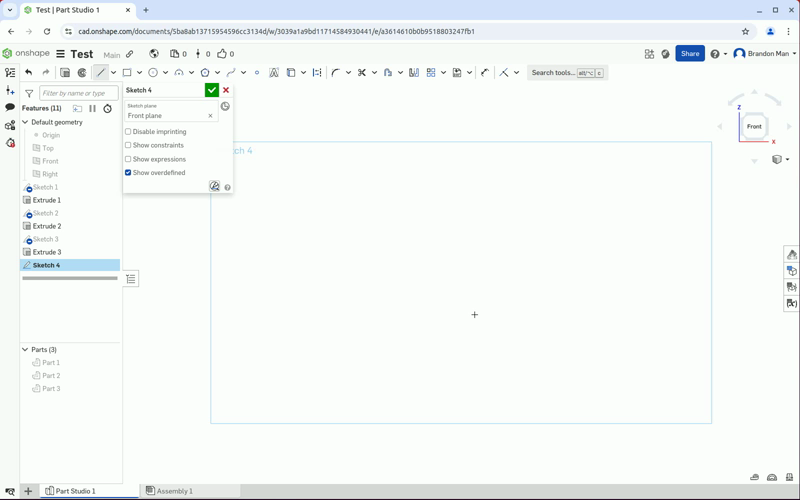
key_up(shift)
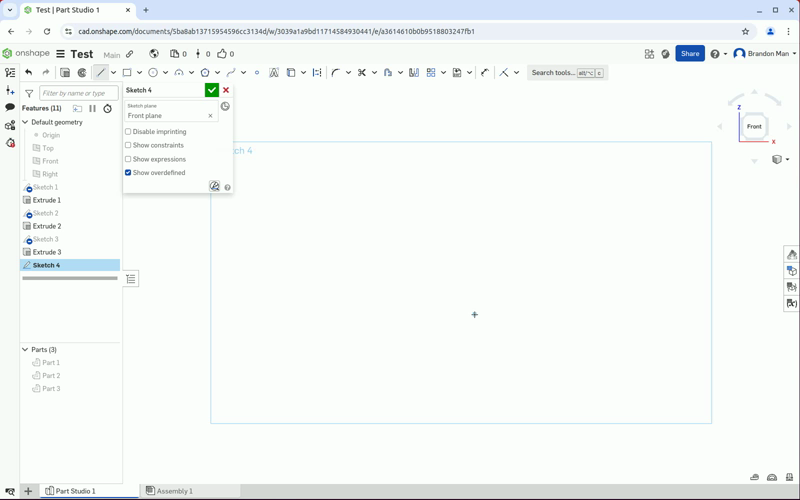
key_down(shift)
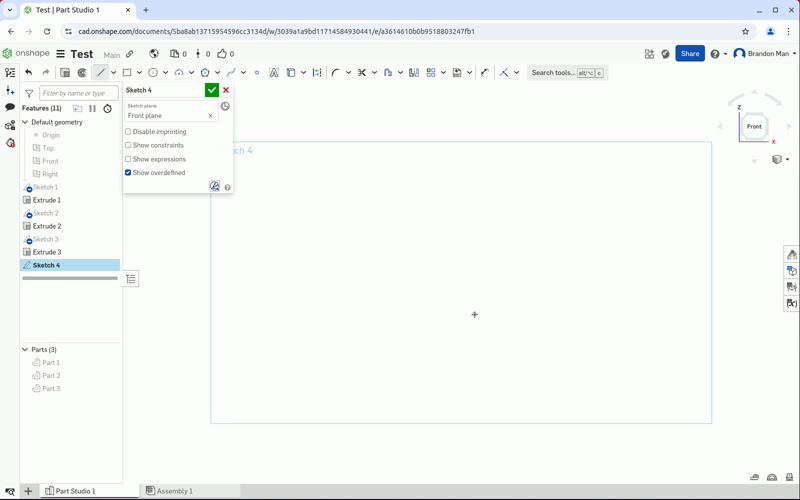
mouse_move(504, 314)
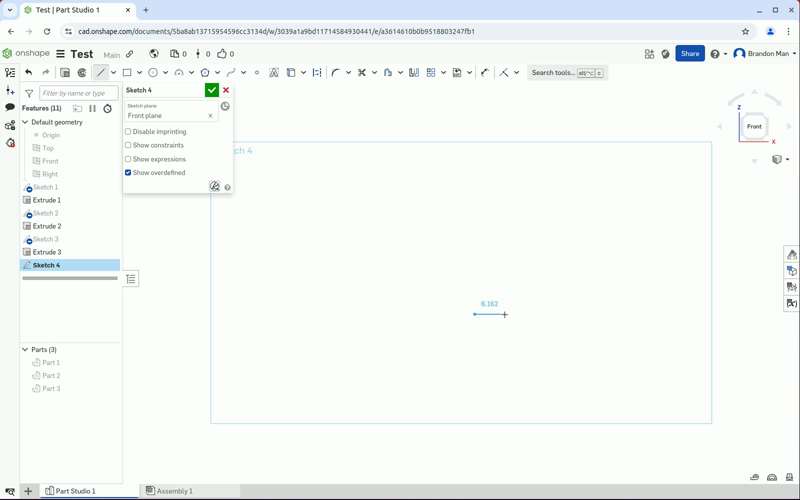
mouse_move(512, 306)
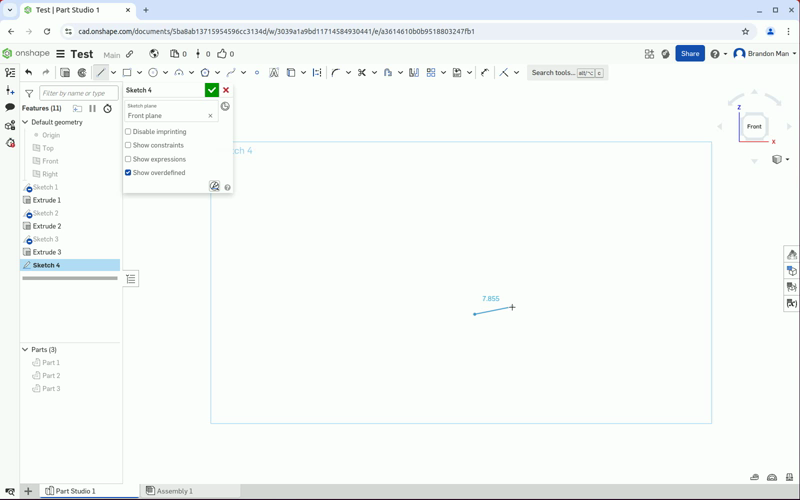
click(512, 306)
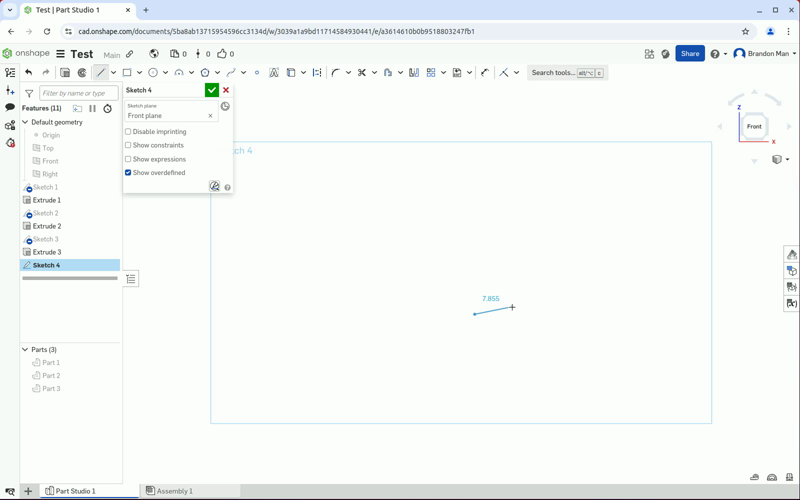
key_up(shift)
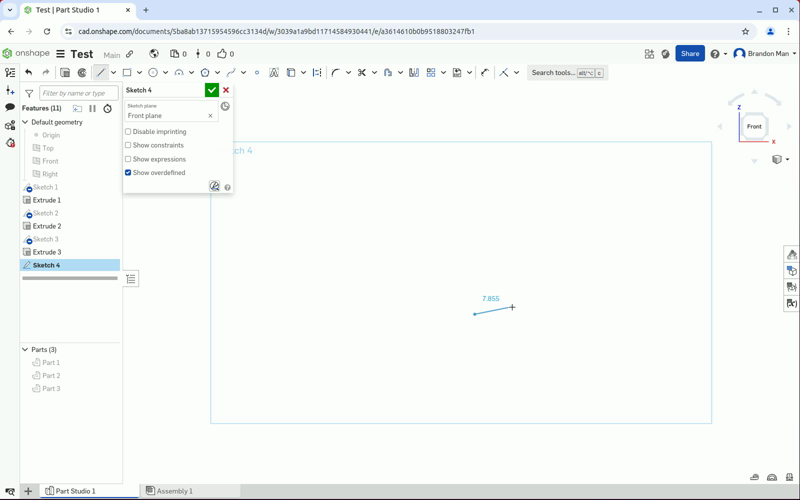
key_down(shift)
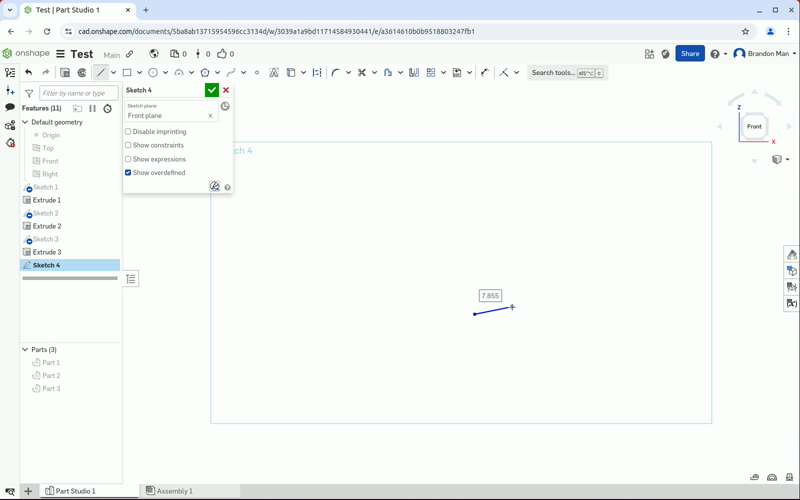
mouse_move(542, 306)
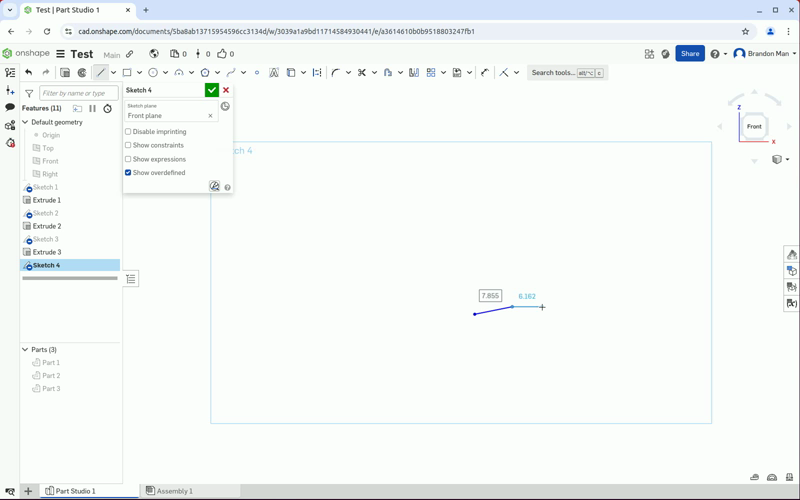
mouse_move(474, 306)
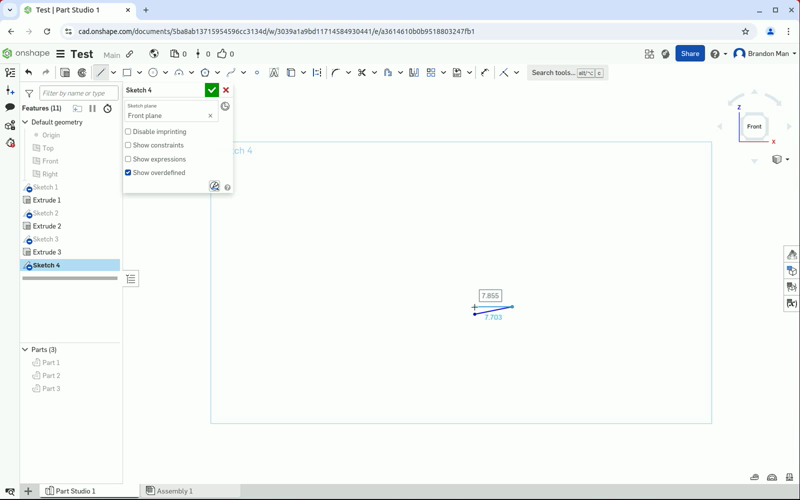
click(474, 306)
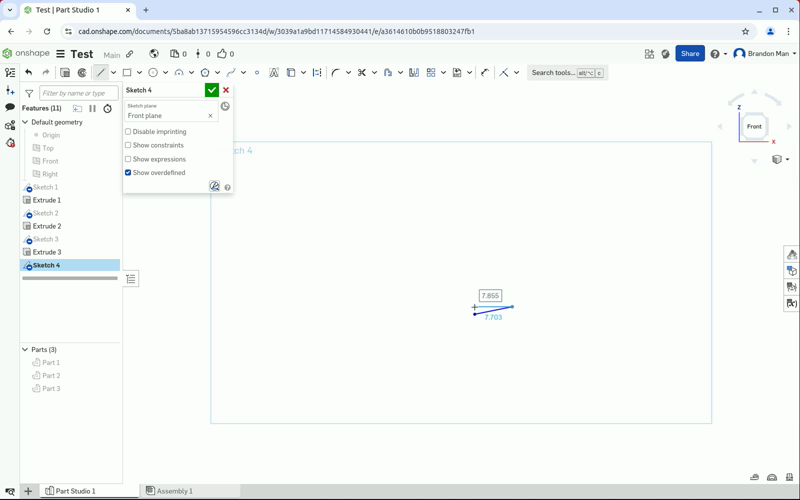
key_up(shift)
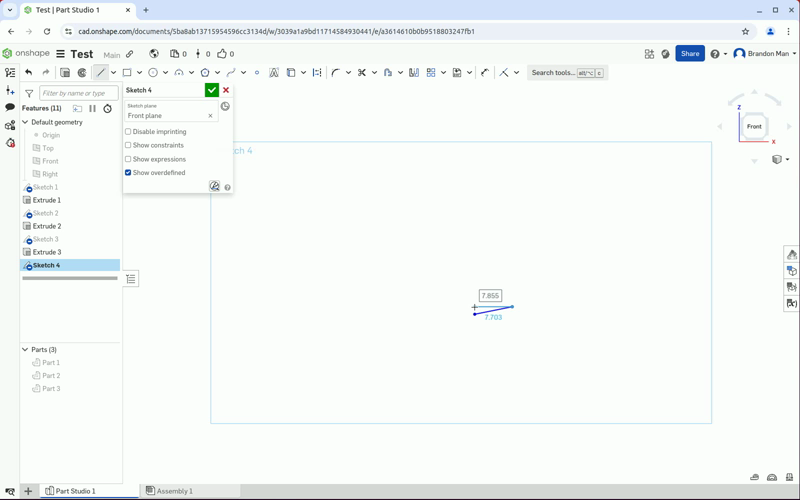
mouse_move(504, 306)
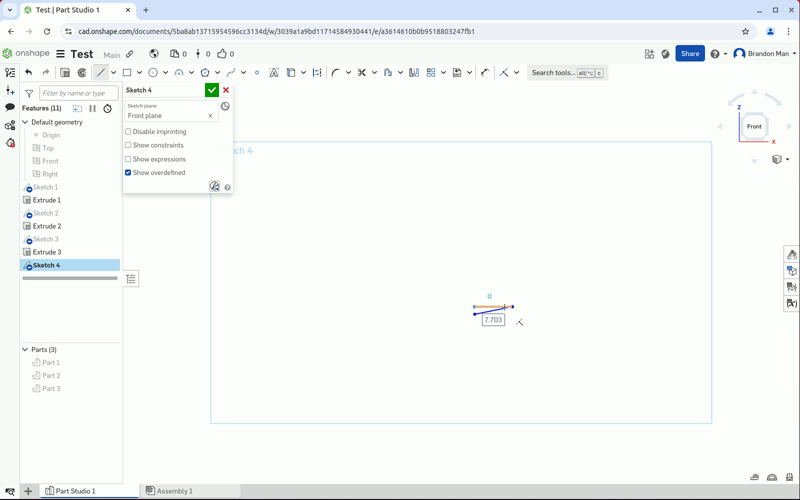
key_down(shift)
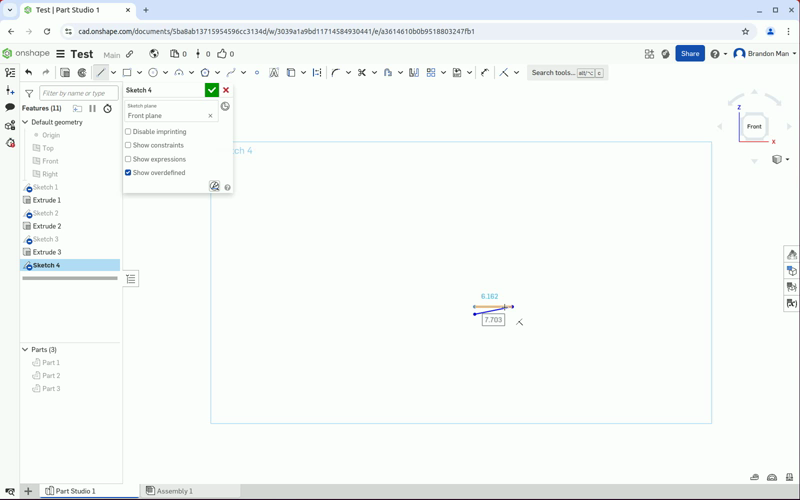
mouse_move(474, 314)
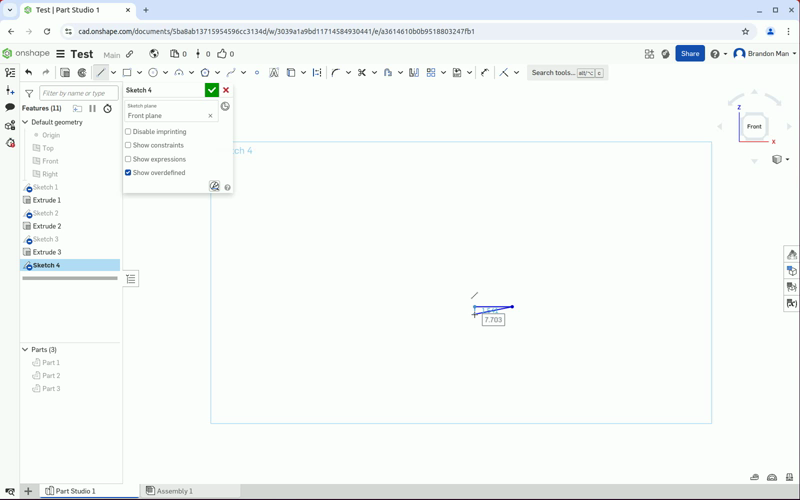
key_up(shift)
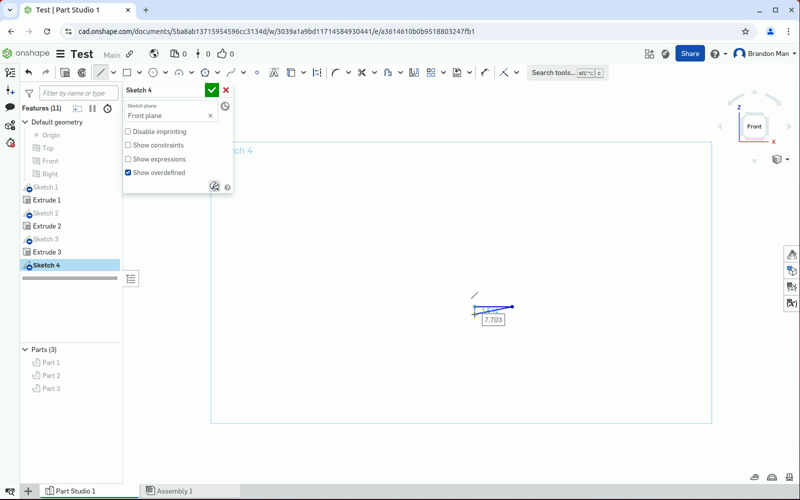
click(474, 314)
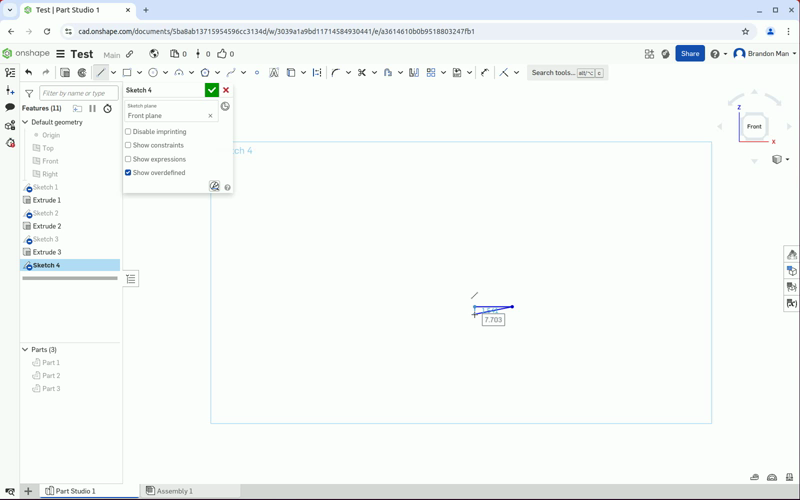
key(esc)
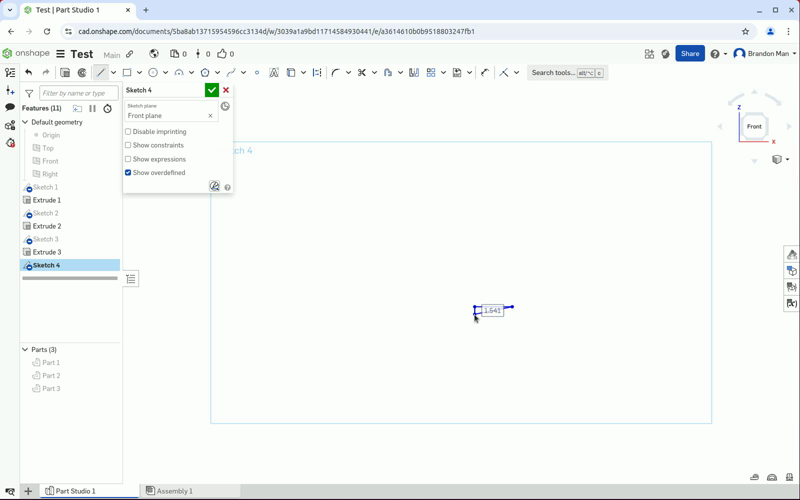
mouse_move(475, 308)
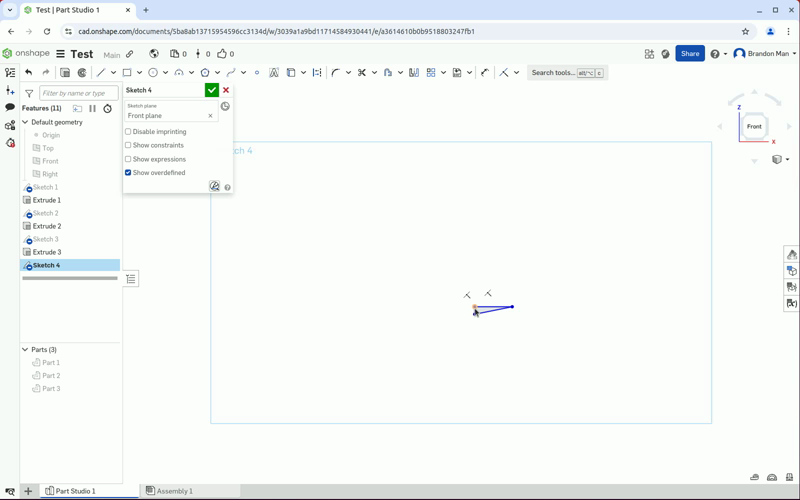
scroll(6)
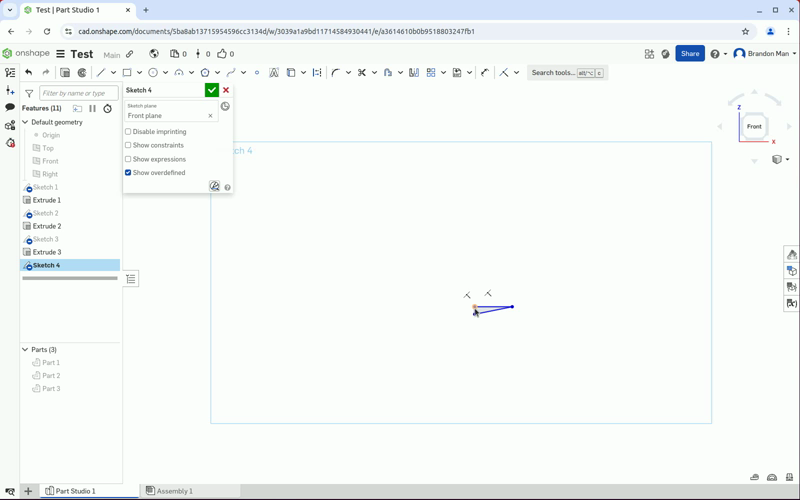
scroll(6)
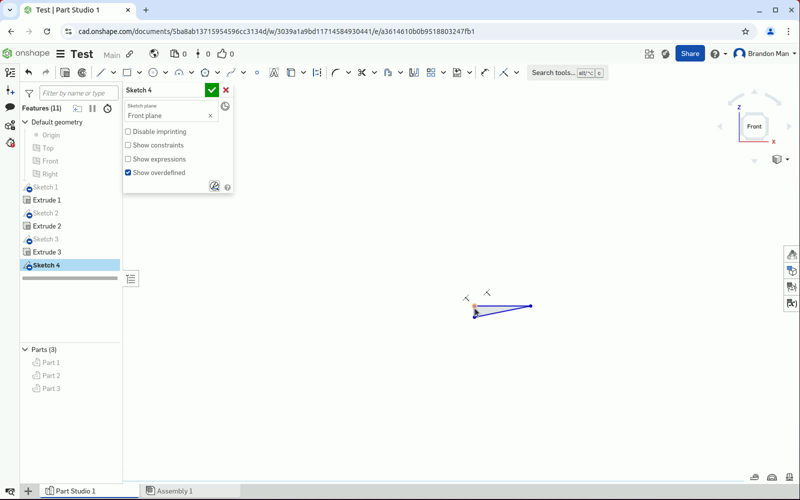
scroll(6)
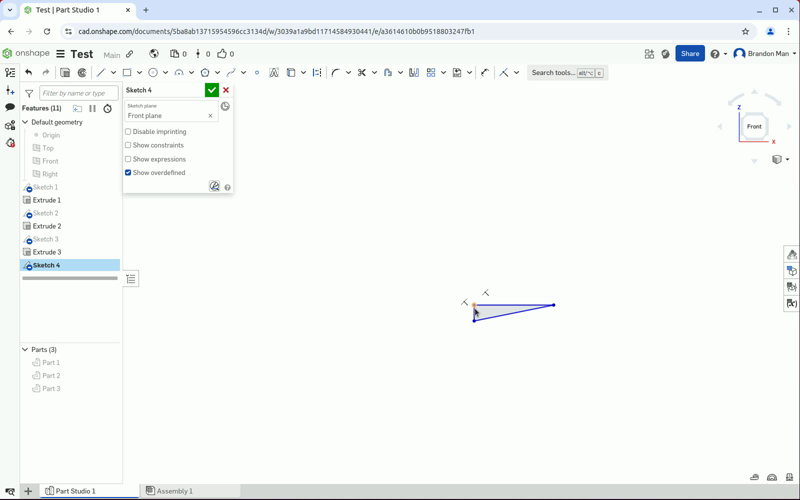
scroll(6)
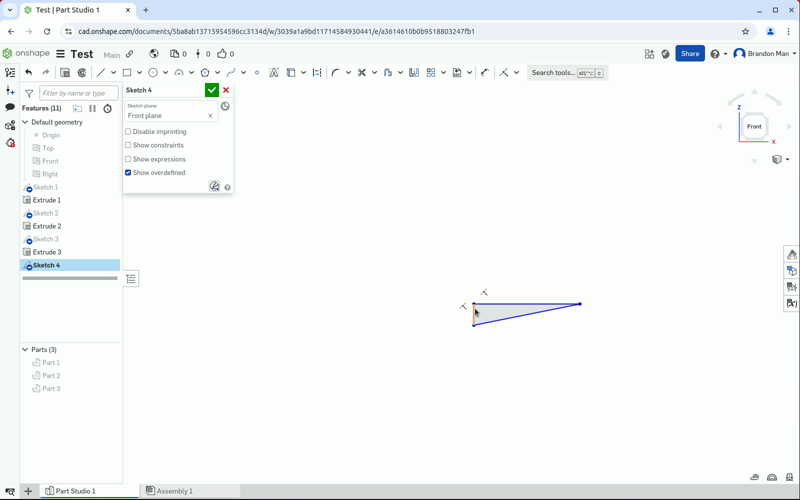
scroll(6)
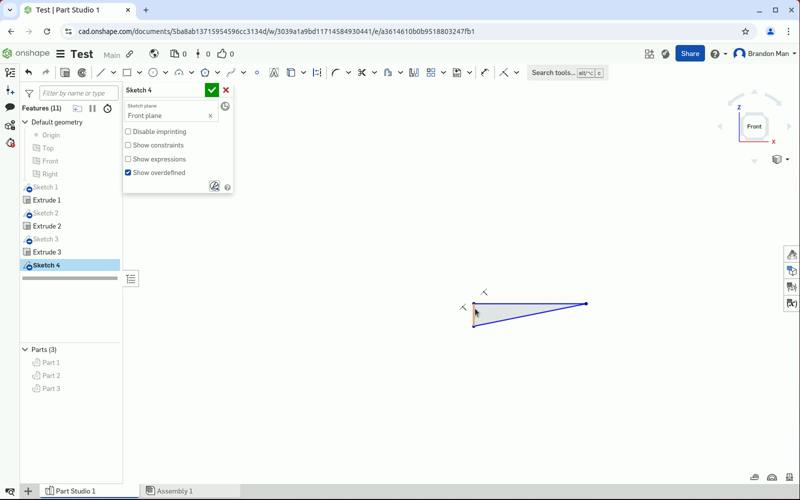
scroll(6)
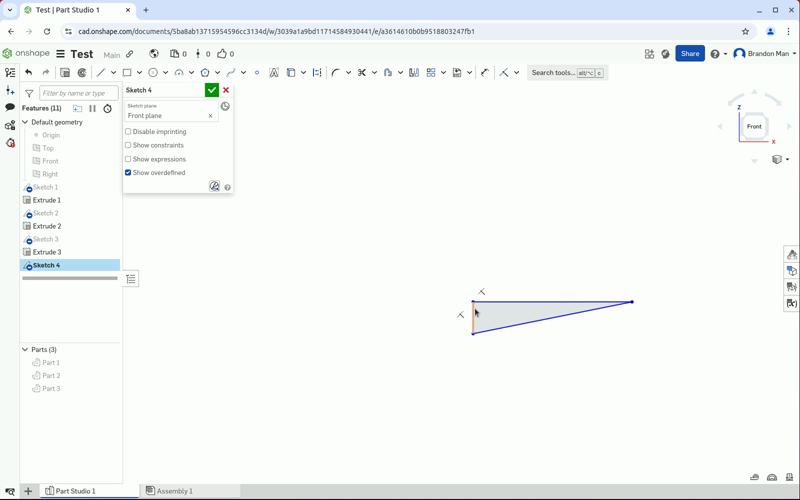
scroll(6)
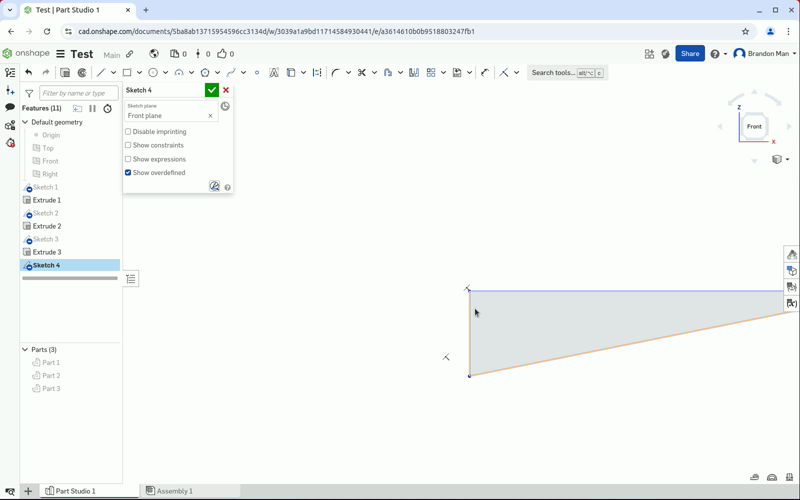
click(475, 308)
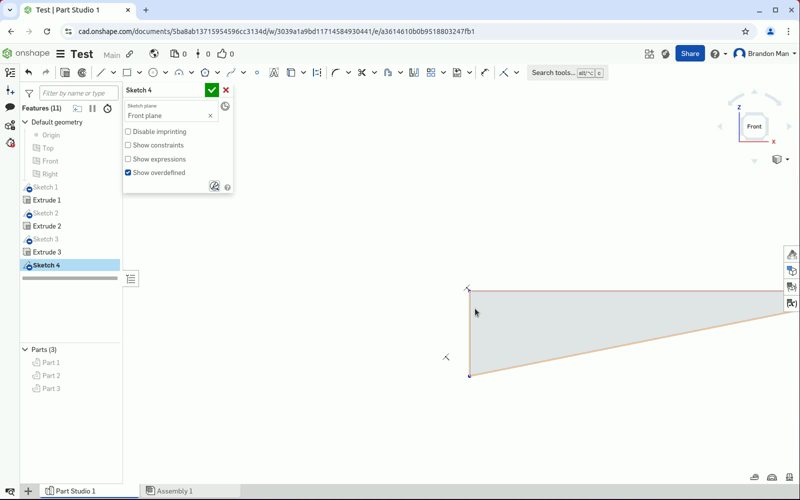
scroll(-6)
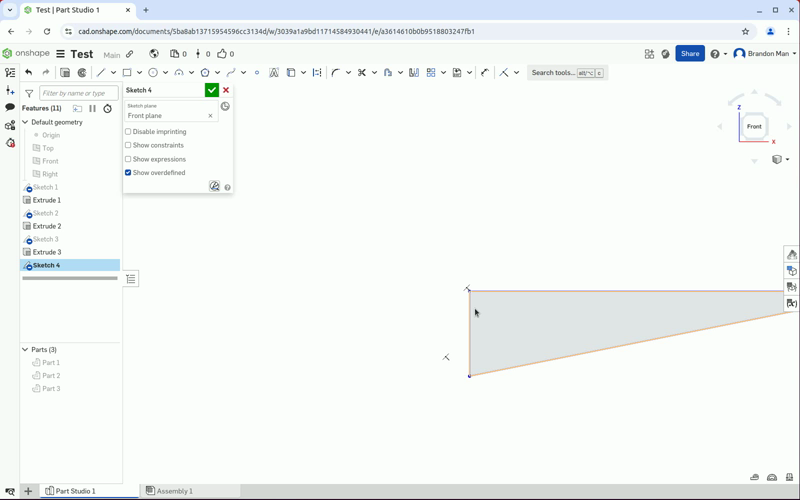
scroll(-6)
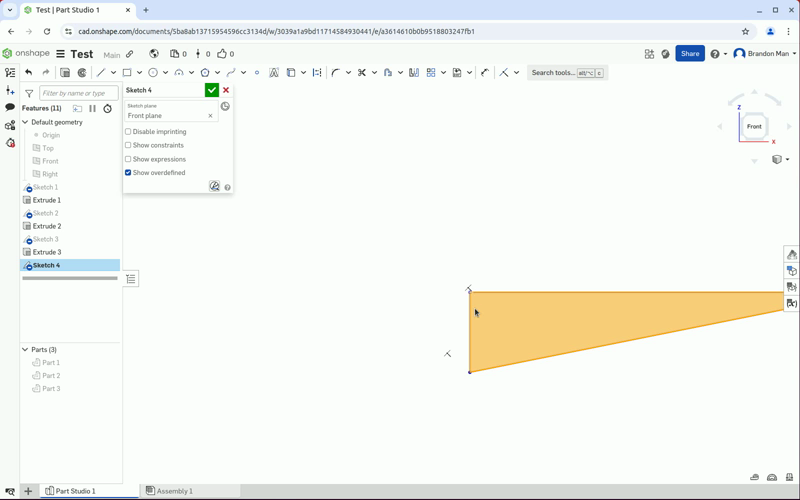
scroll(-6)
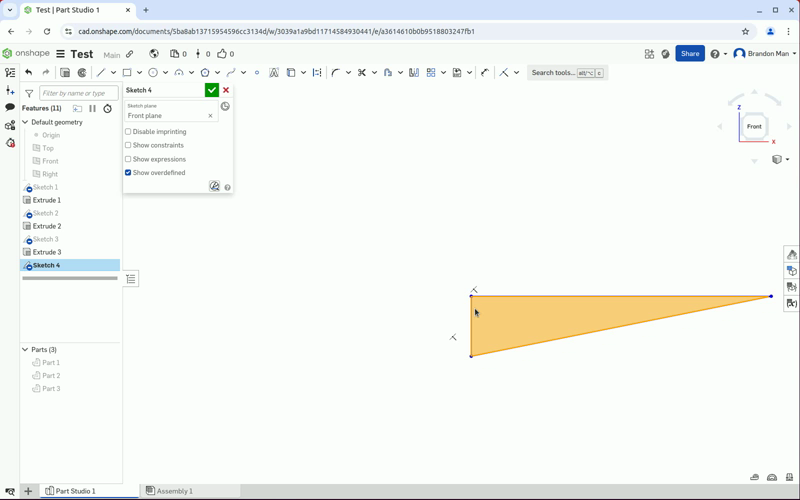
scroll(-6)
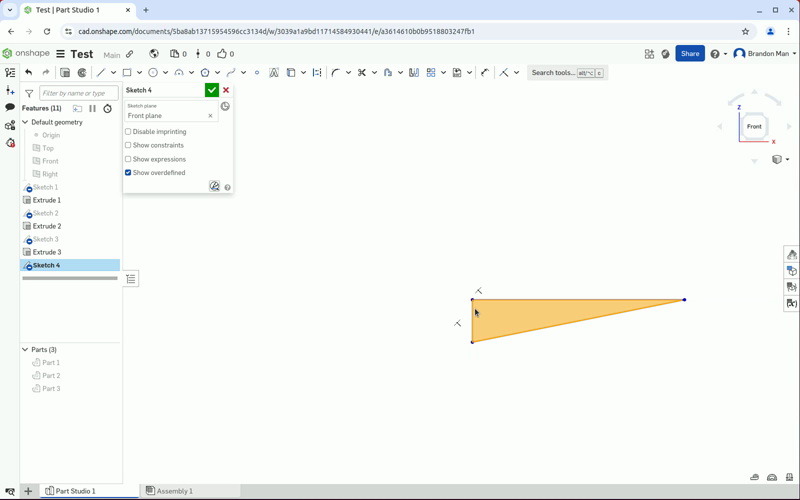
scroll(-6)
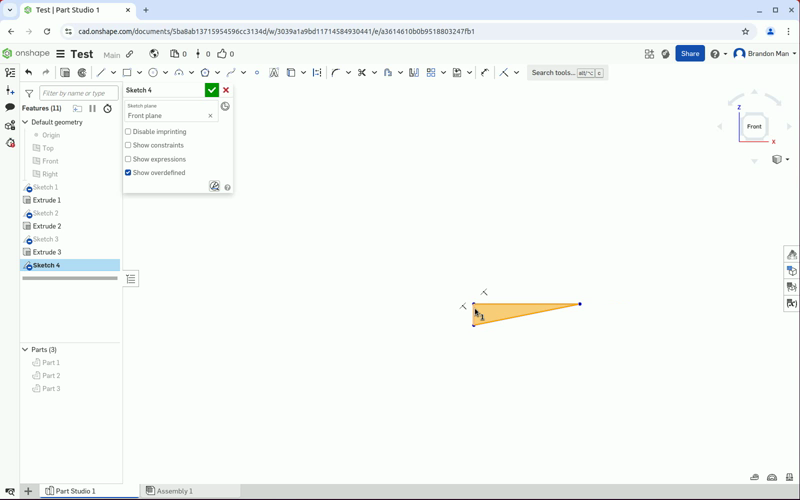
scroll(-6)
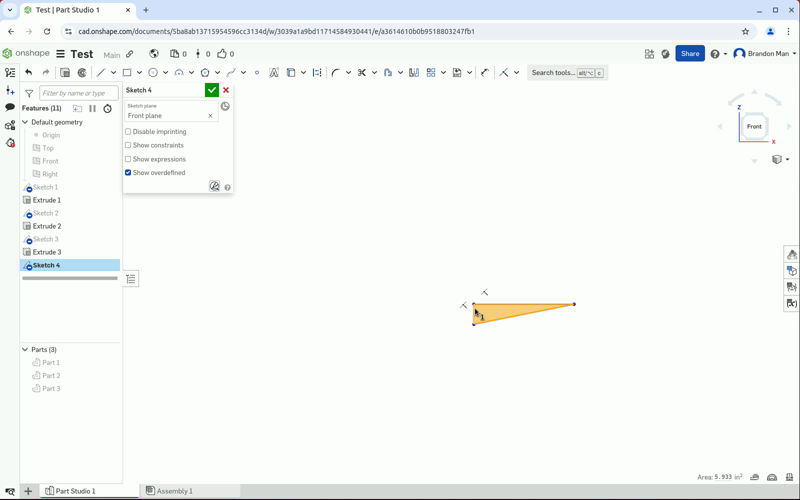
scroll(-6)
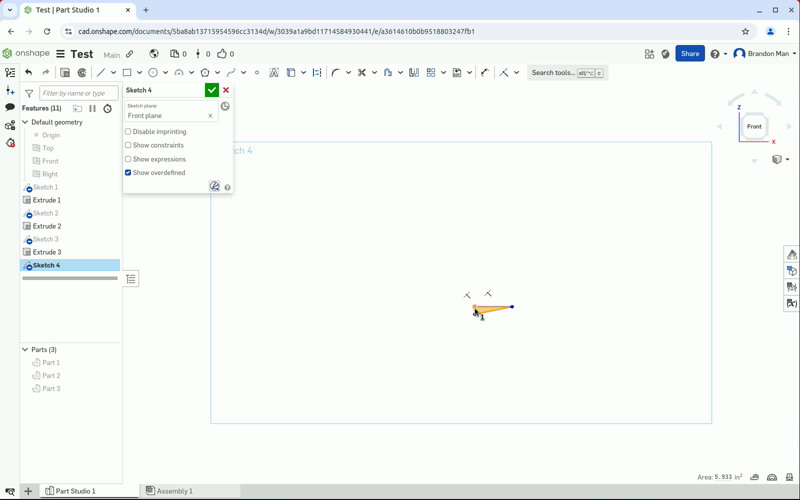
mouse_move(73, 352)
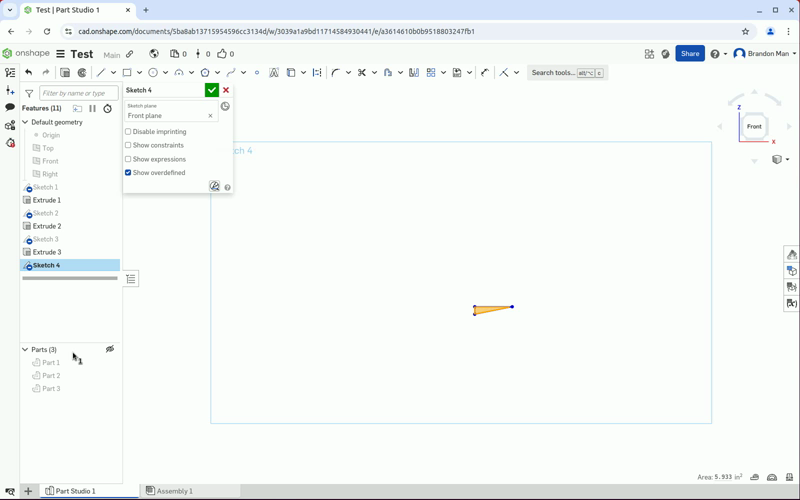
key(shift+y)
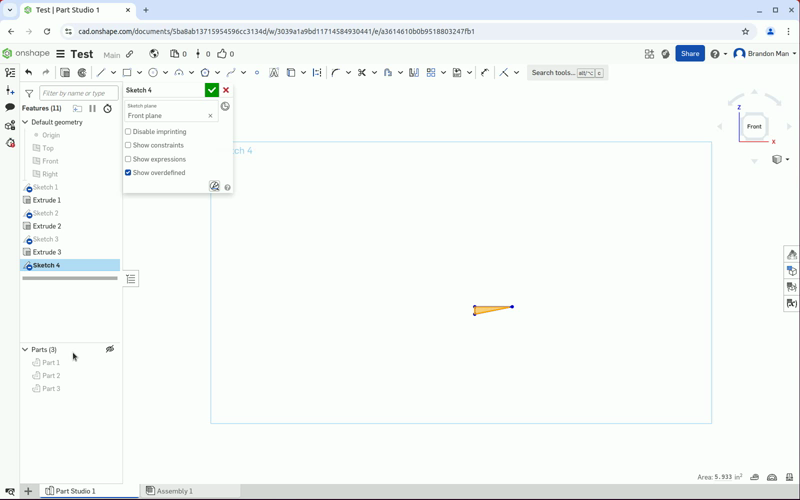
key(shift+e)
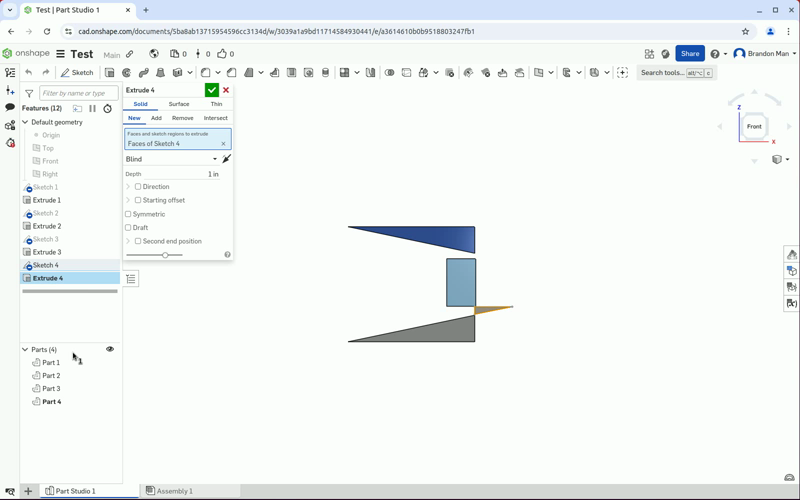
mouse_move(143, 106)
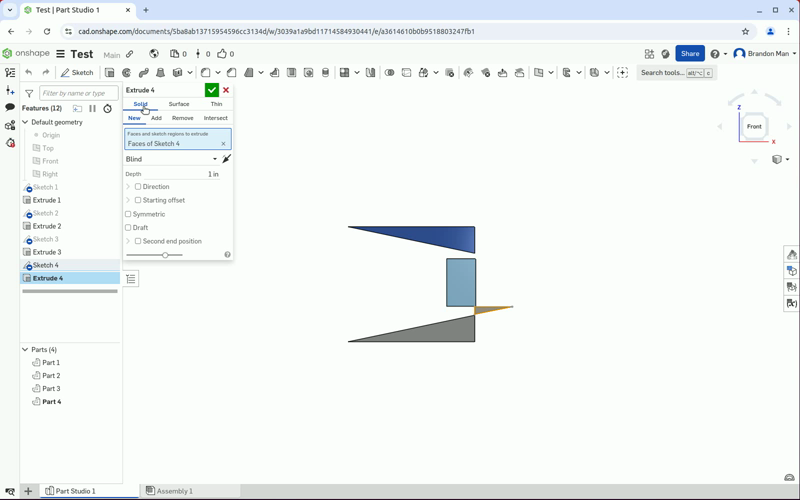
click(143, 106)
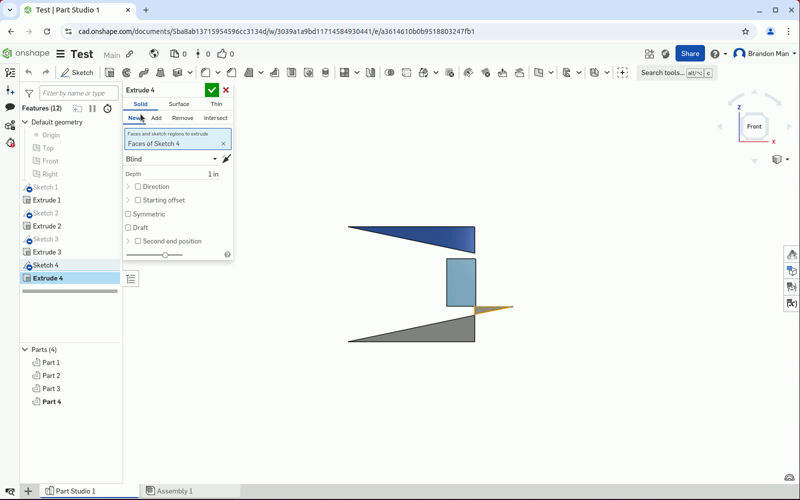
mouse_move(137, 120)
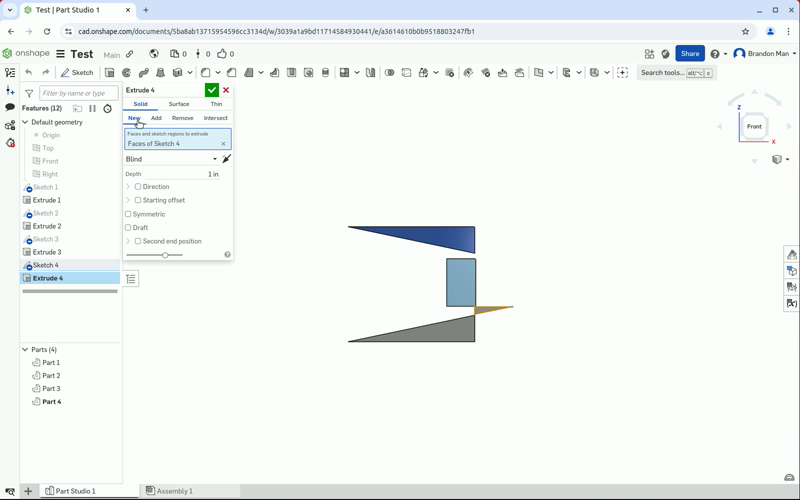
click(137, 120)
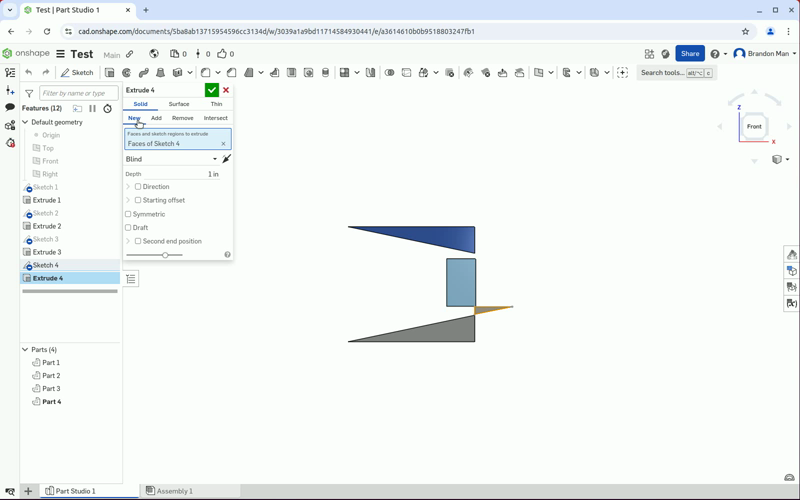
key(tab, 4)
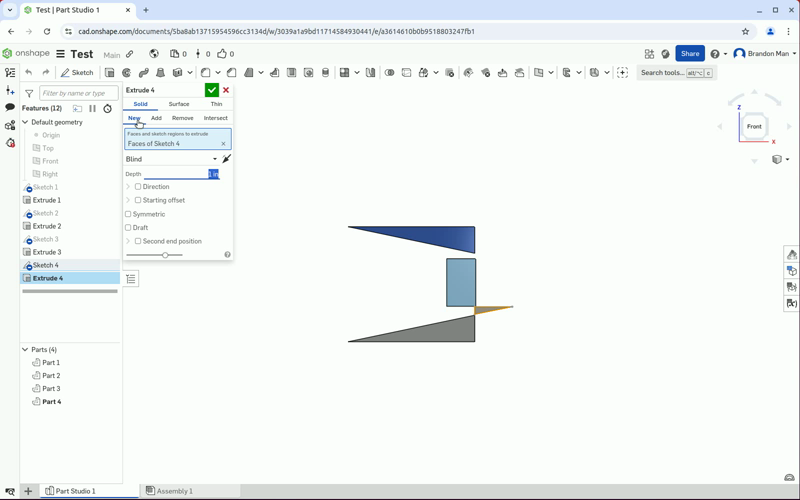
text(1.926)
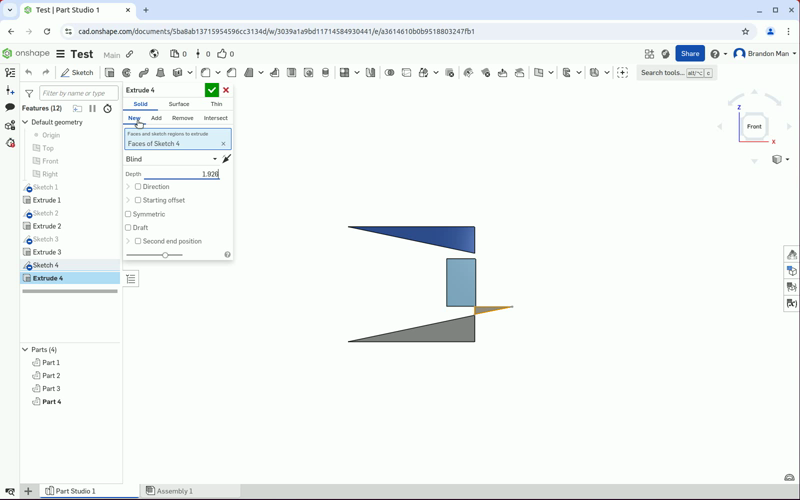
key(tab, 3)
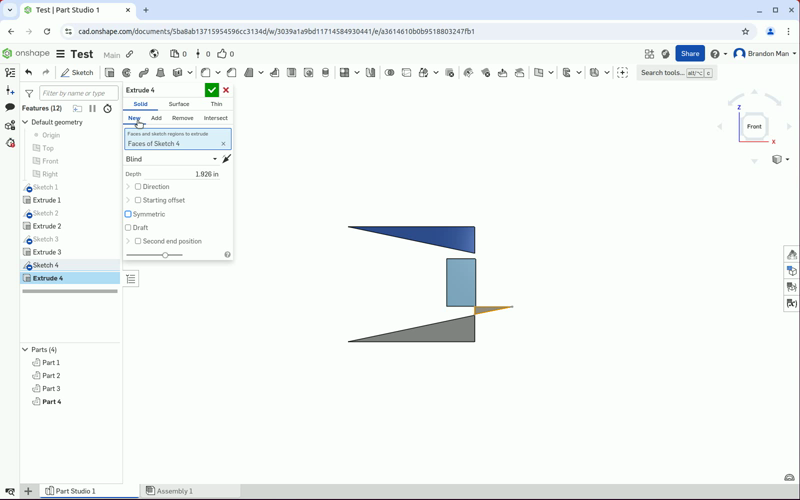
key(space)
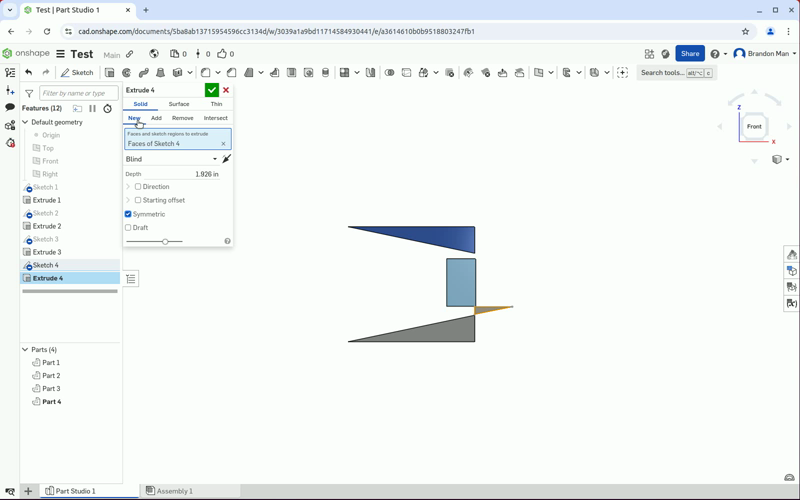
key(enter)
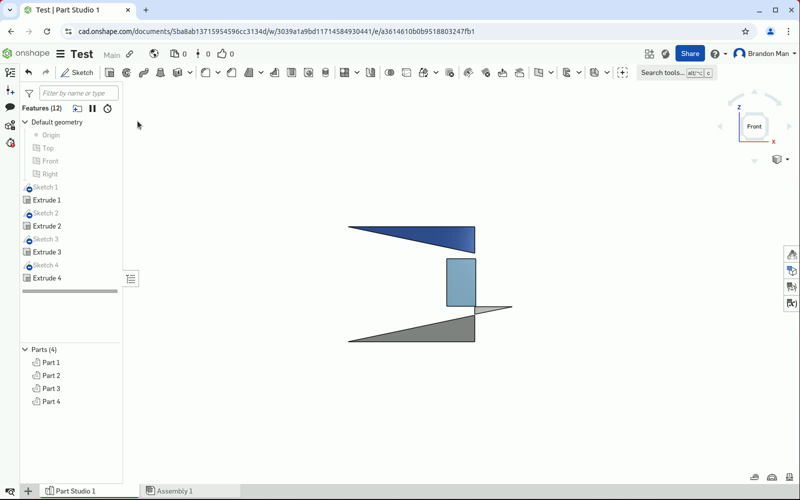
key(shift+h)
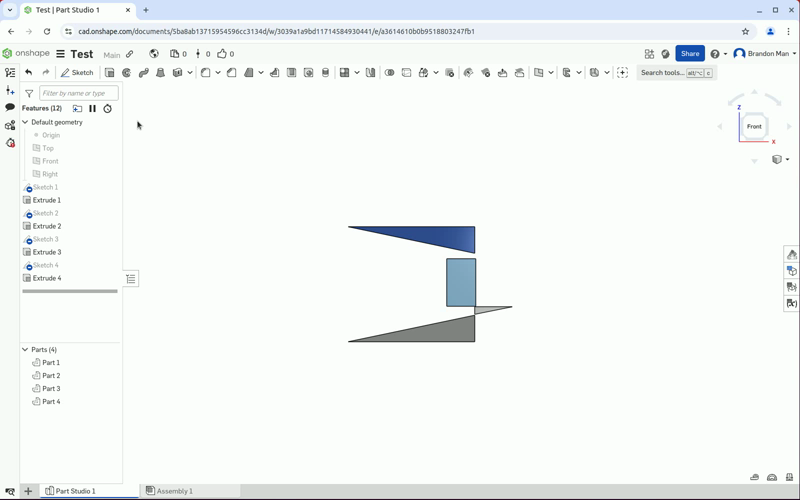
key(shift+h)
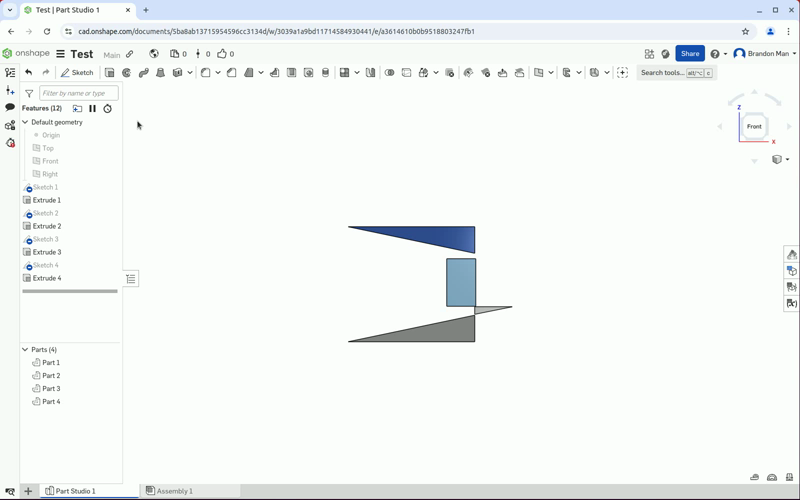
mouse_move(73, 189)
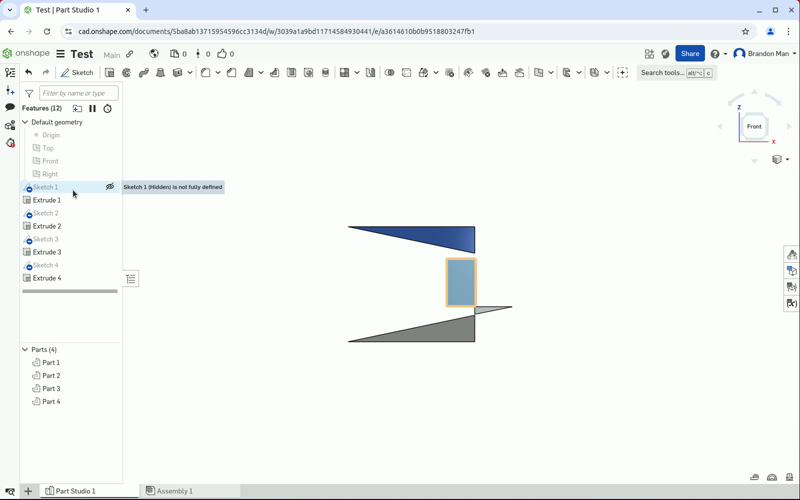
click(73, 189)
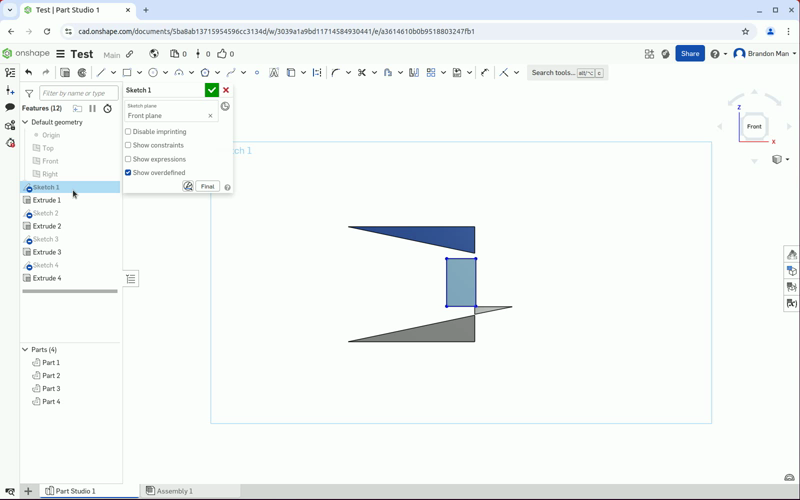
mouse_move(229, 92)
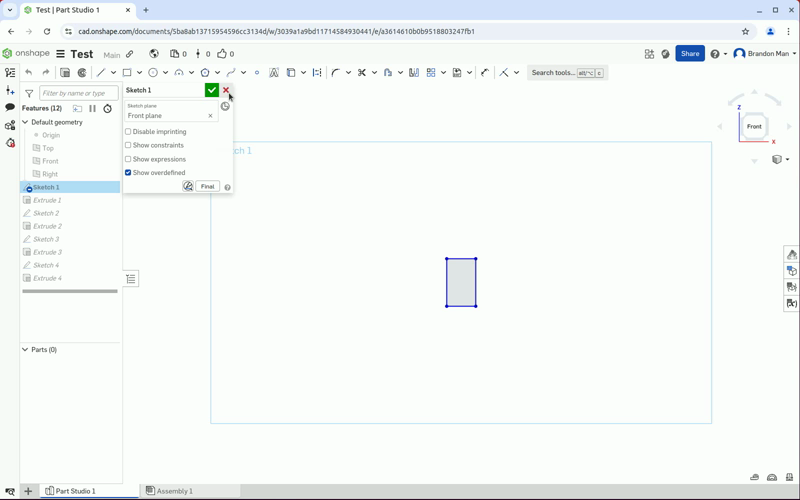
click(229, 92)
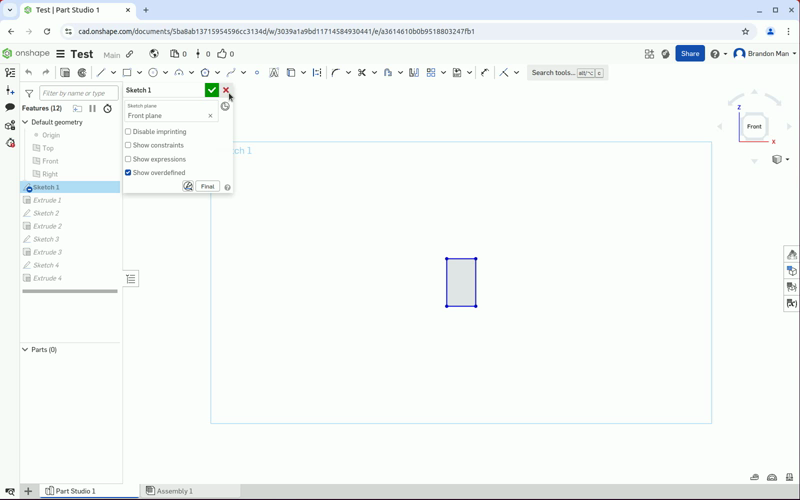
key(shift+s)
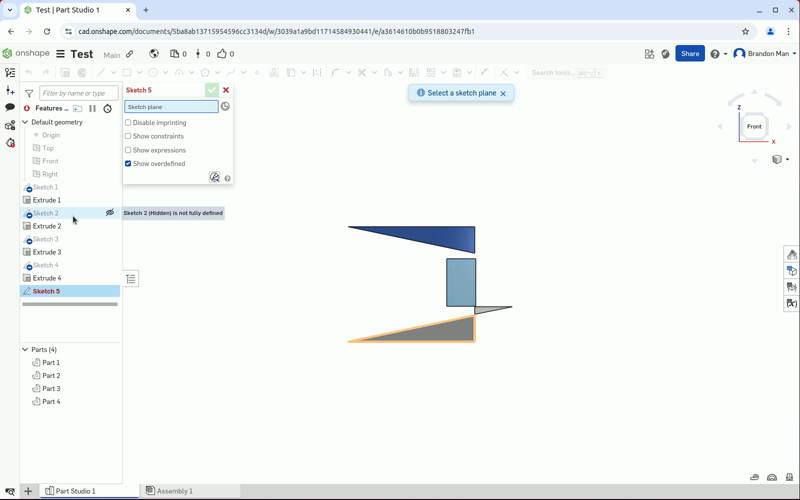
scroll(3)
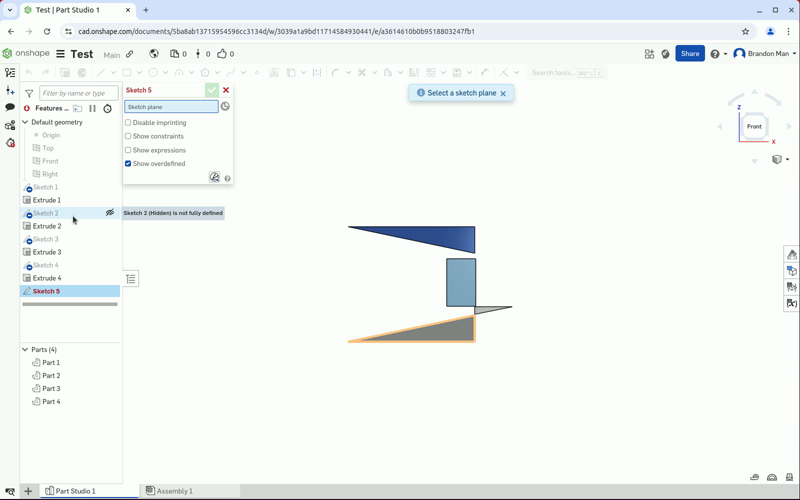
mouse_move(73, 163)
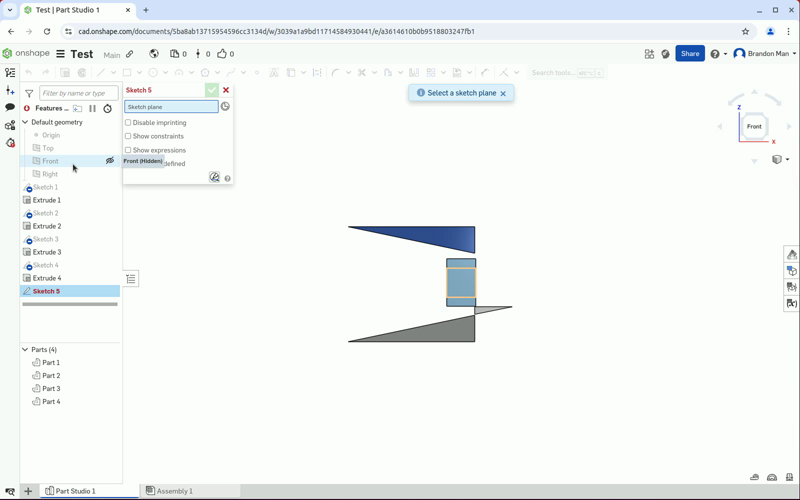
click(73, 163)
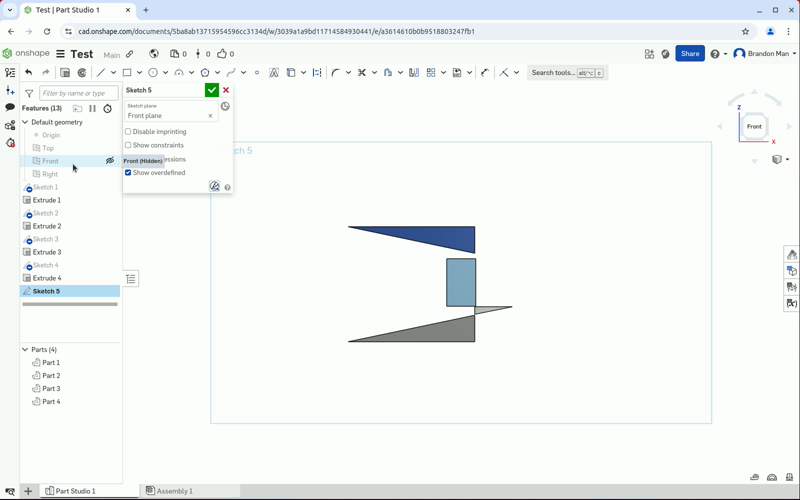
mouse_move(73, 352)
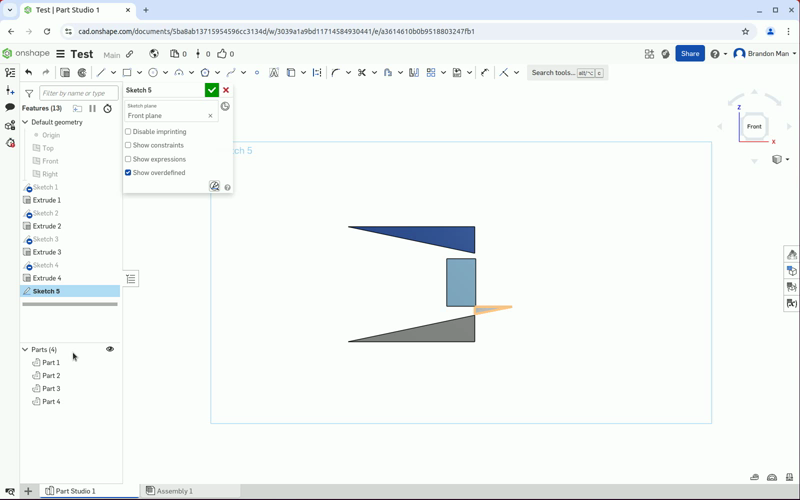
key(y)
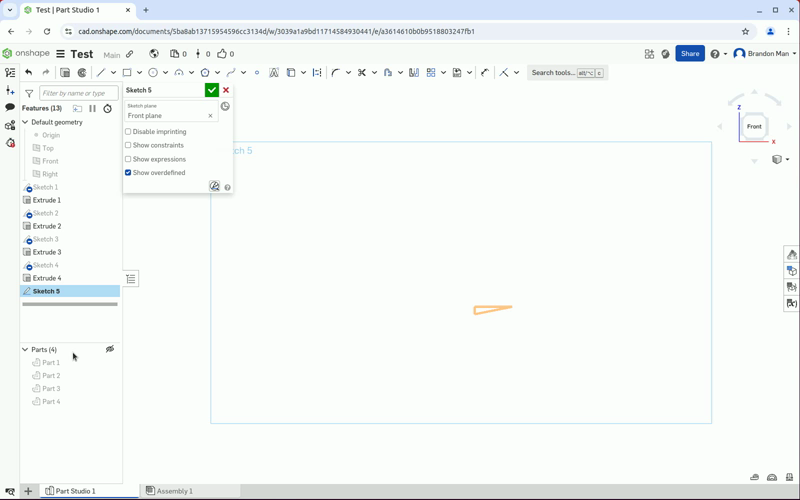
key(l)
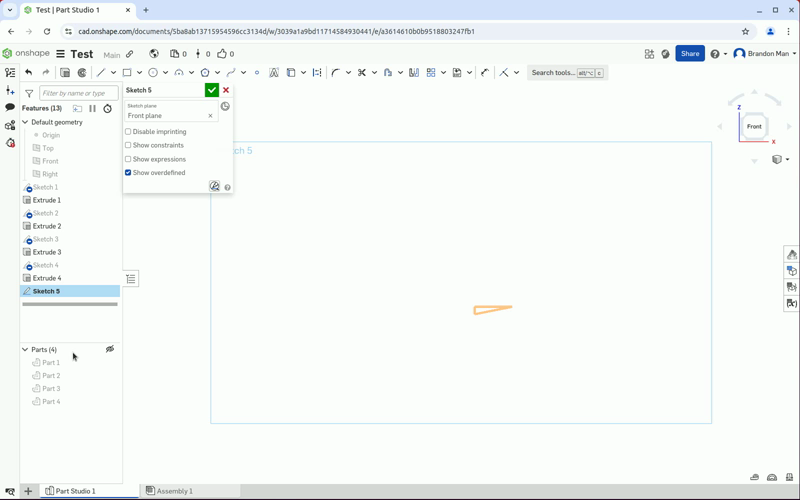
key_down(shift)
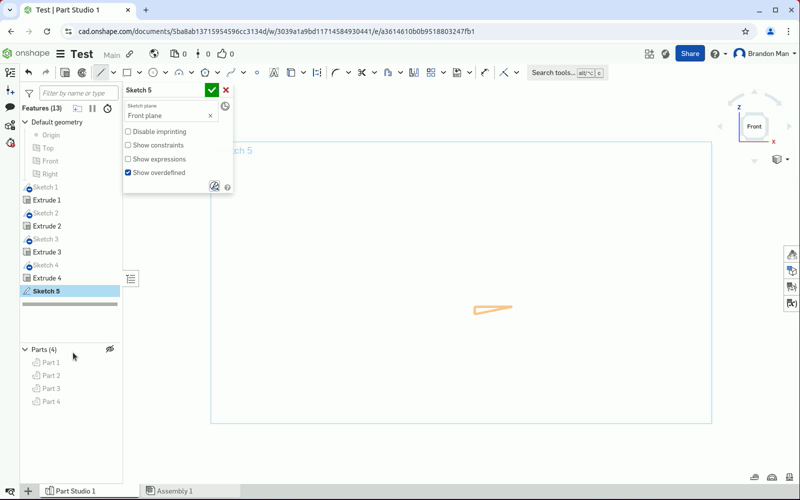
mouse_move(474, 259)
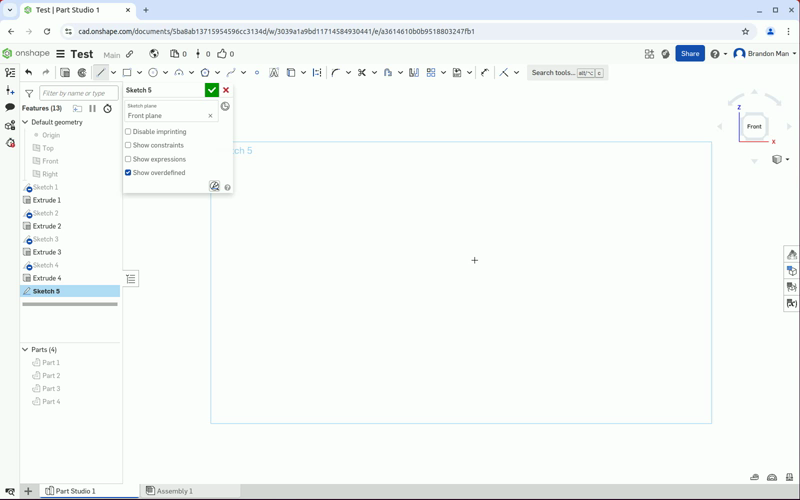
click(474, 259)
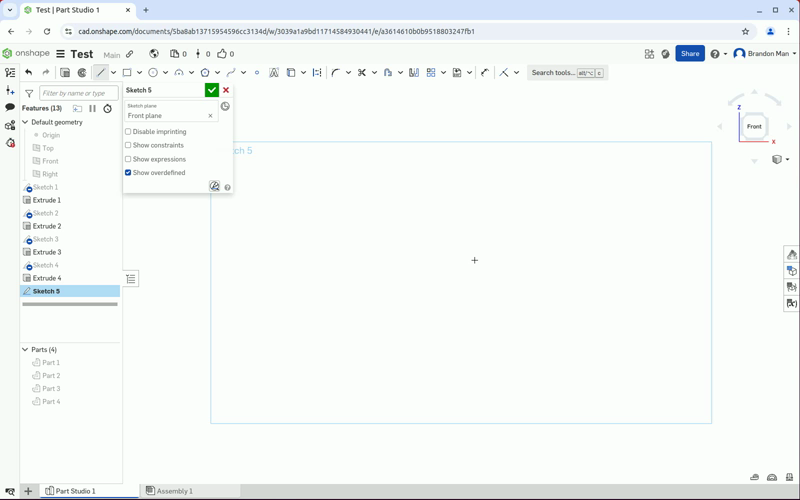
key_up(shift)
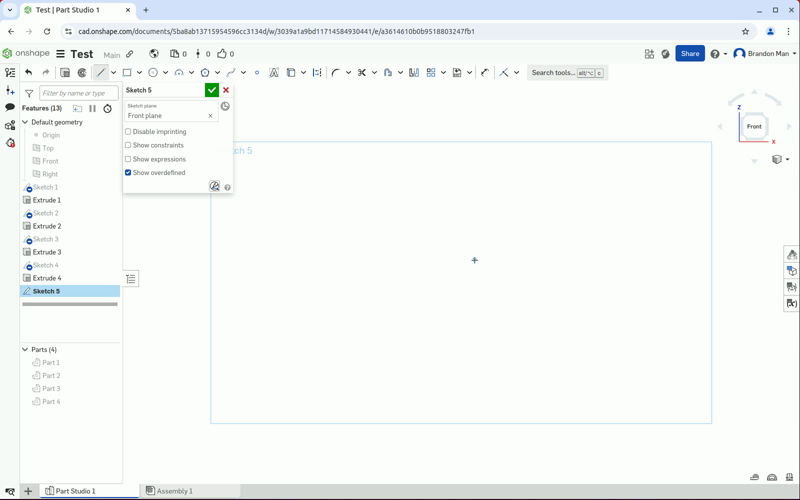
key_down(shift)
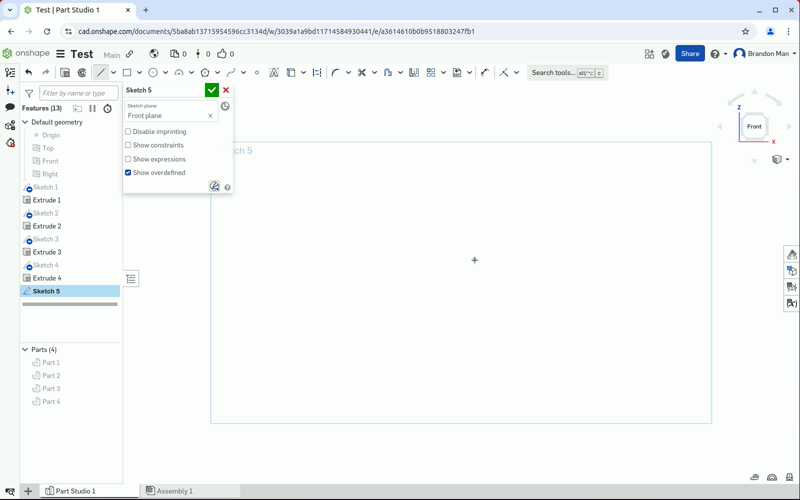
mouse_move(504, 259)
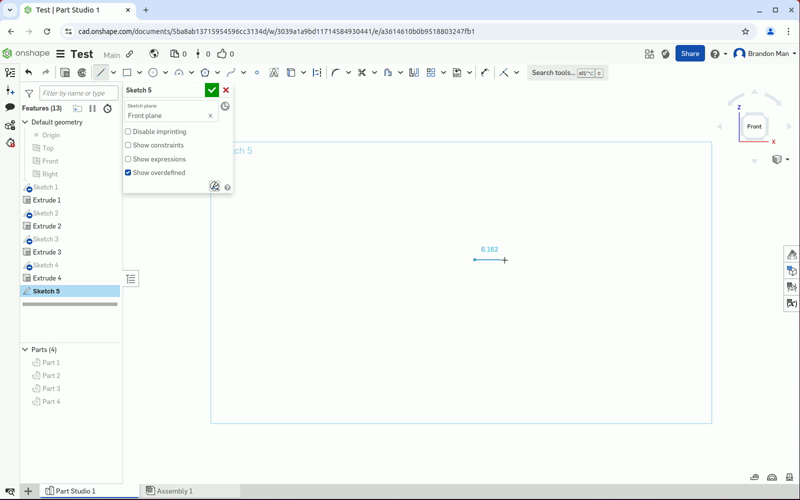
mouse_move(501, 259)
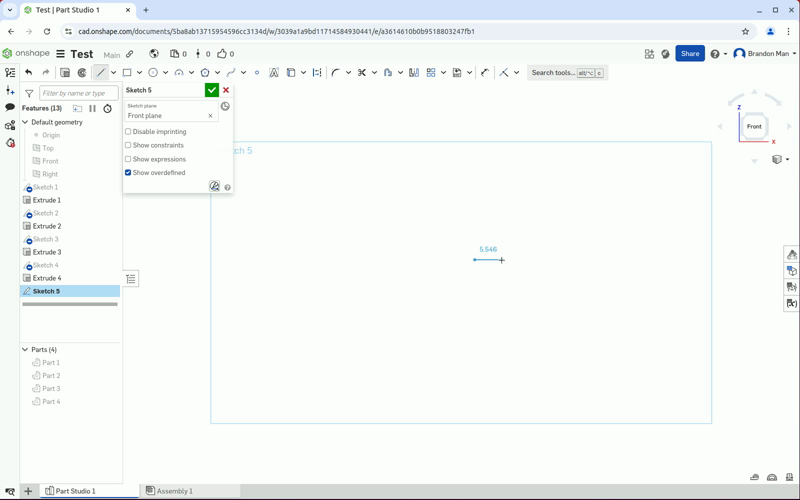
click(501, 259)
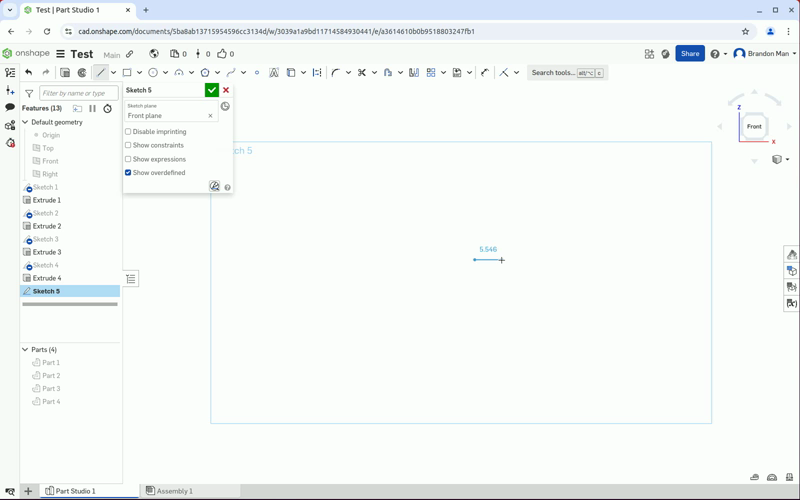
key_up(shift)
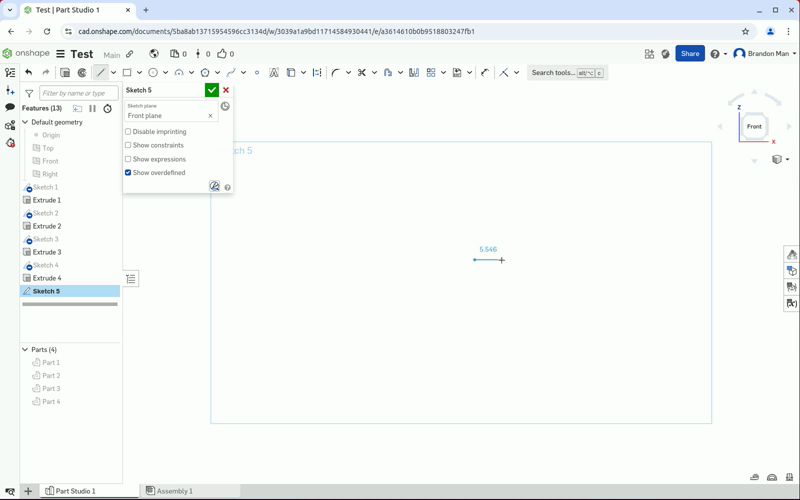
key_down(shift)
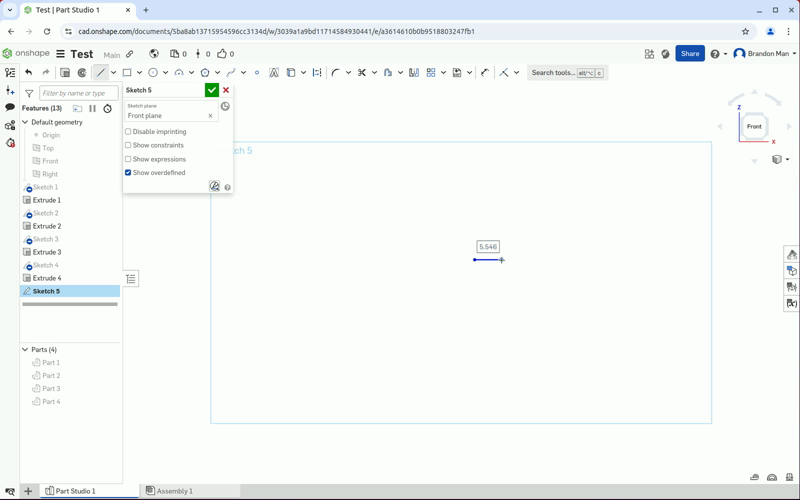
mouse_move(531, 259)
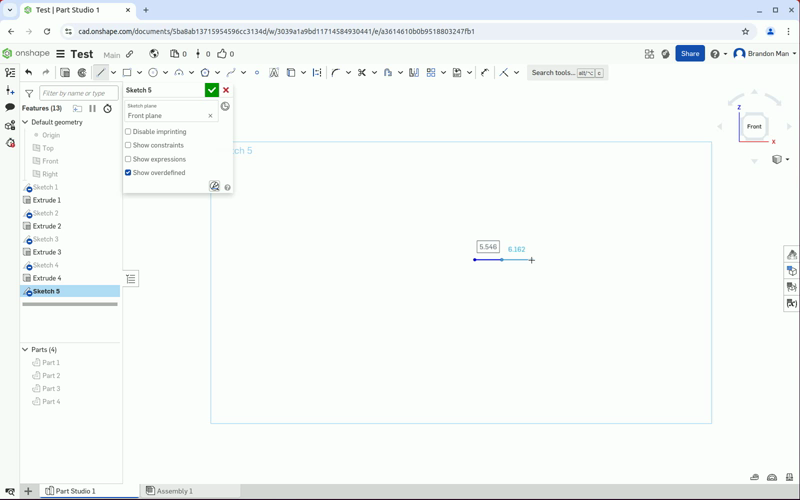
mouse_move(474, 253)
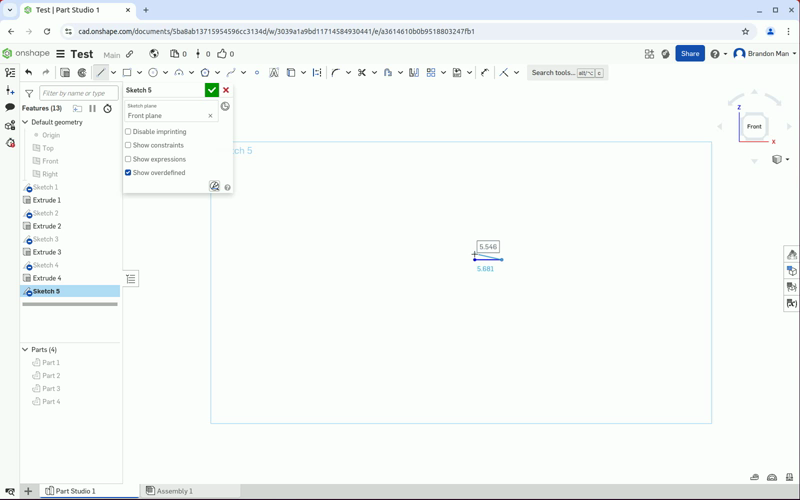
click(474, 253)
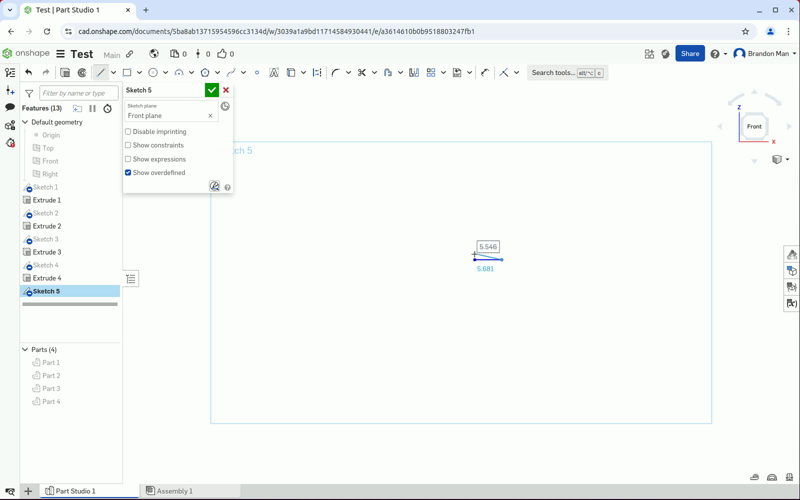
key_up(shift)
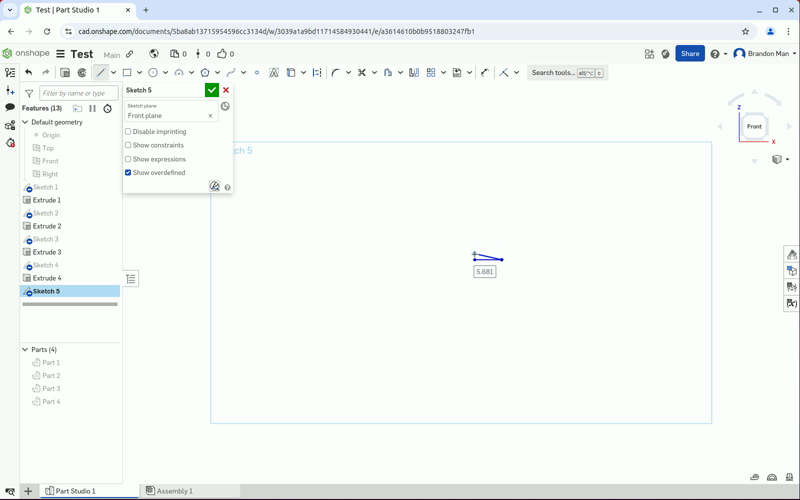
mouse_move(504, 253)
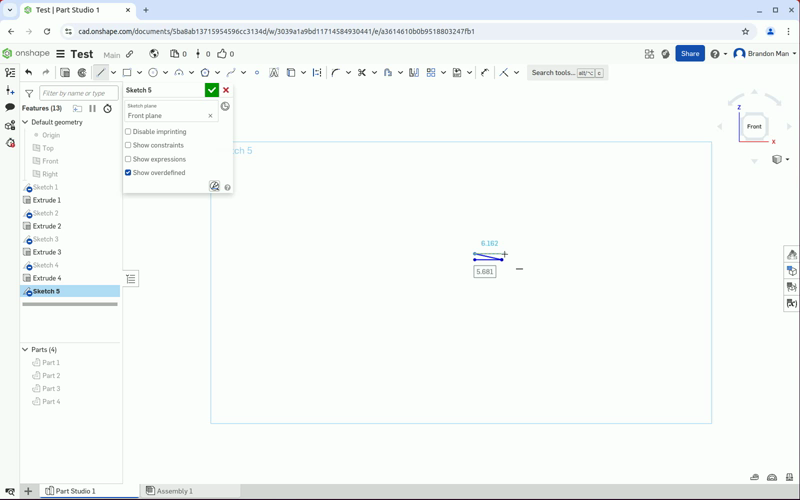
key_down(shift)
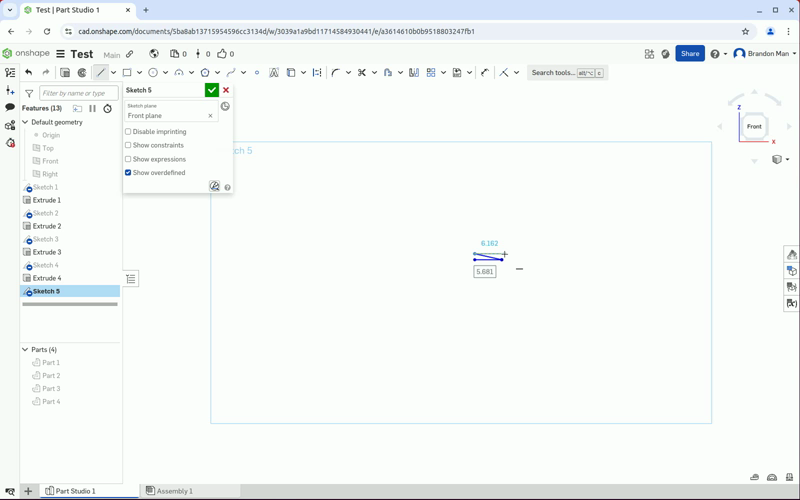
mouse_move(474, 259)
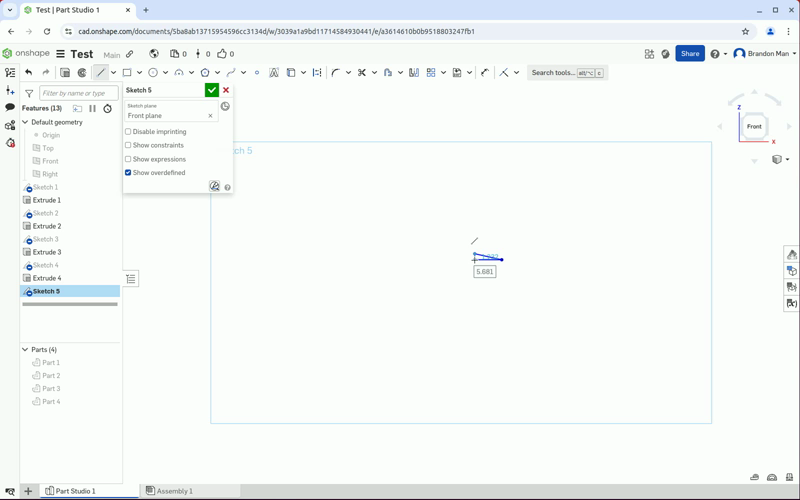
scroll(6)
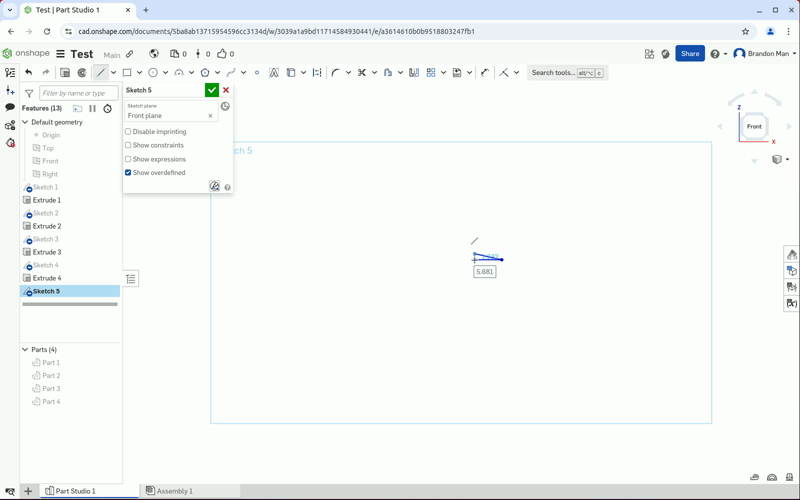
scroll(6)
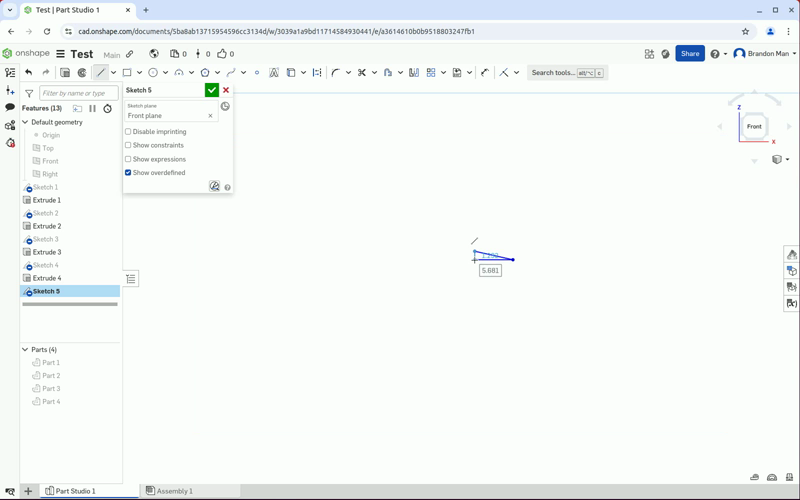
scroll(6)
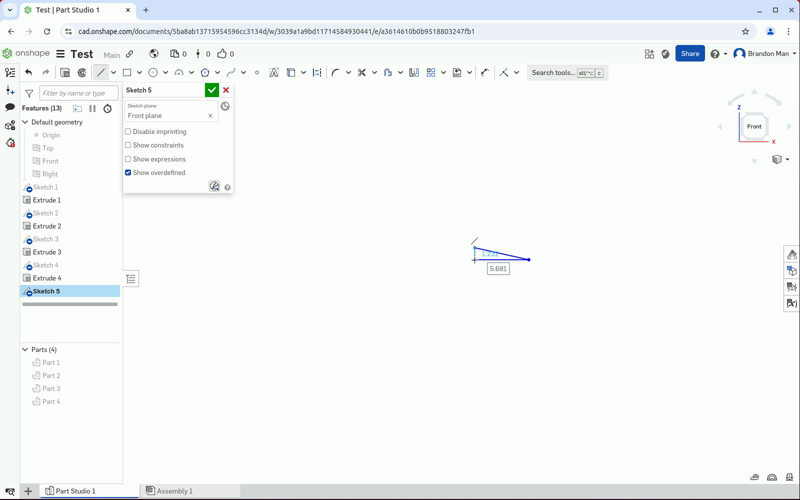
scroll(6)
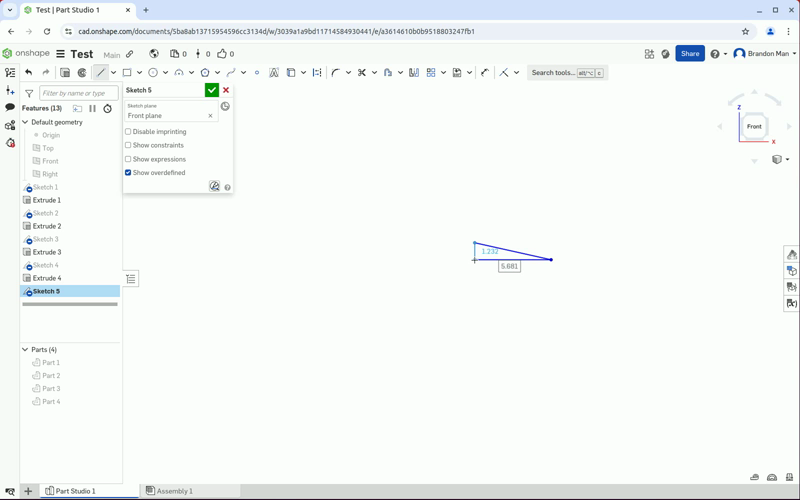
scroll(6)
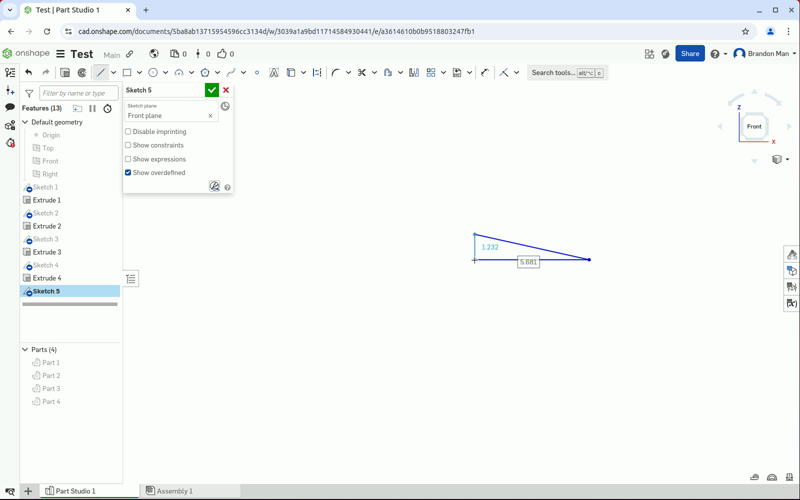
scroll(6)
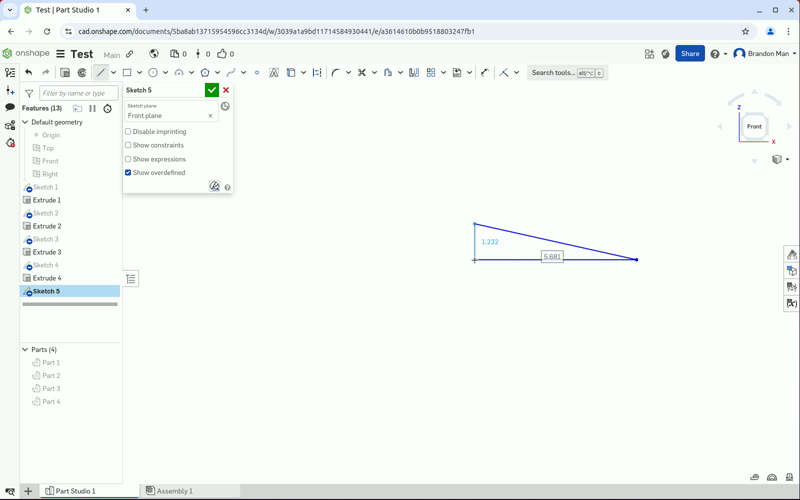
scroll(6)
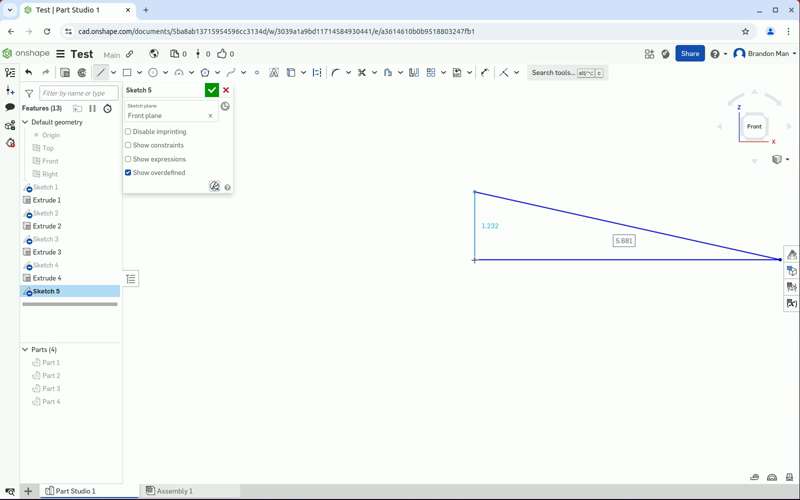
key_up(shift)
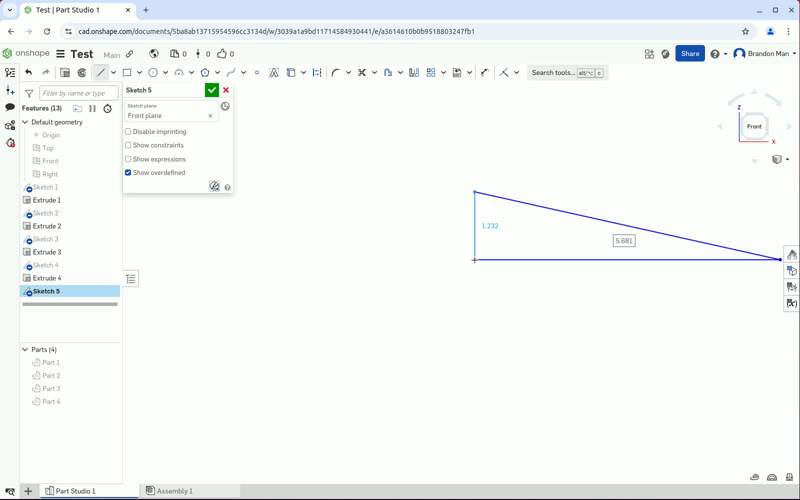
click(474, 259)
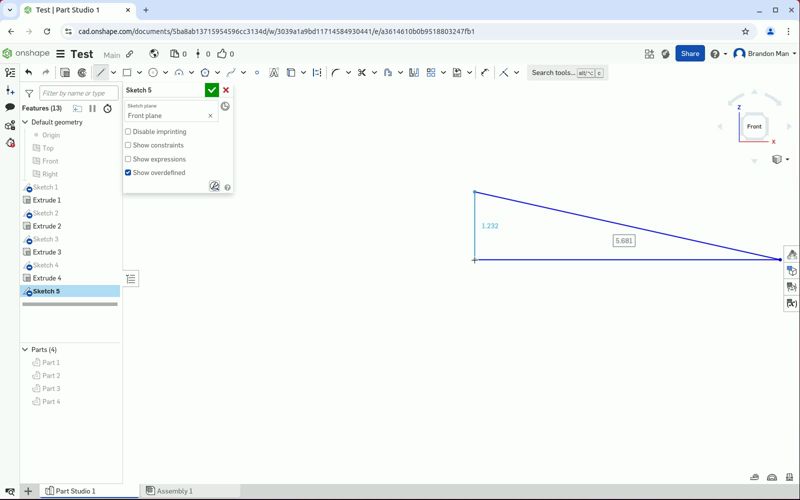
scroll(-6)
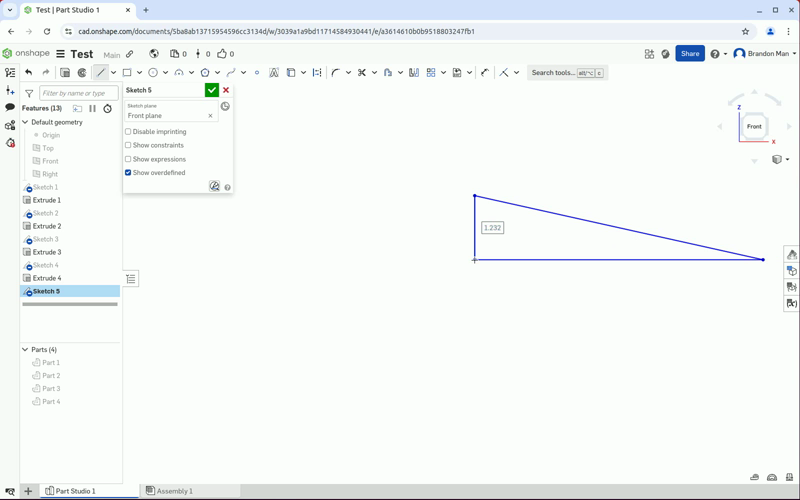
scroll(-6)
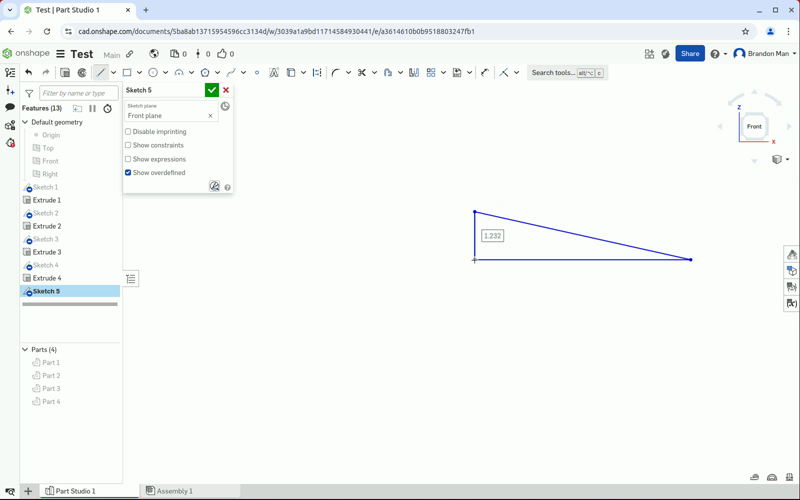
scroll(-6)
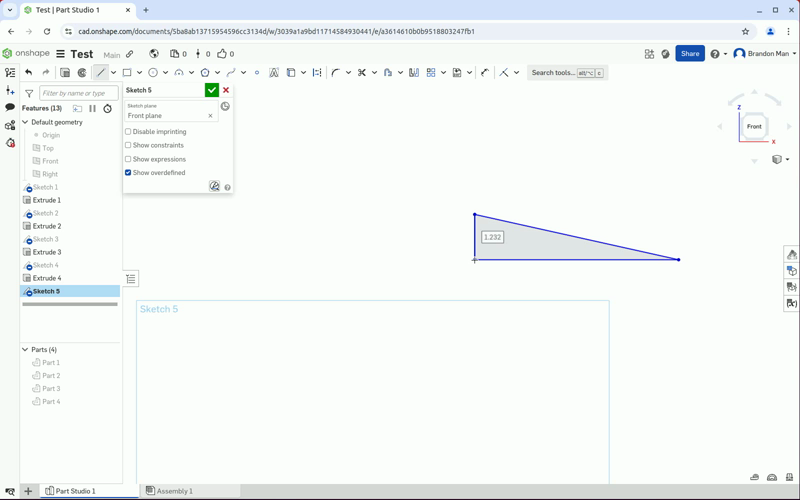
scroll(-6)
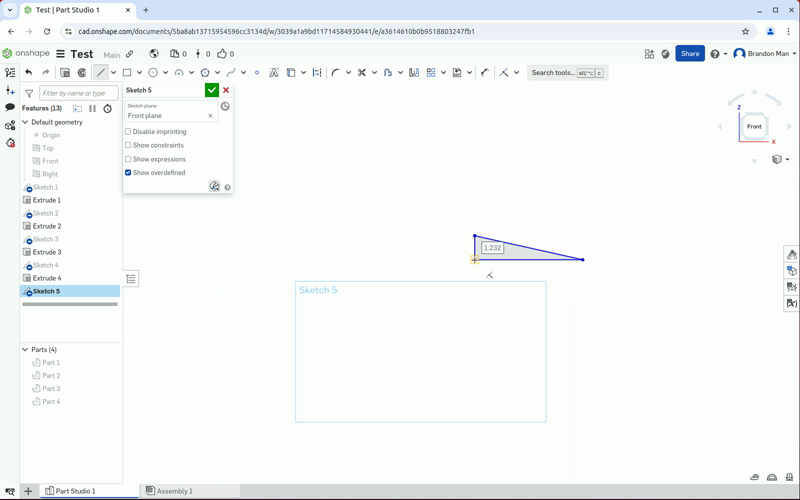
scroll(-6)
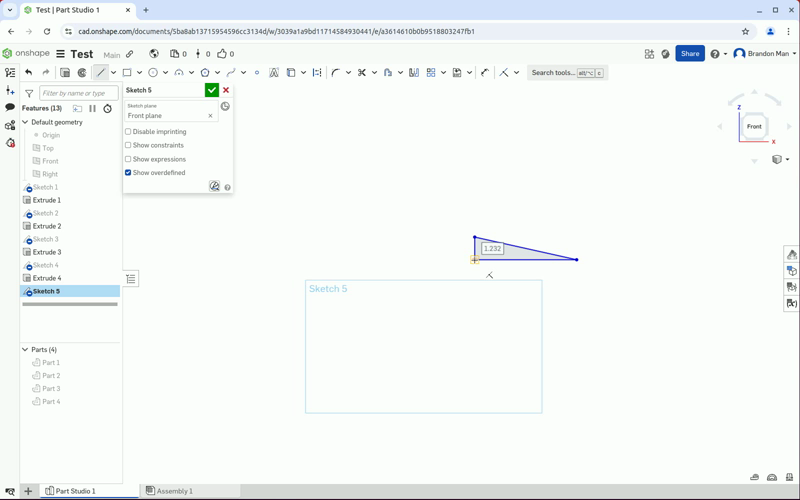
scroll(-6)
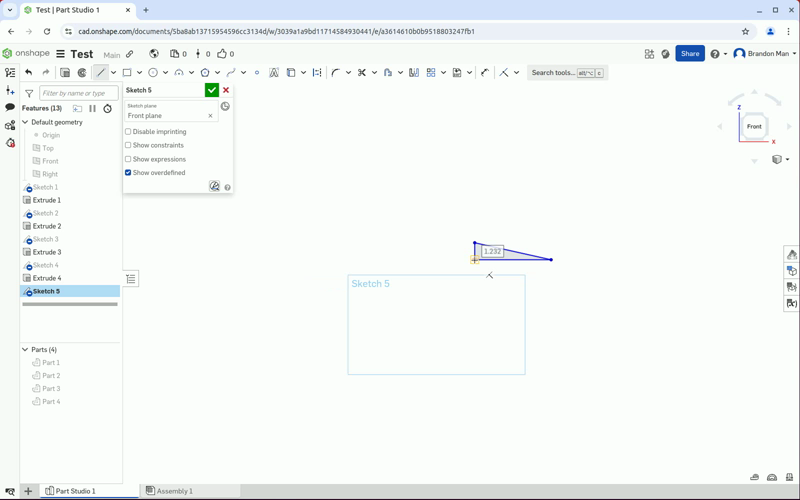
scroll(-6)
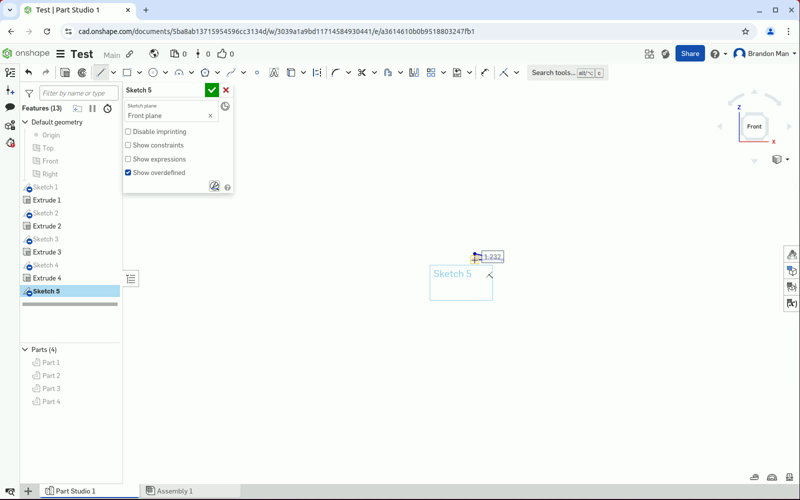
key(esc)
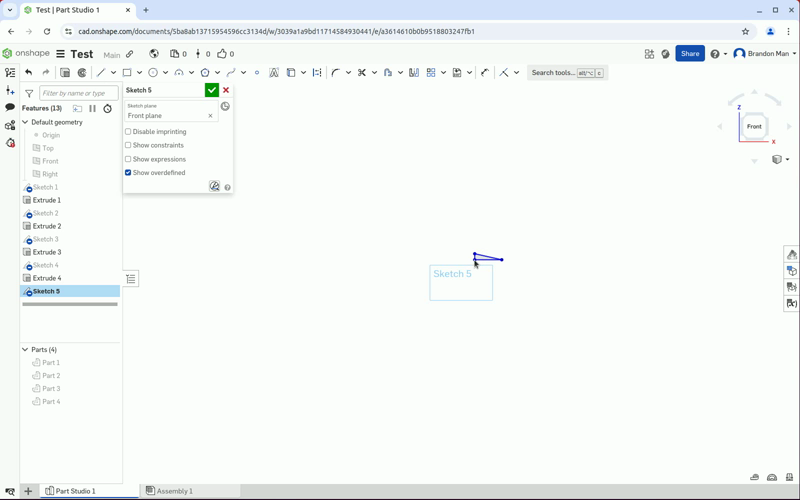
mouse_move(481, 257)
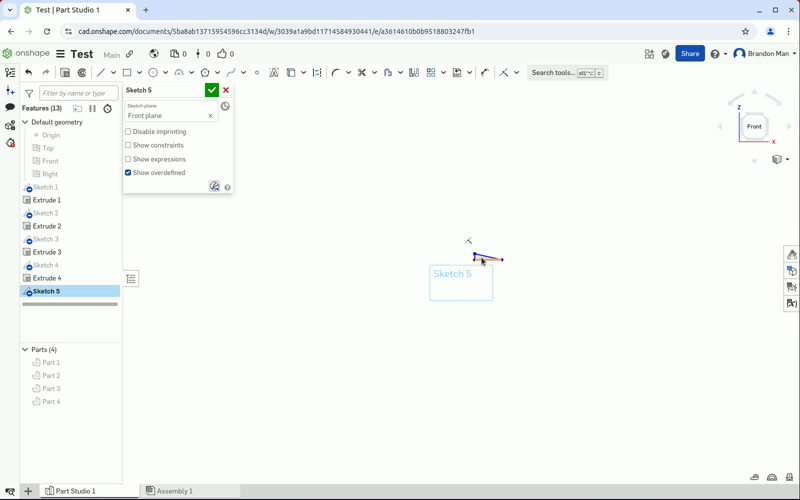
scroll(6)
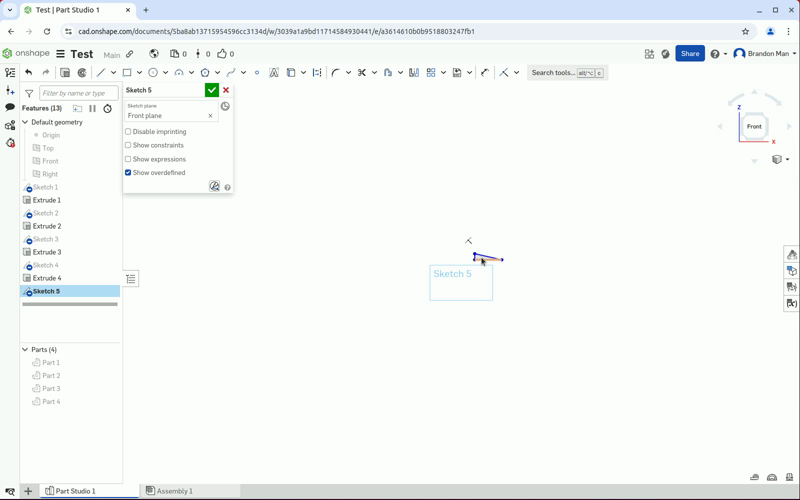
scroll(6)
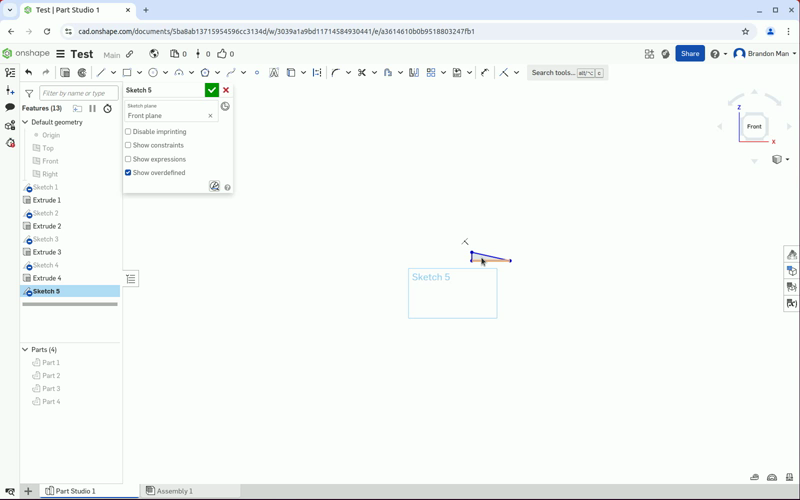
scroll(6)
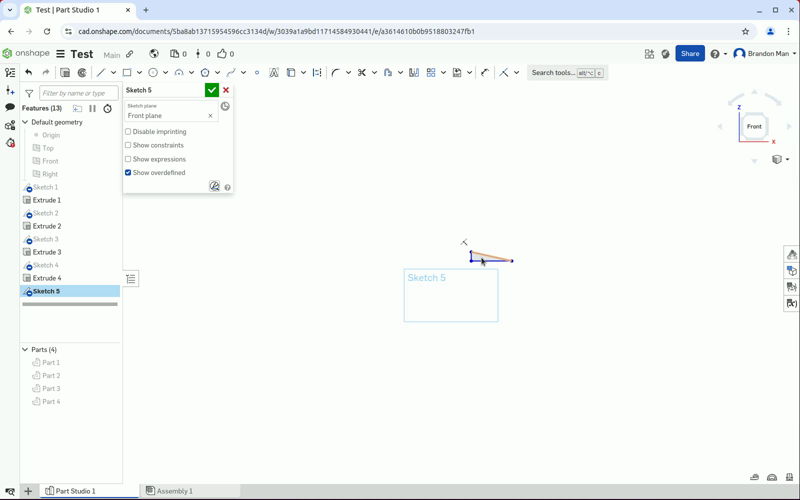
scroll(6)
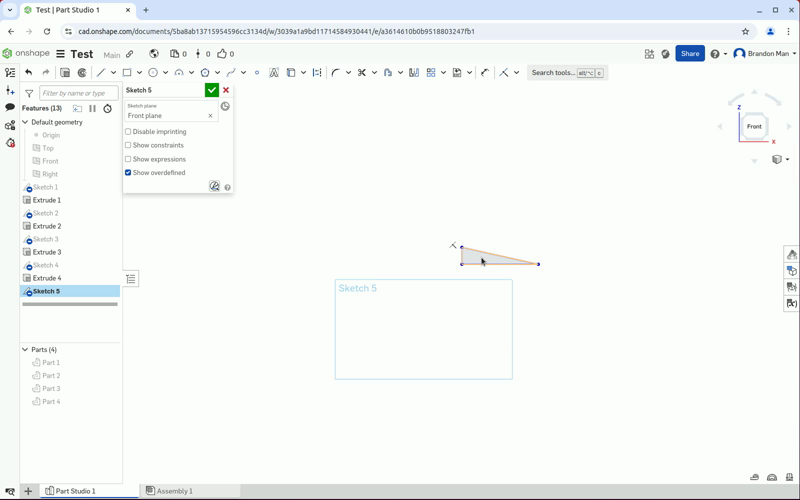
scroll(6)
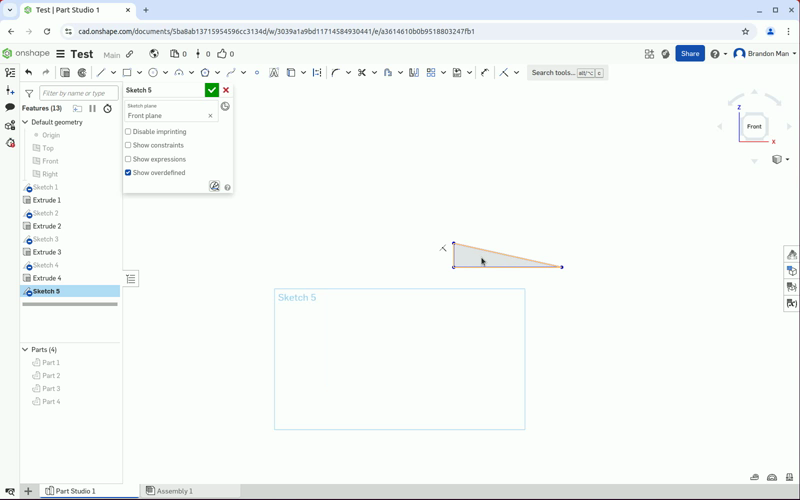
scroll(6)
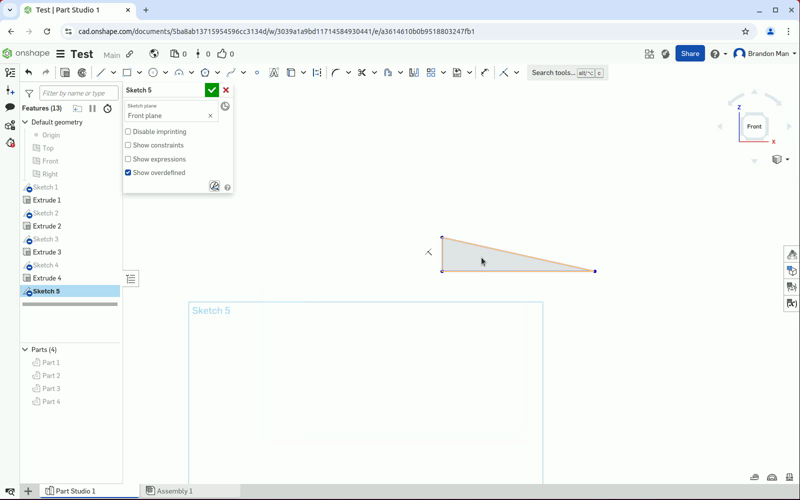
scroll(6)
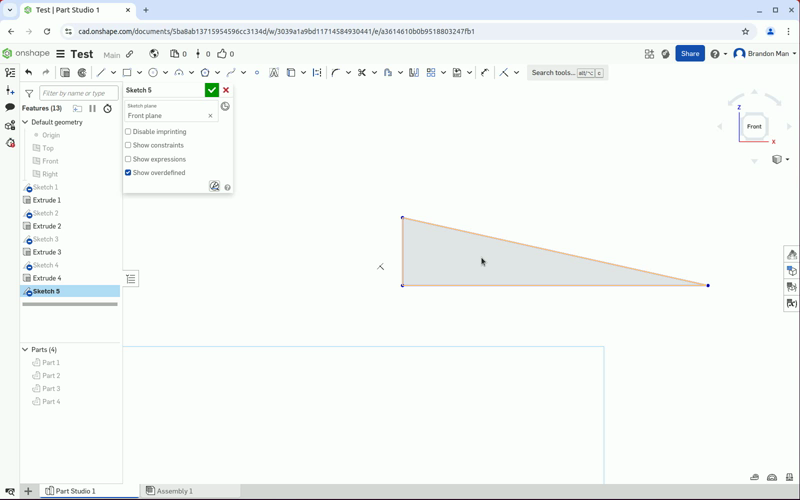
click(481, 257)
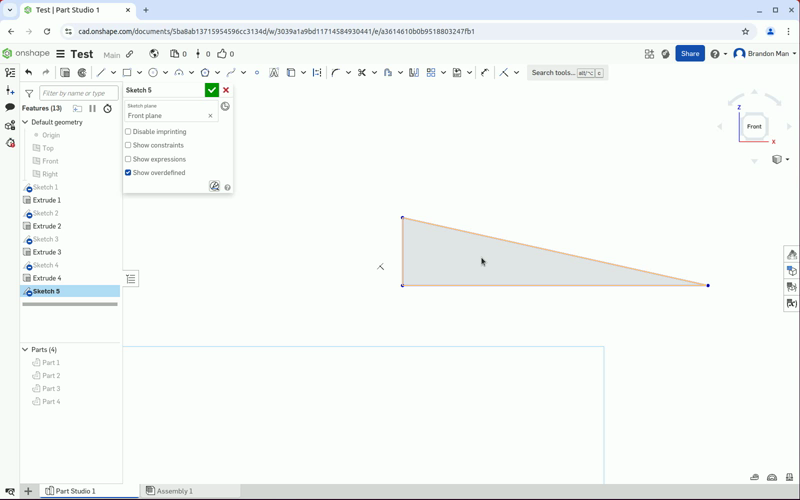
scroll(-6)
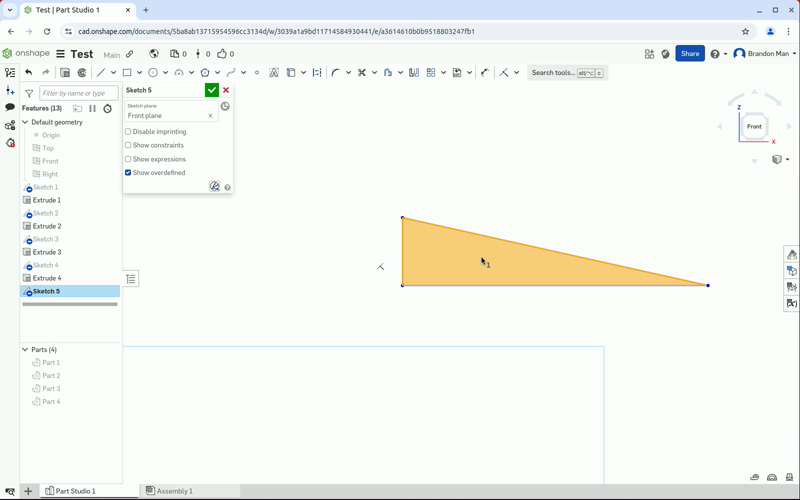
scroll(-6)
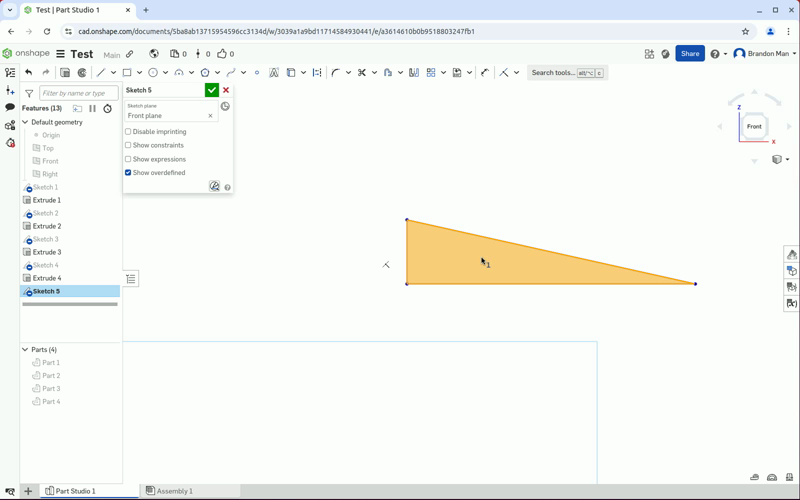
scroll(-6)
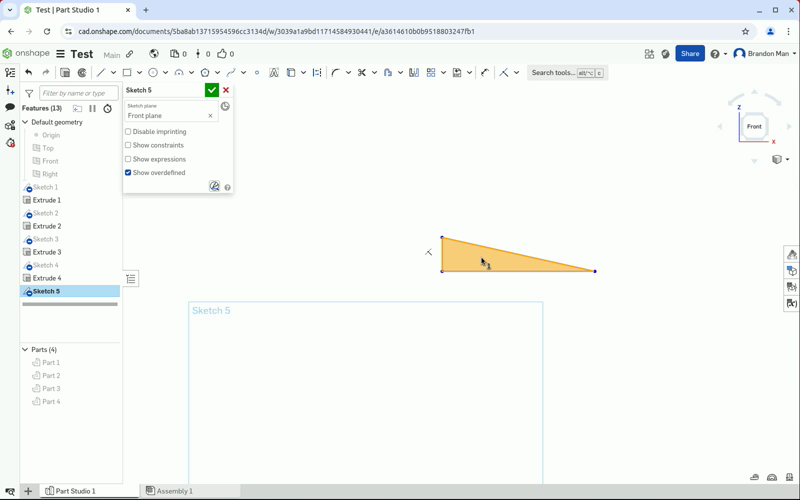
scroll(-6)
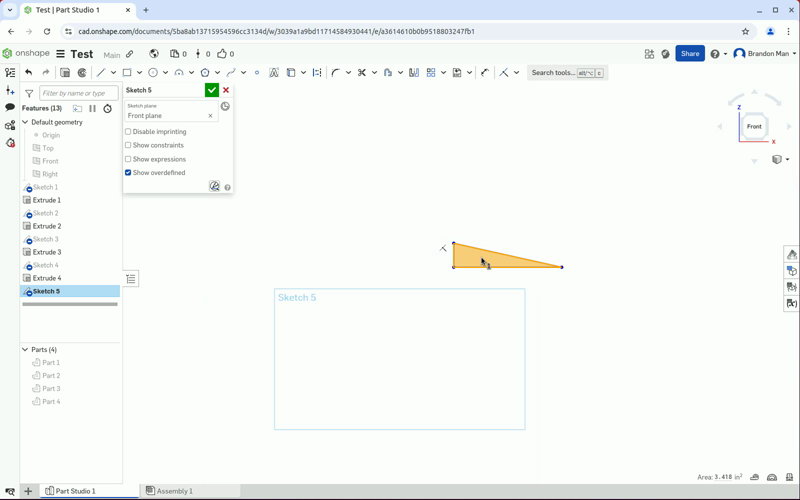
scroll(-6)
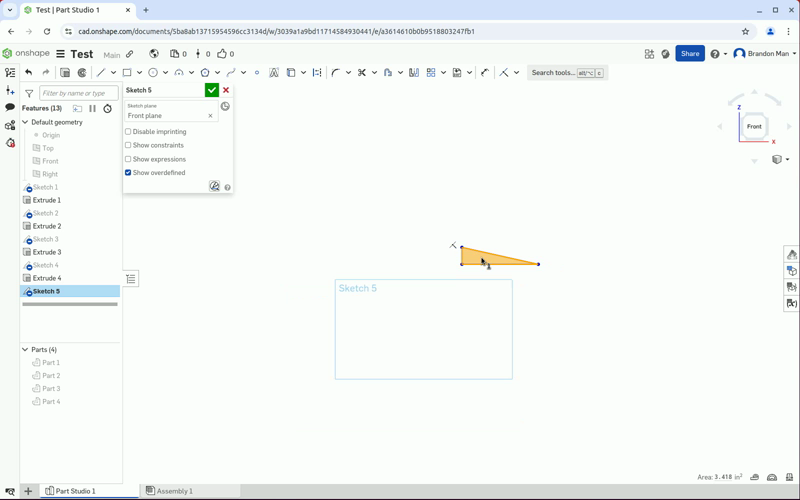
scroll(-6)
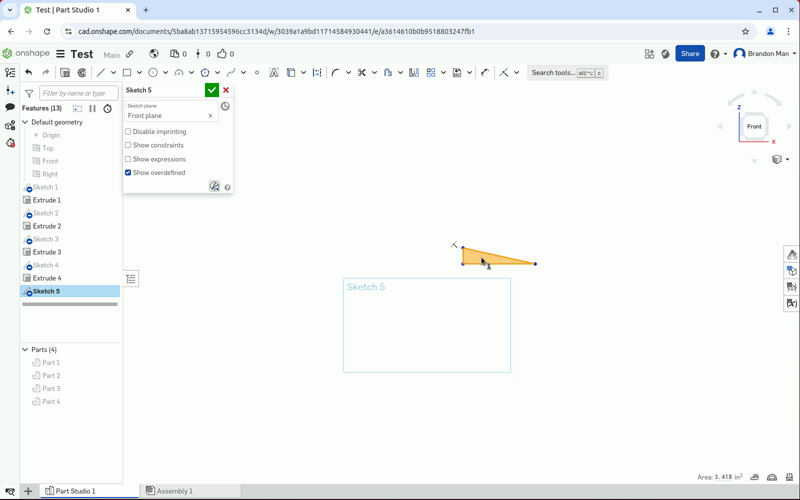
scroll(-6)
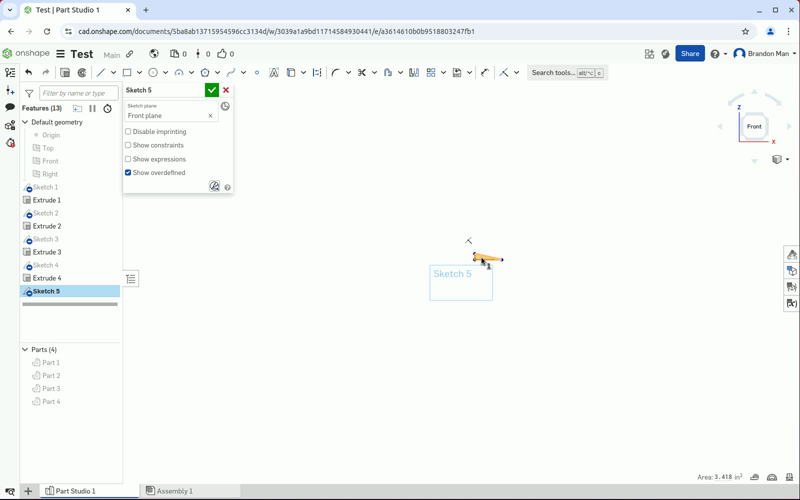
mouse_move(73, 352)
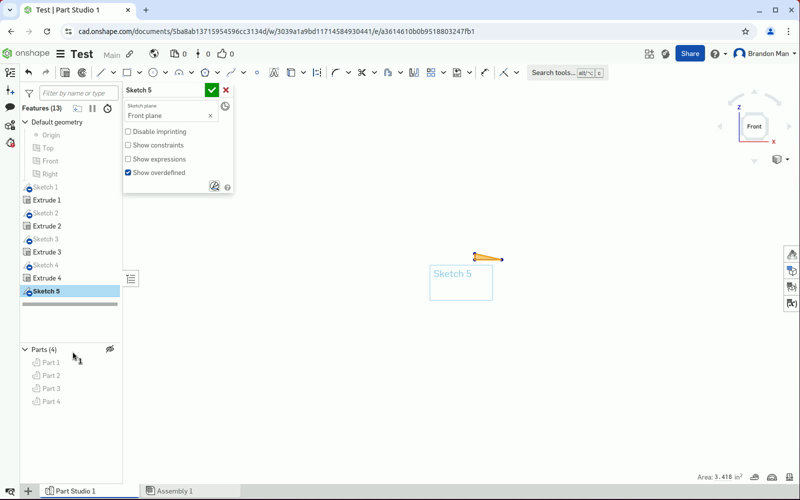
key(shift+y)
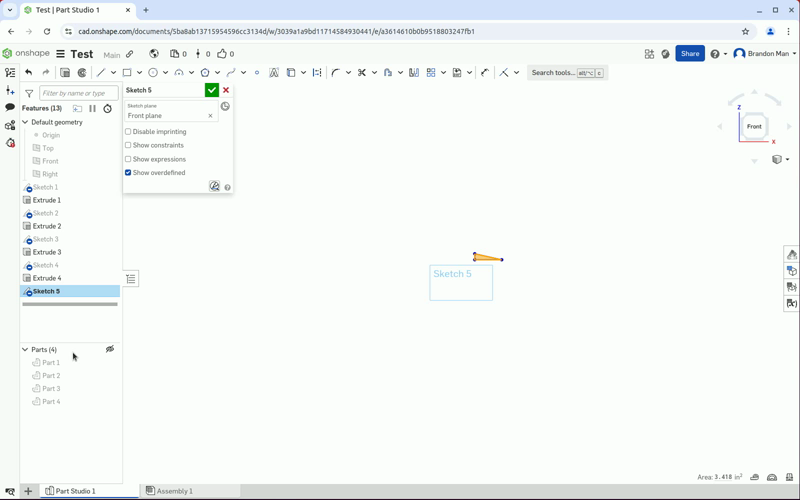
key(shift+e)
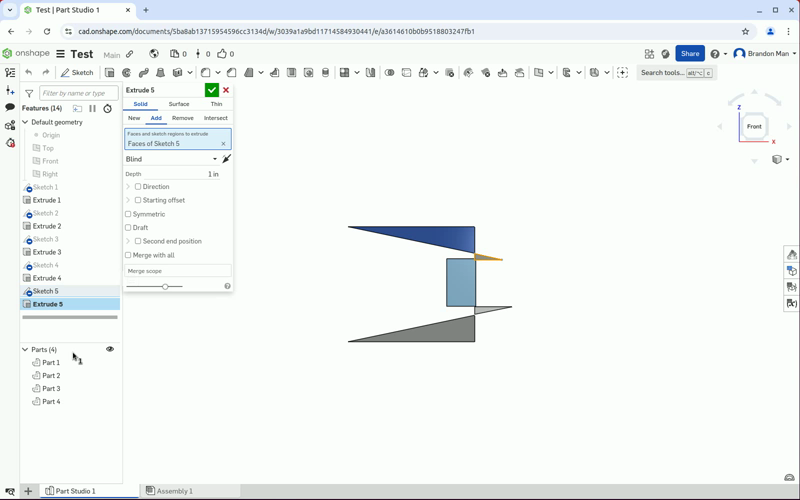
mouse_move(143, 106)
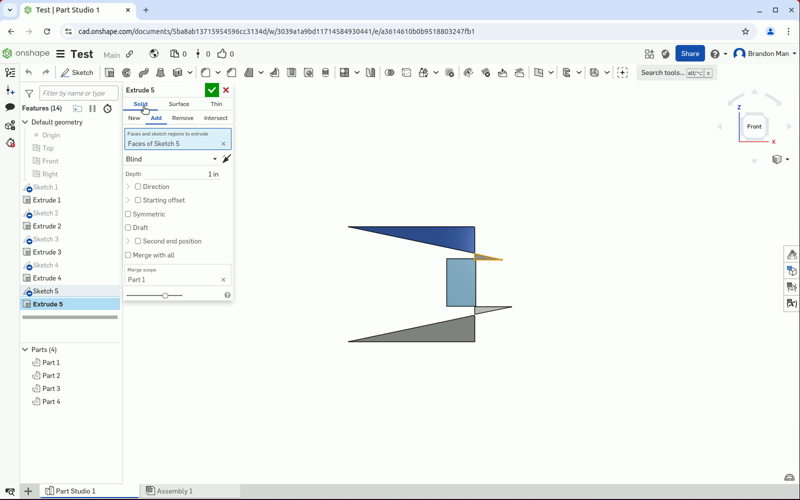
click(143, 106)
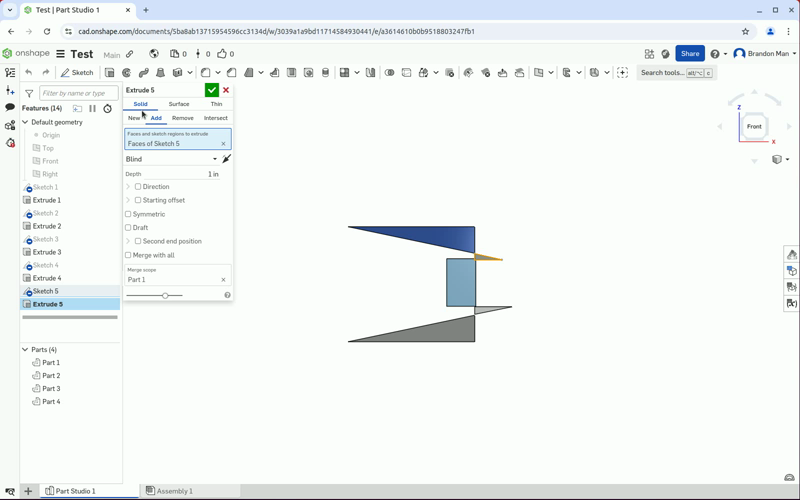
mouse_move(137, 120)
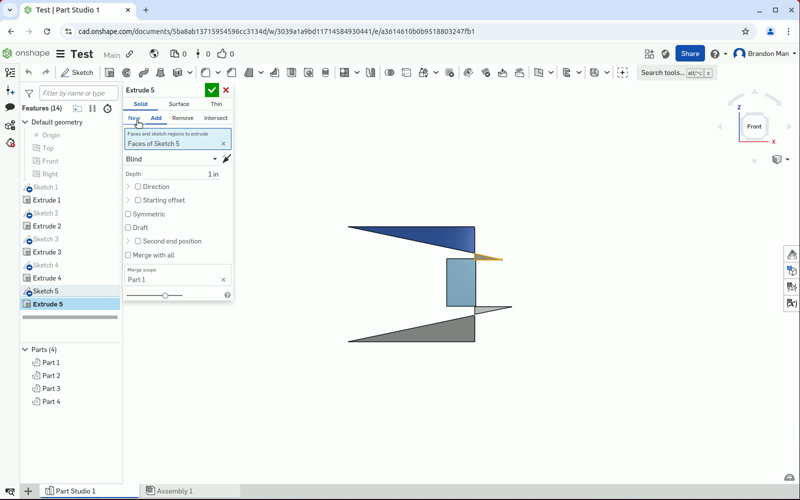
click(137, 120)
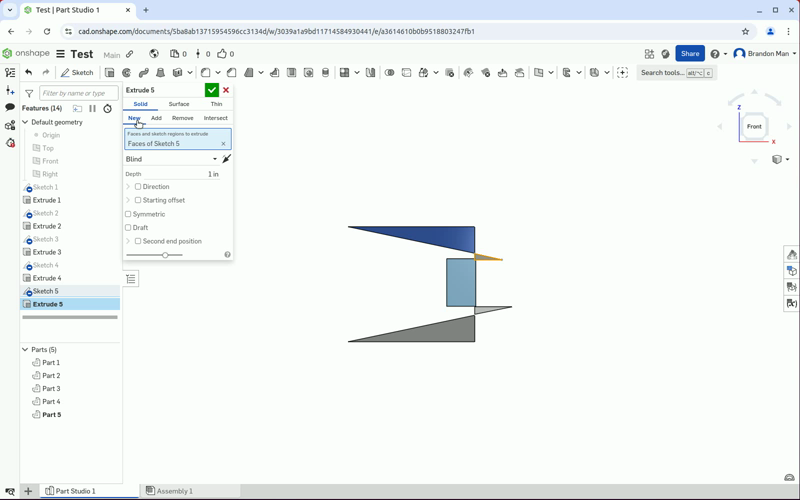
key(tab, 4)
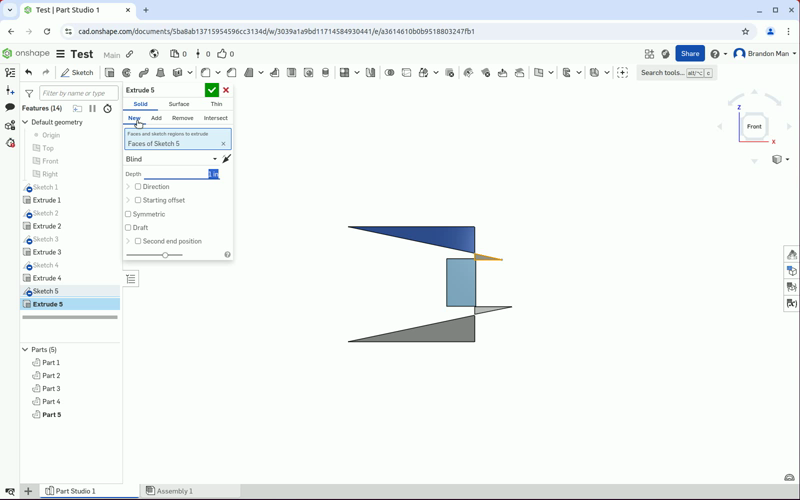
text(1.926)
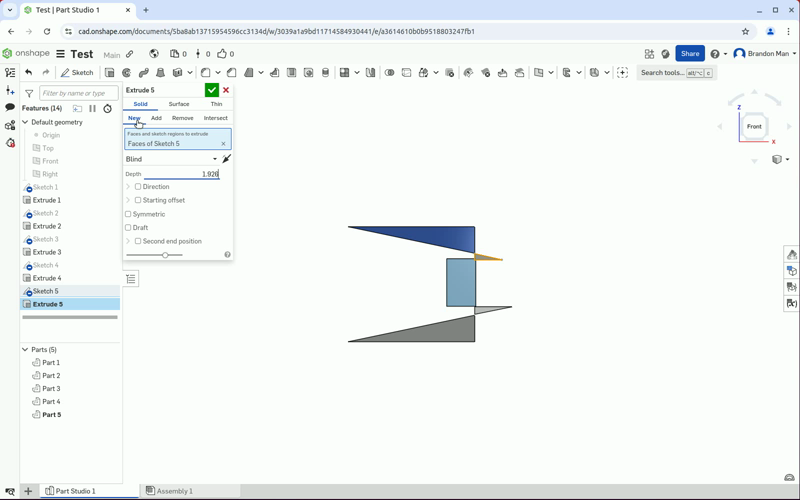
key(tab, 3)
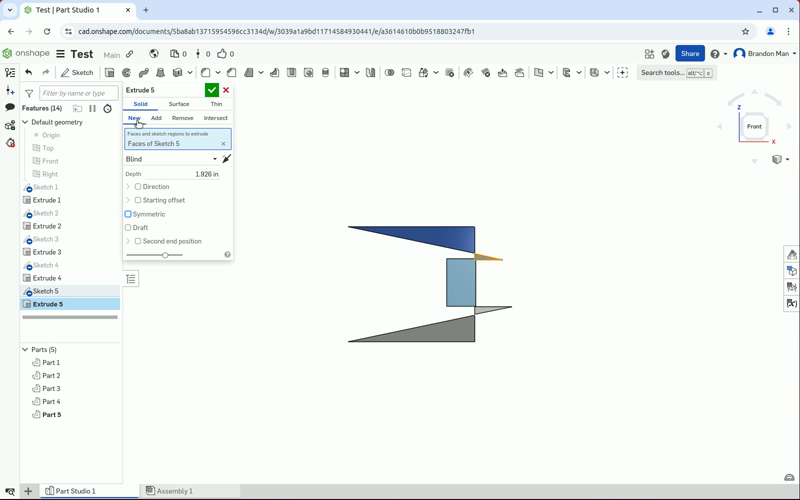
key(space)
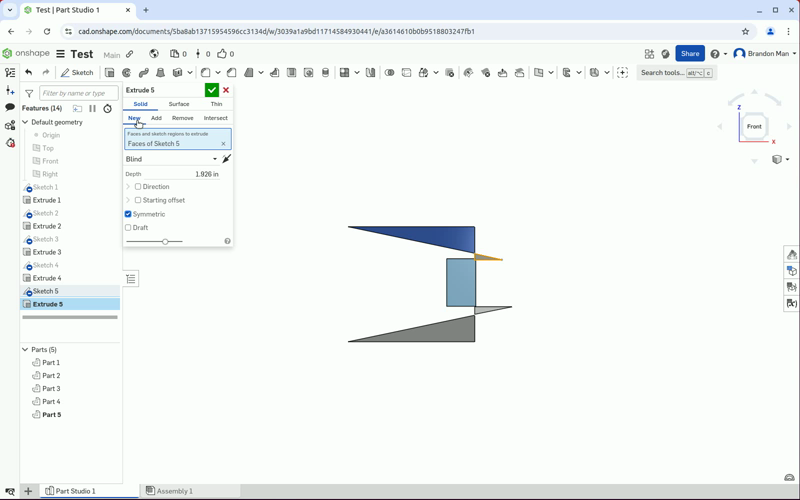
key(enter)
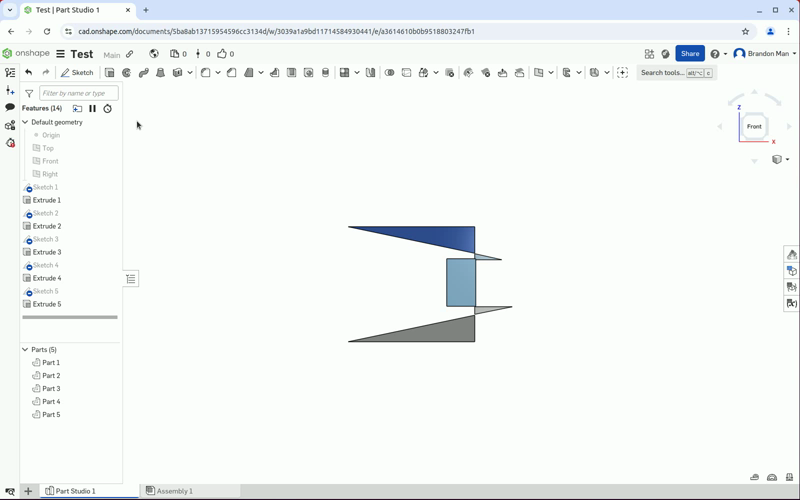
key(shift+h)
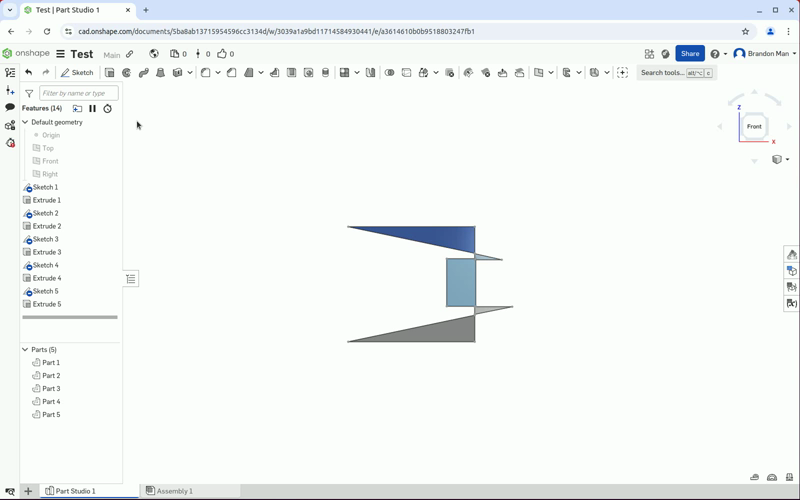
key(shift+h)
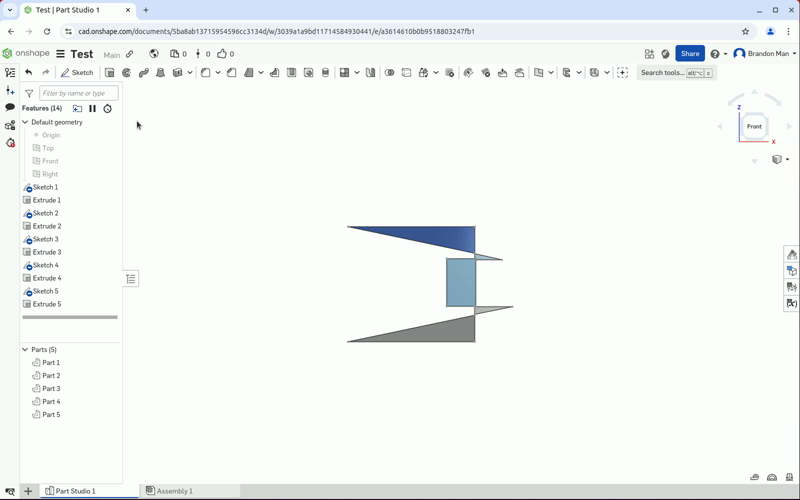
key(shift+7)
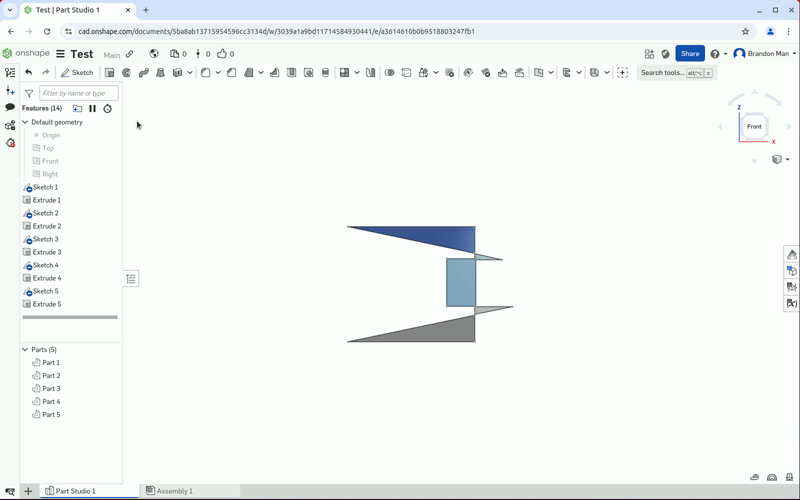
key(left, 2)
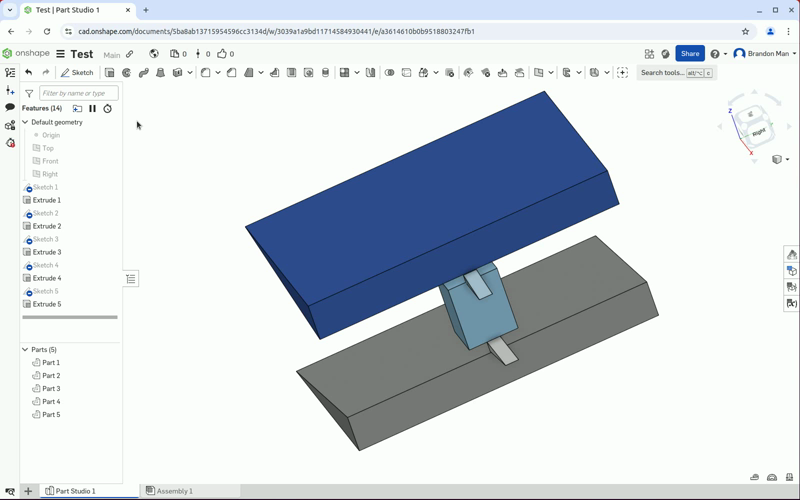
key(down, 2)
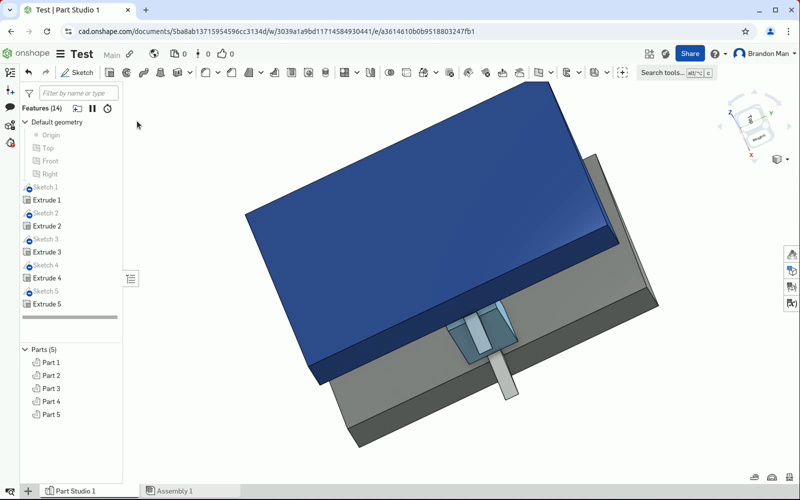
key(up, 2)
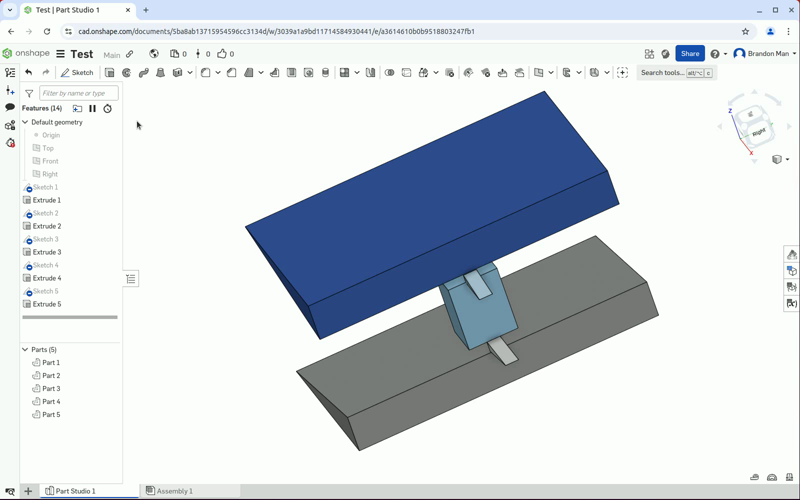
key(right, 2)
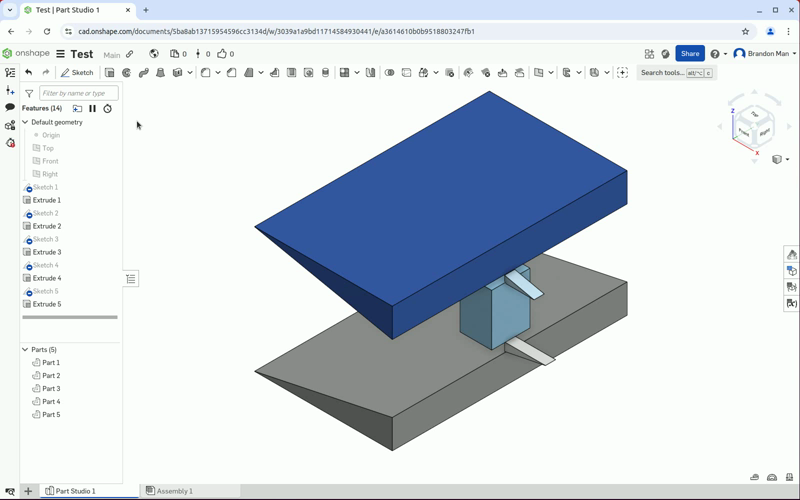
mouse_move(73, 189)
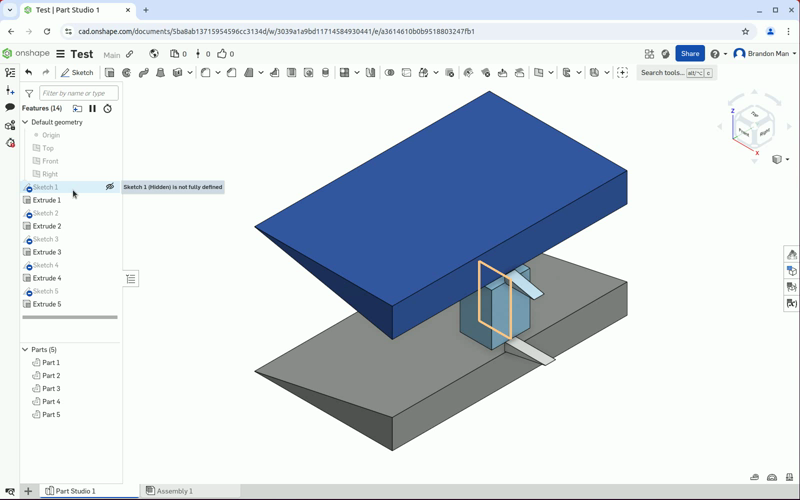
click(73, 189)